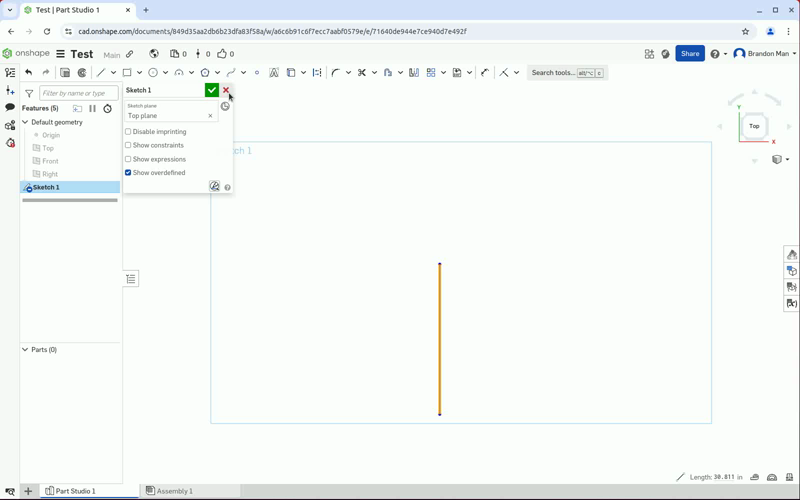
key(shift+h)
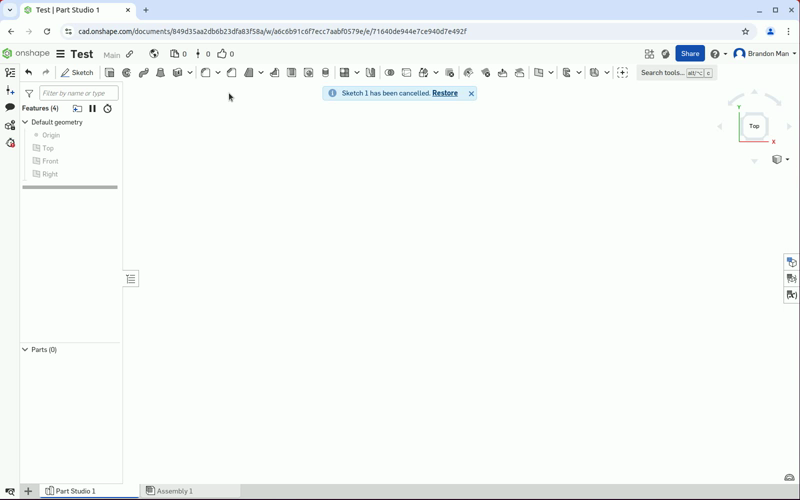
mouse_move(73, 352)
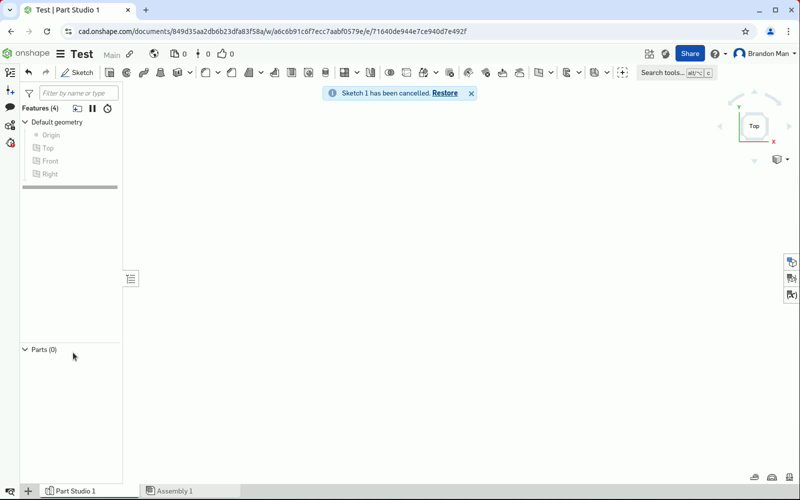
key(y)
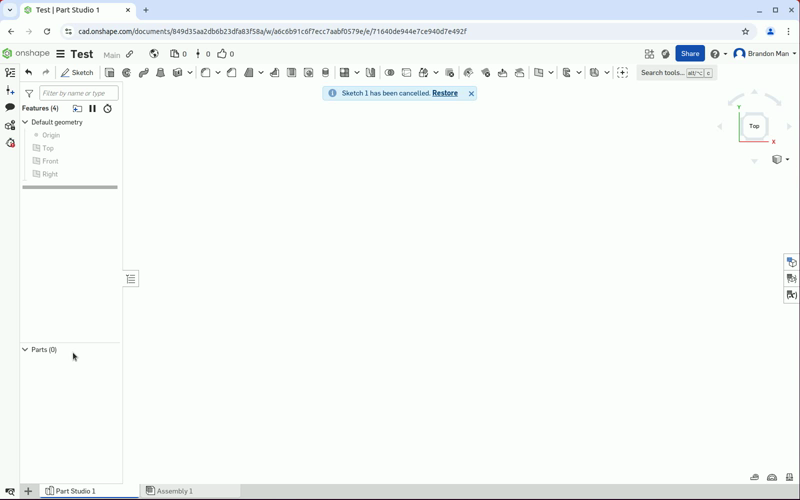
key(shift+p)
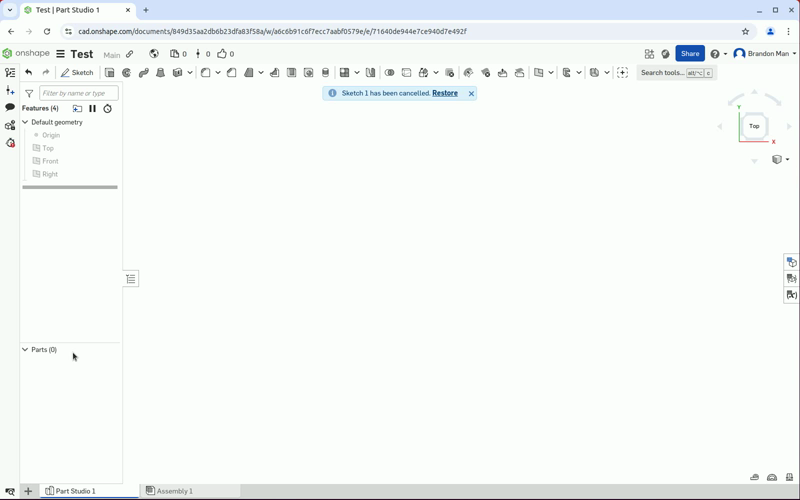
key(space)
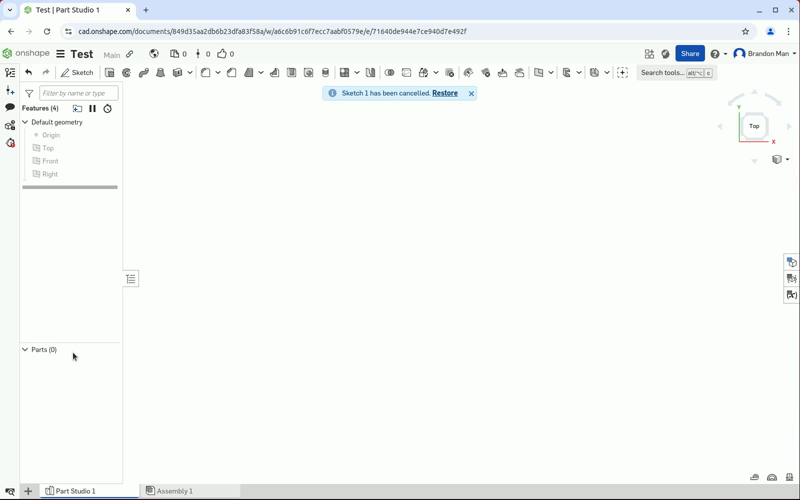
key_down(shift)
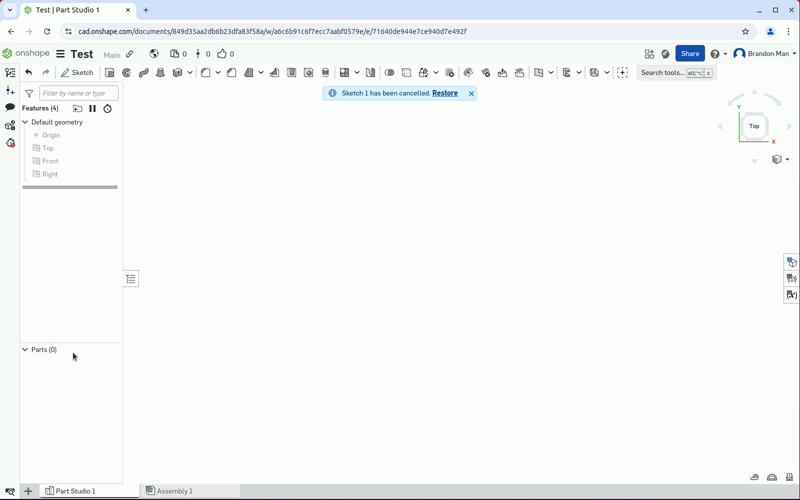
key(up)
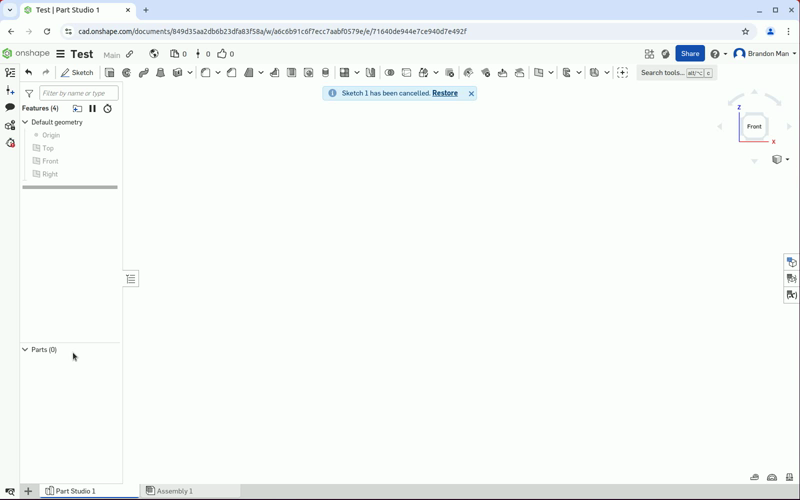
key_up(shift)
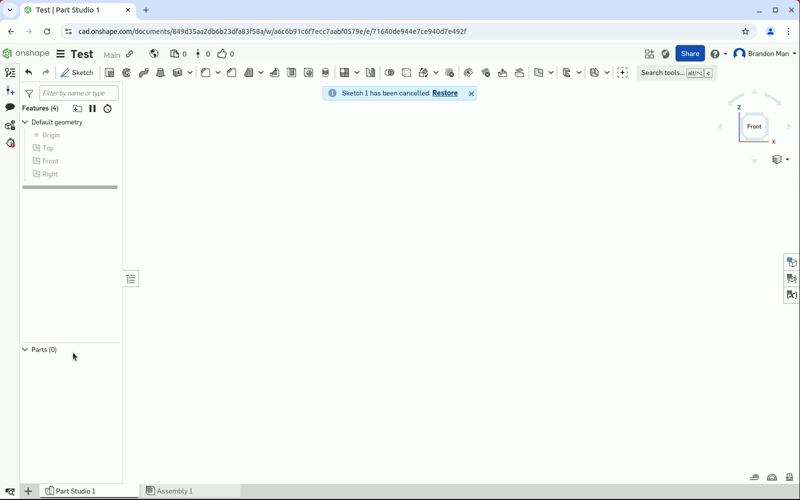
mouse_move(73, 352)
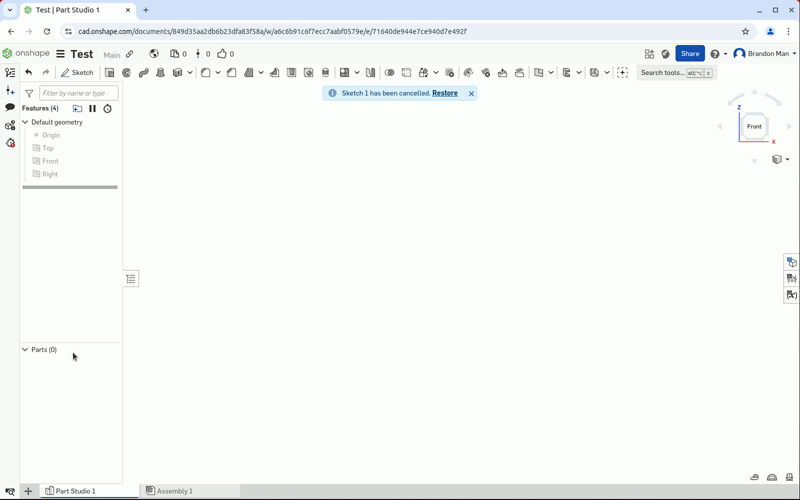
key(shift+y)
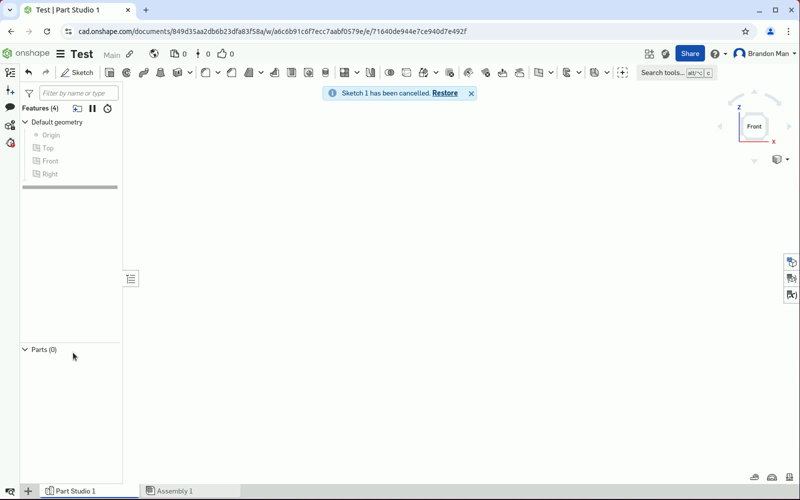
key(shift+s)
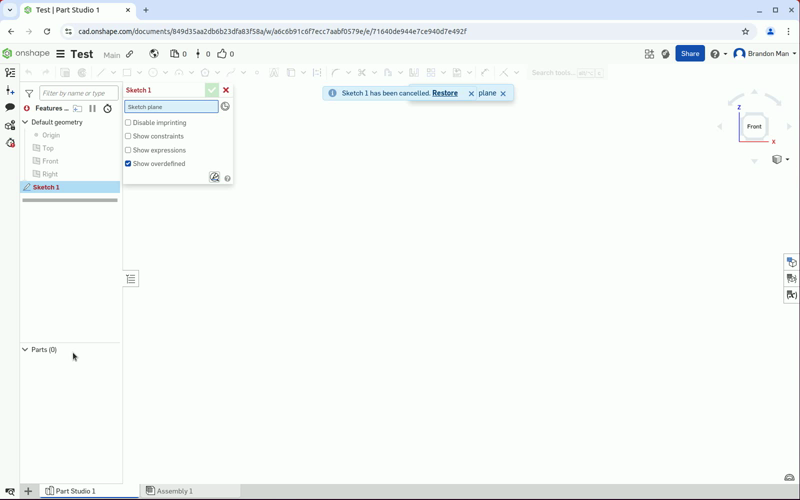
mouse_move(73, 163)
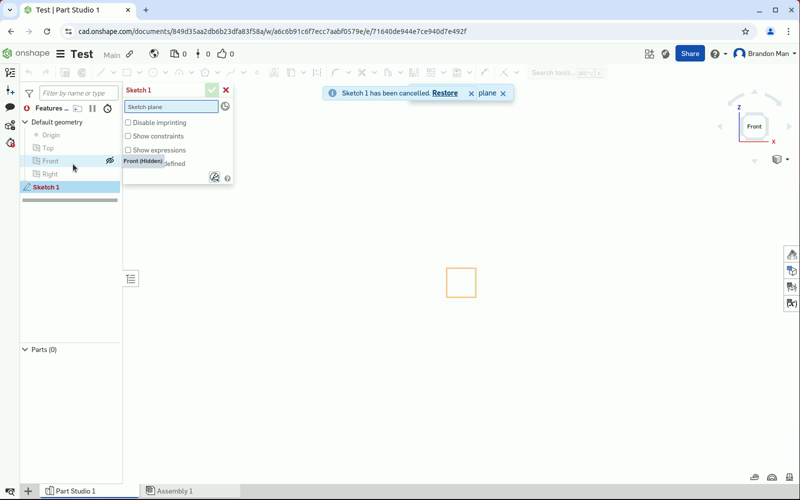
click(73, 163)
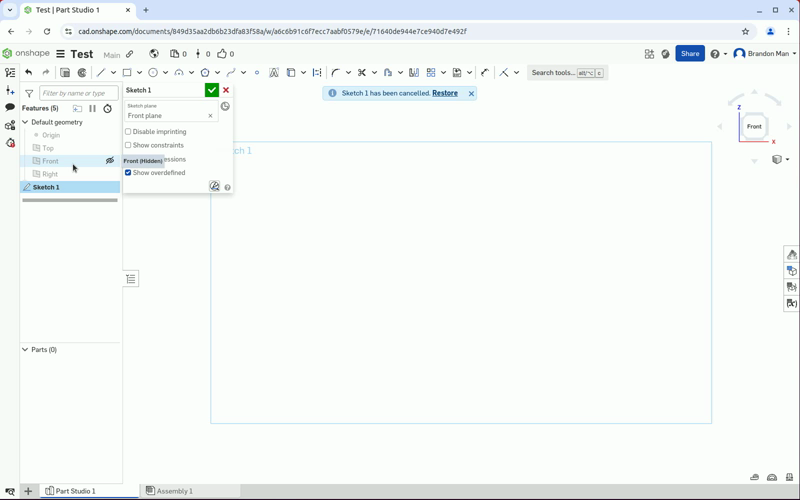
mouse_move(73, 352)
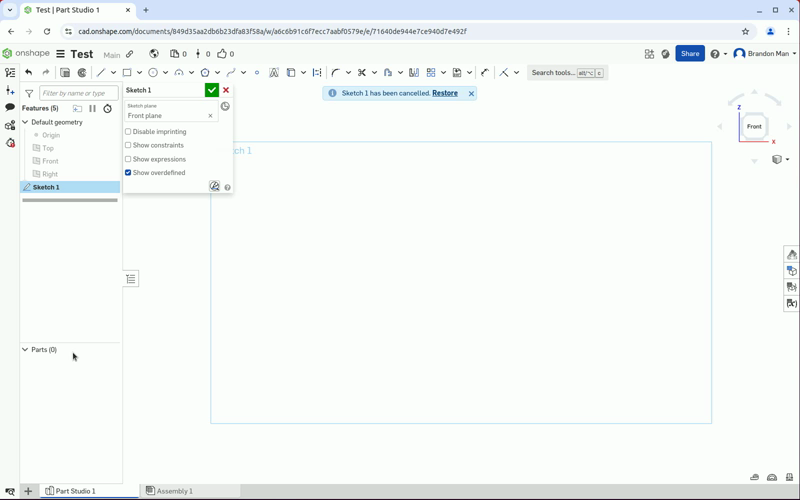
key(y)
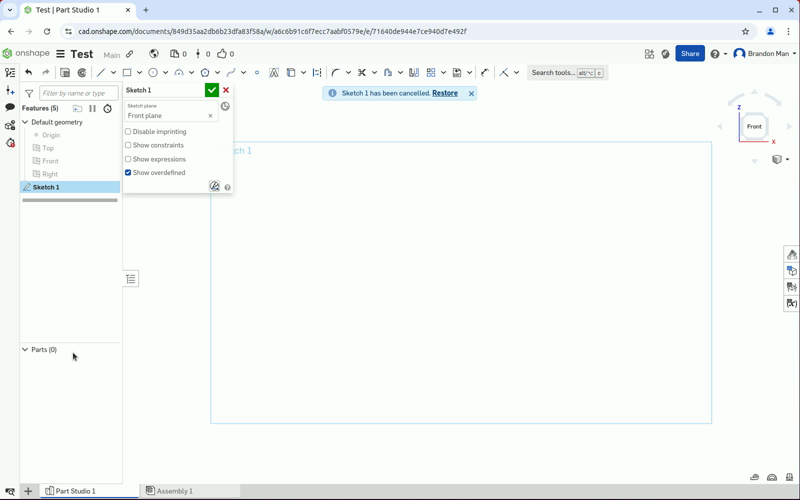
key(l)
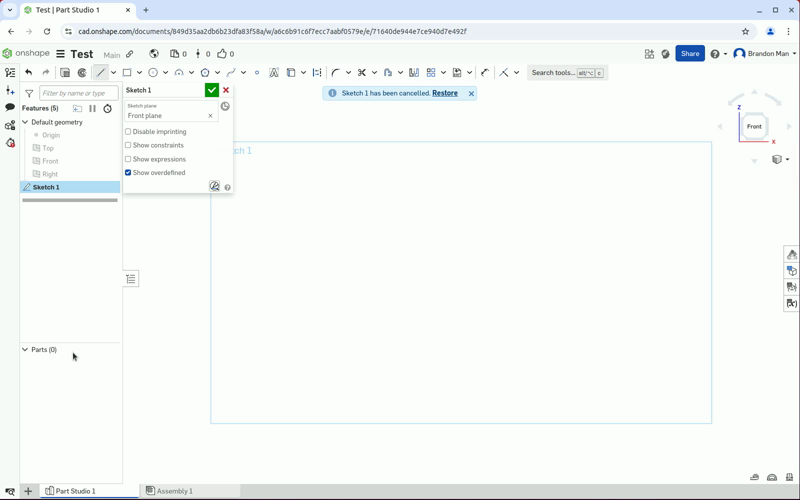
key_down(shift)
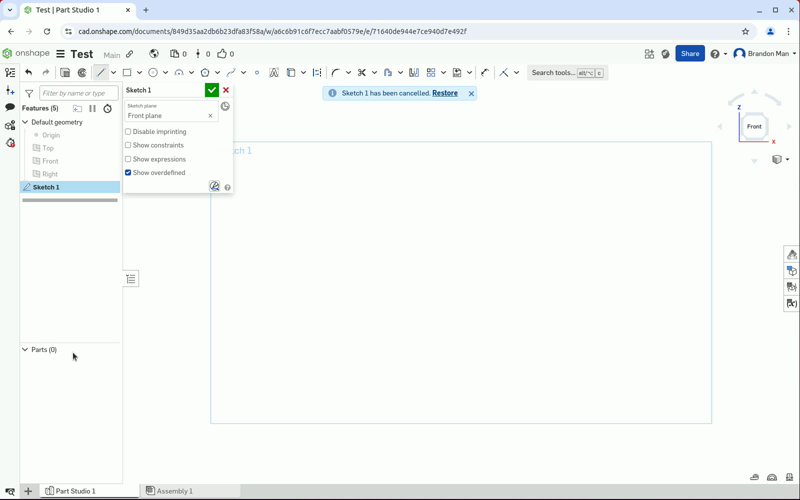
mouse_move(460, 282)
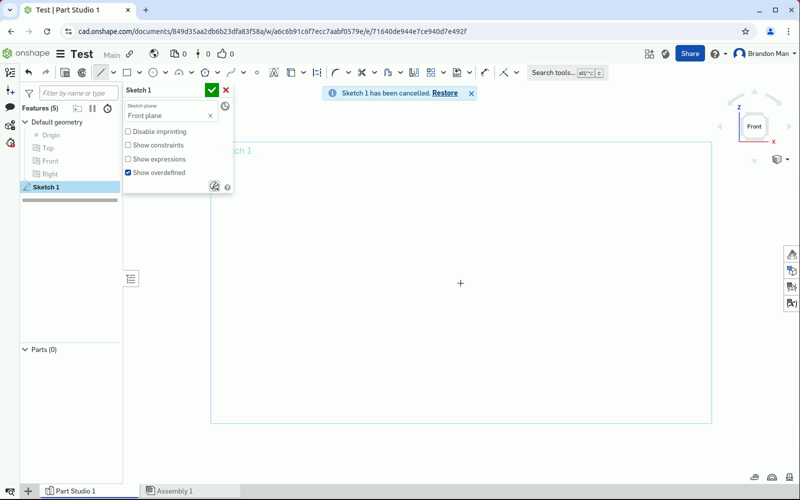
click(460, 282)
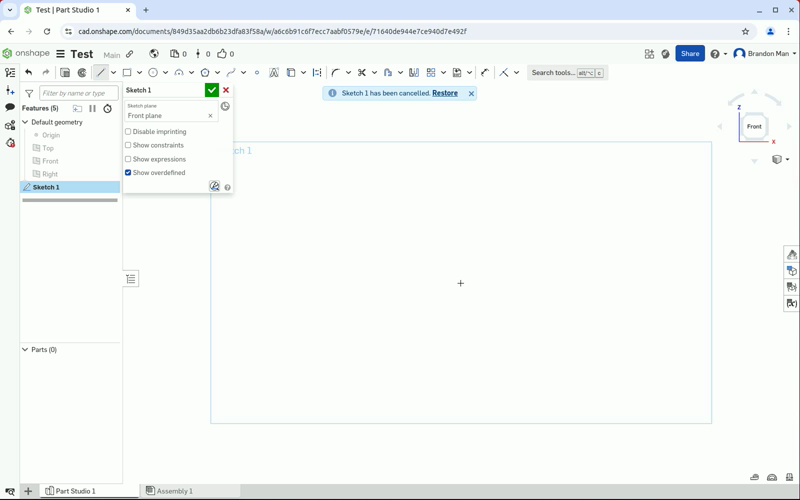
key_up(shift)
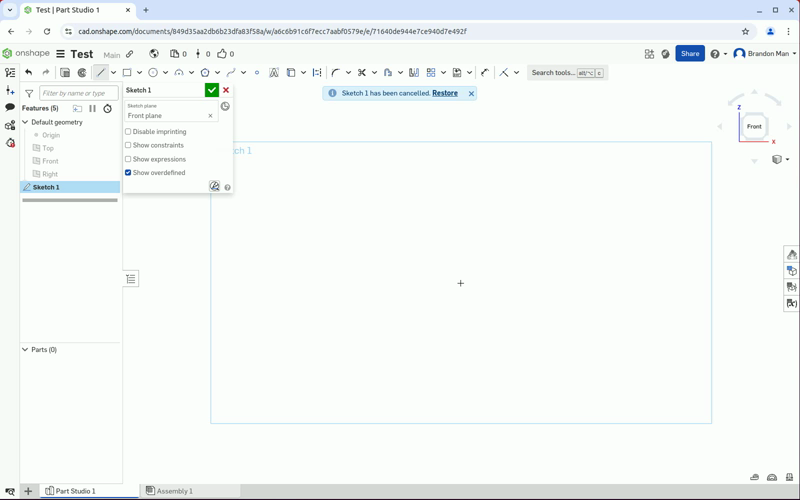
key_down(shift)
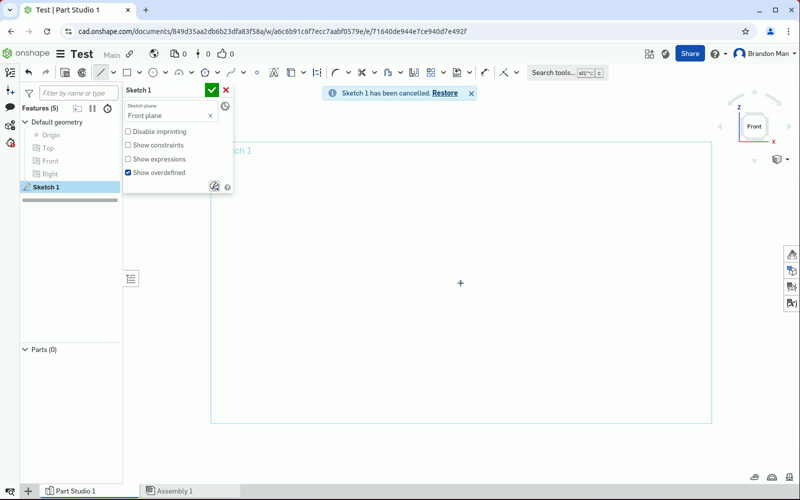
mouse_move(573, 282)
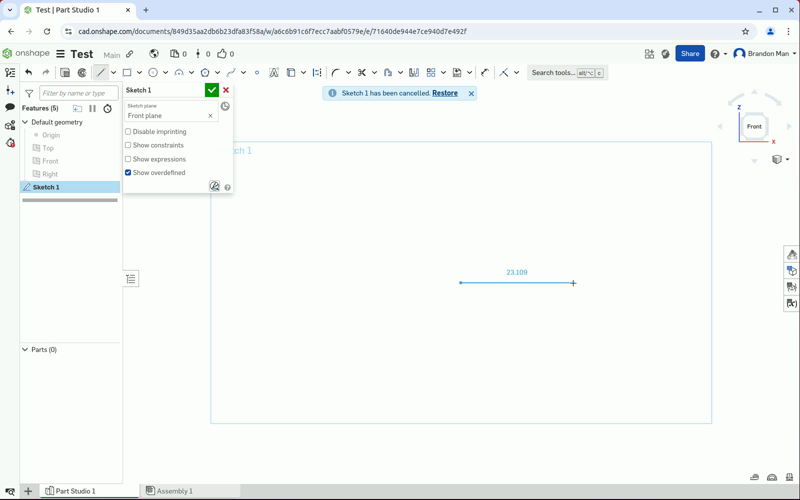
click(573, 282)
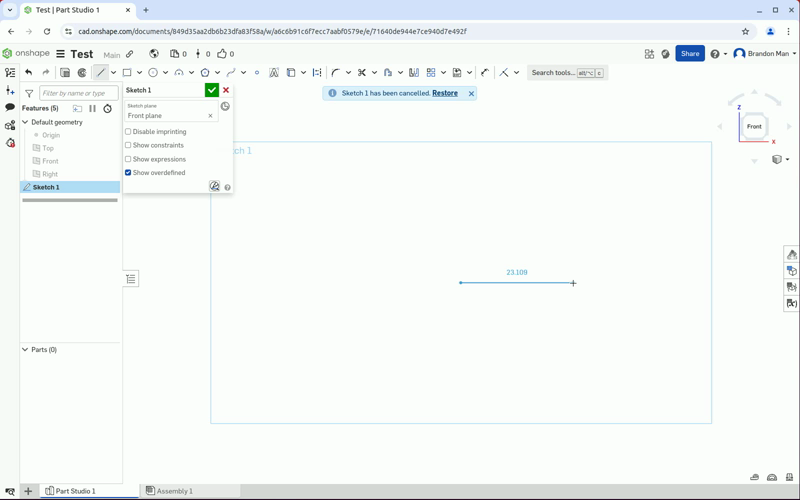
key_up(shift)
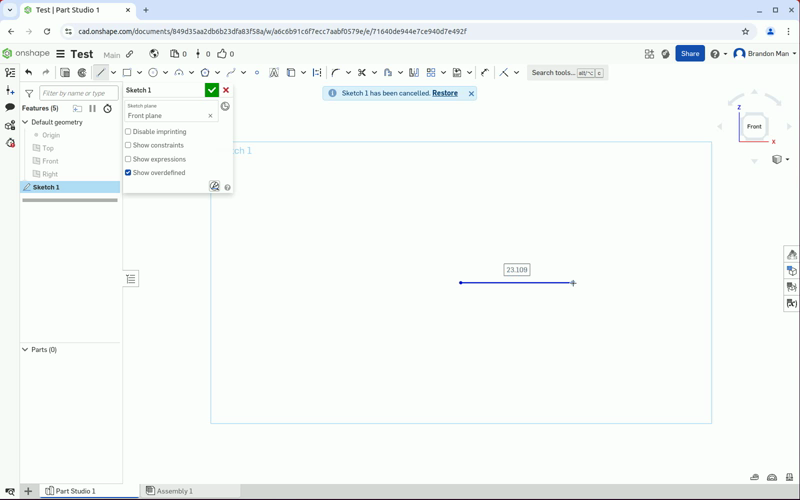
key_down(shift)
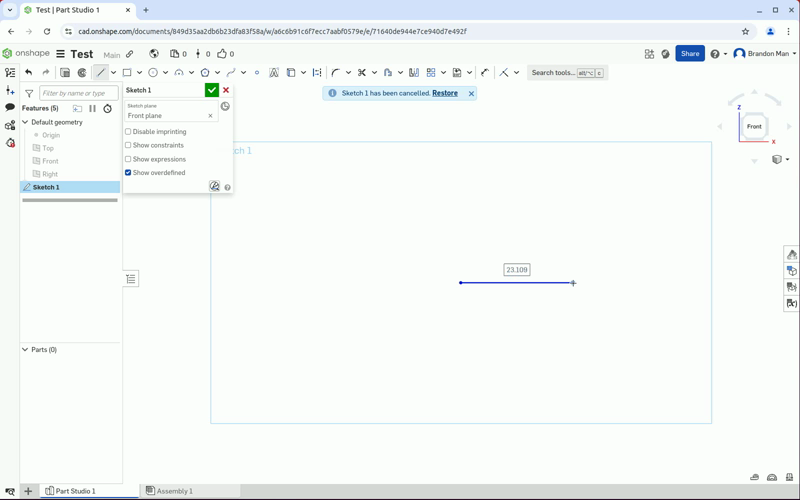
mouse_move(589, 282)
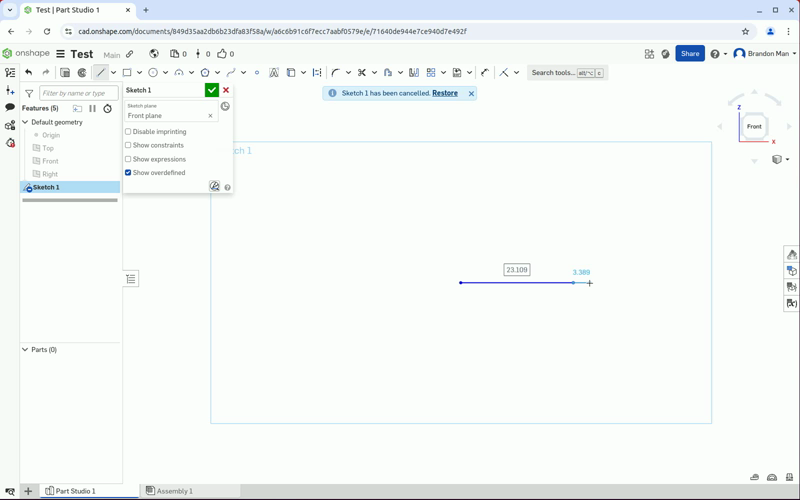
mouse_move(573, 237)
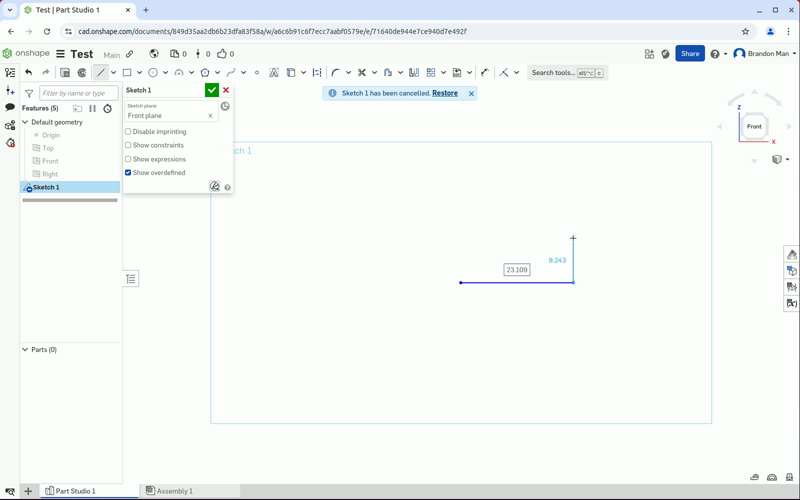
click(573, 237)
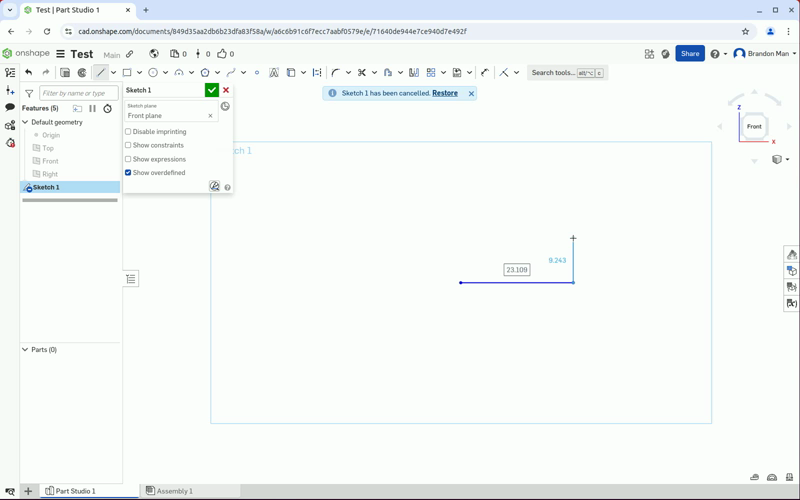
key_up(shift)
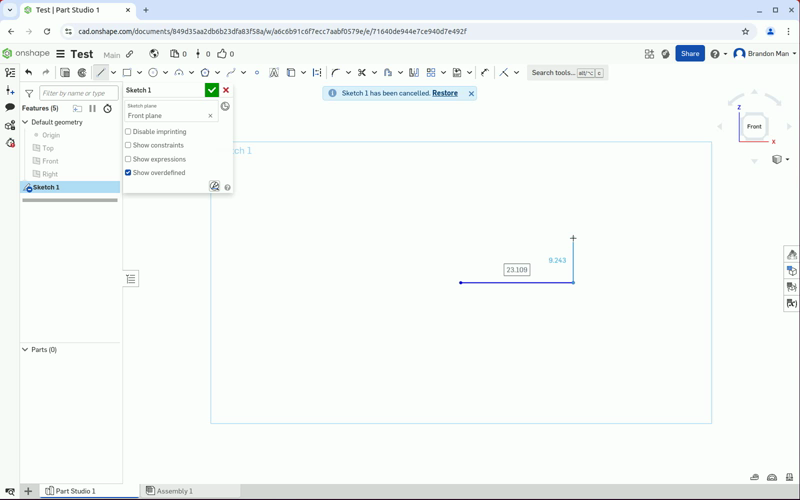
key_down(shift)
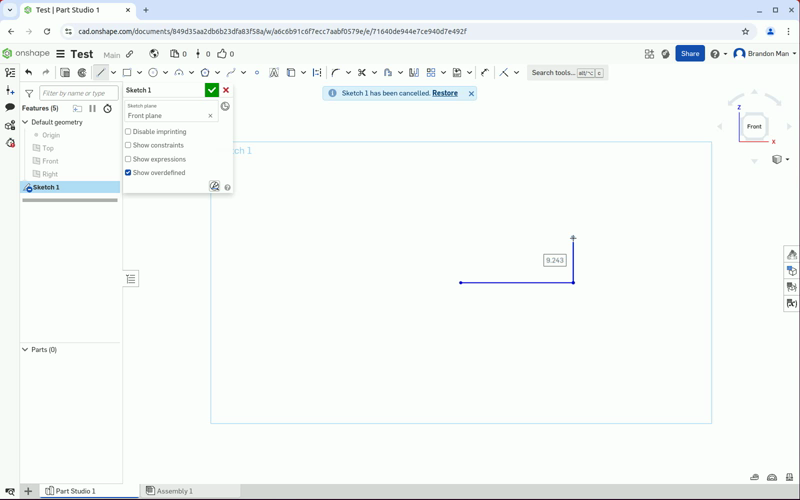
mouse_move(460, 237)
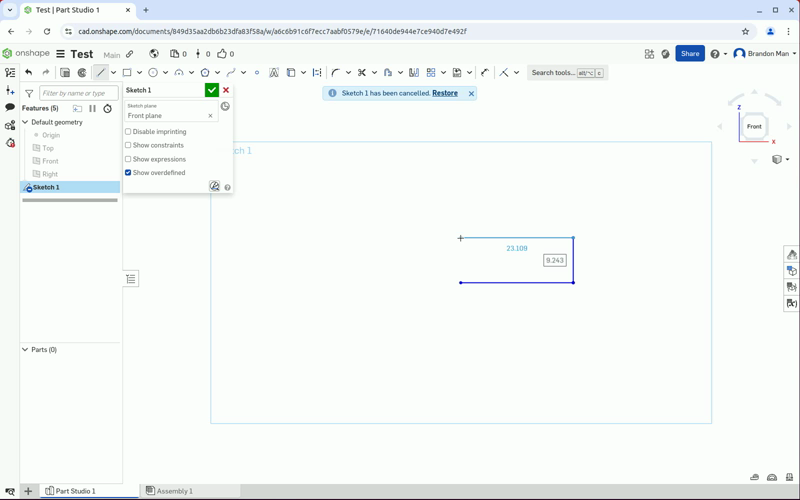
click(460, 237)
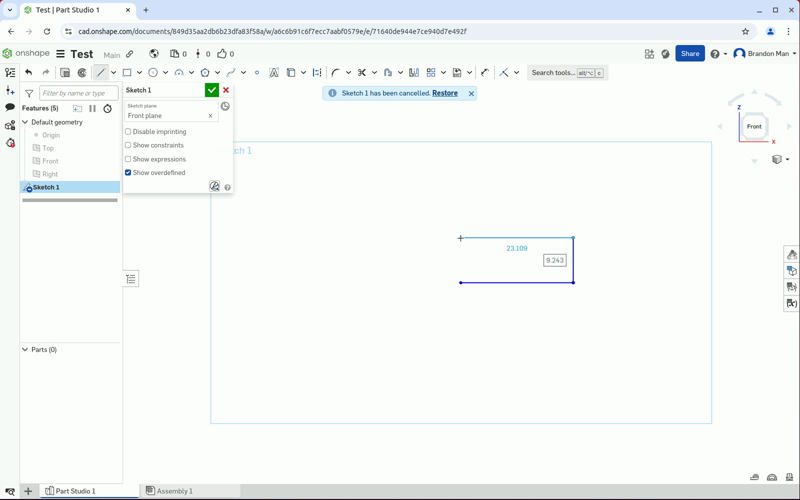
key_up(shift)
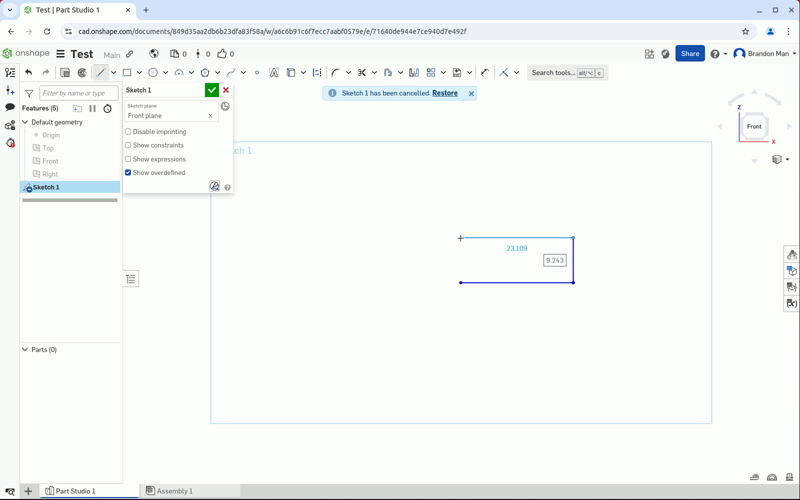
mouse_move(490, 237)
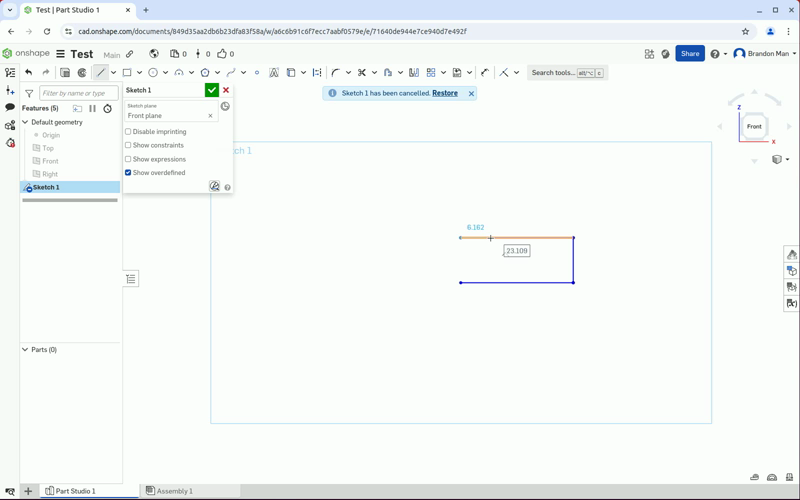
key_down(shift)
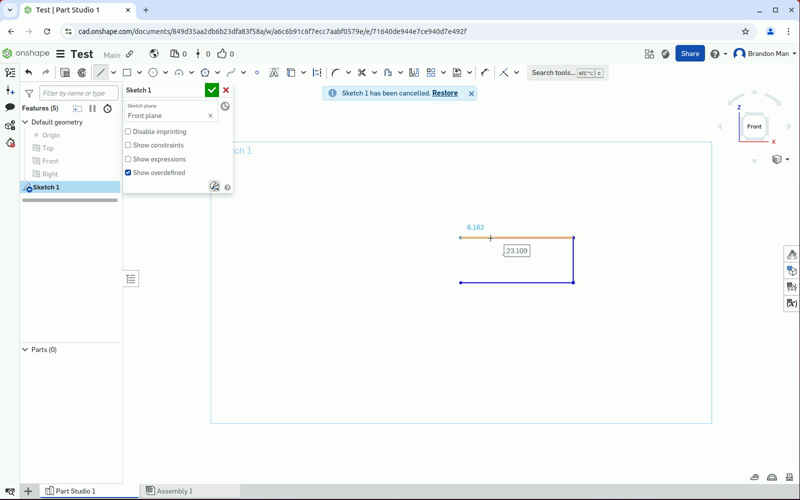
mouse_move(460, 282)
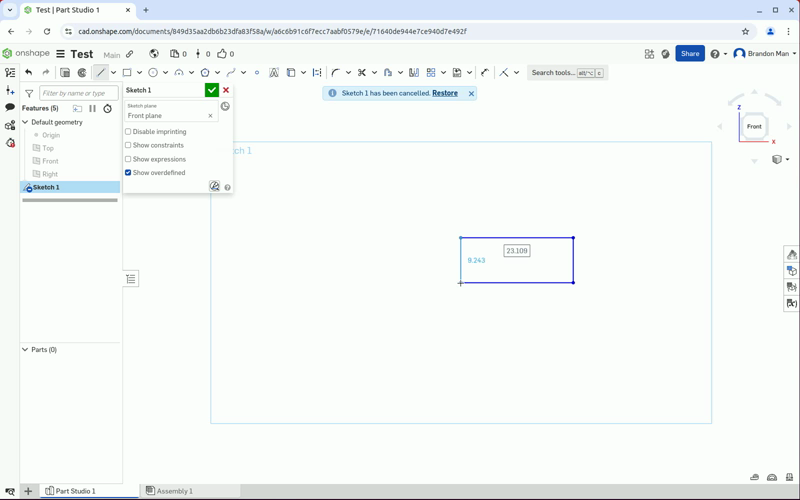
key_up(shift)
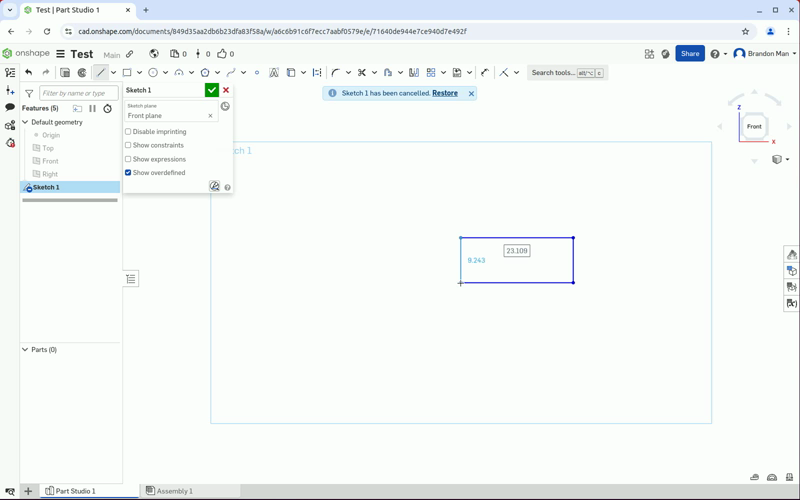
click(460, 282)
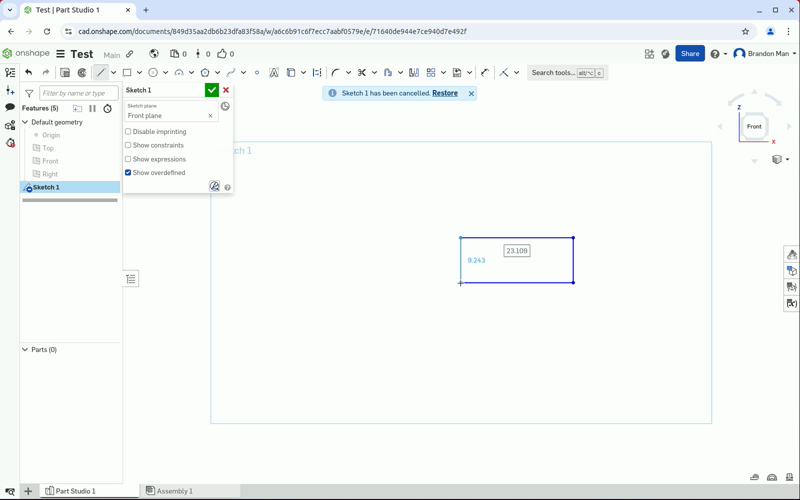
key(esc)
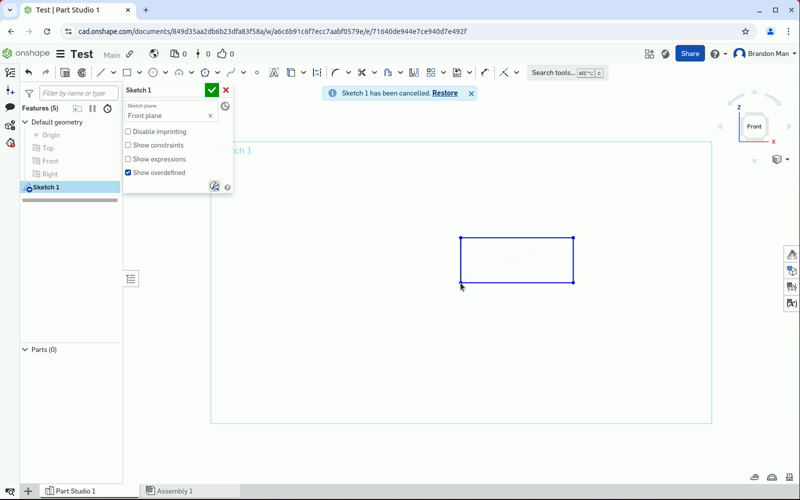
mouse_move(497, 246)
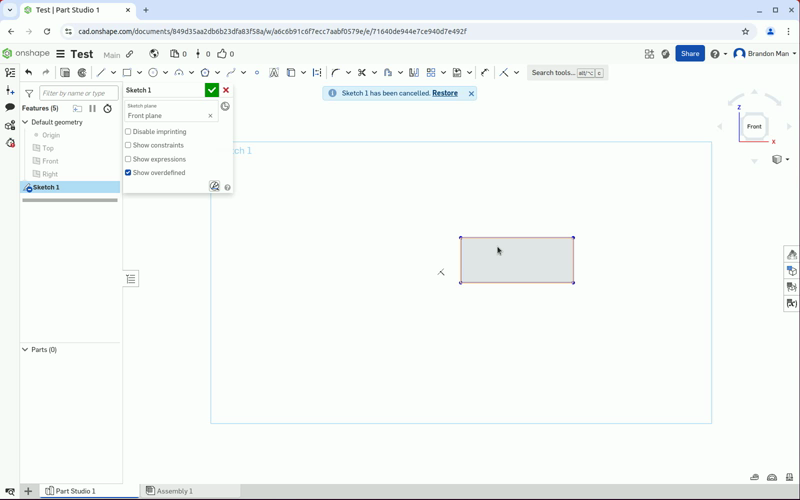
click(497, 246)
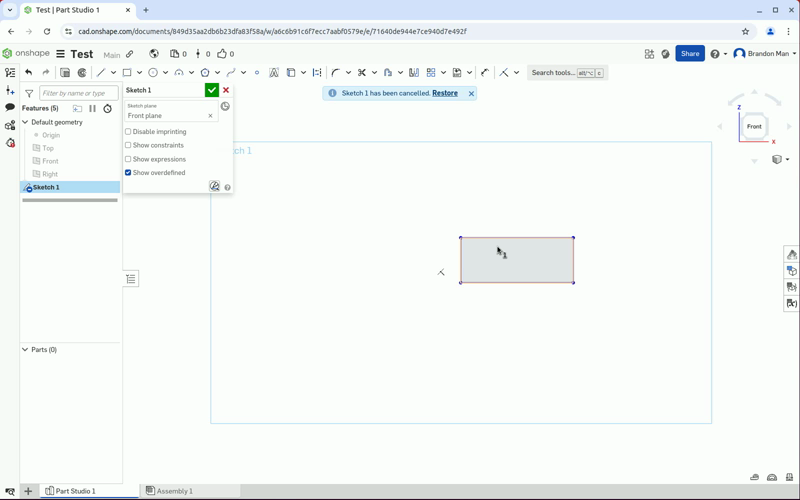
mouse_move(73, 352)
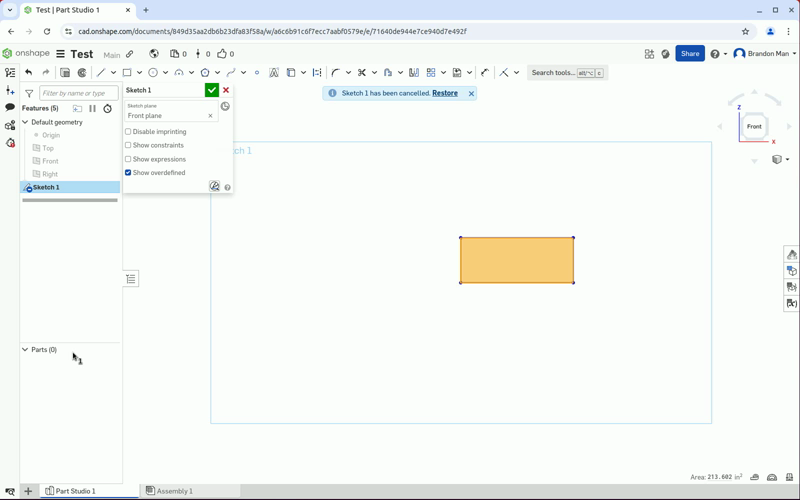
key(shift+y)
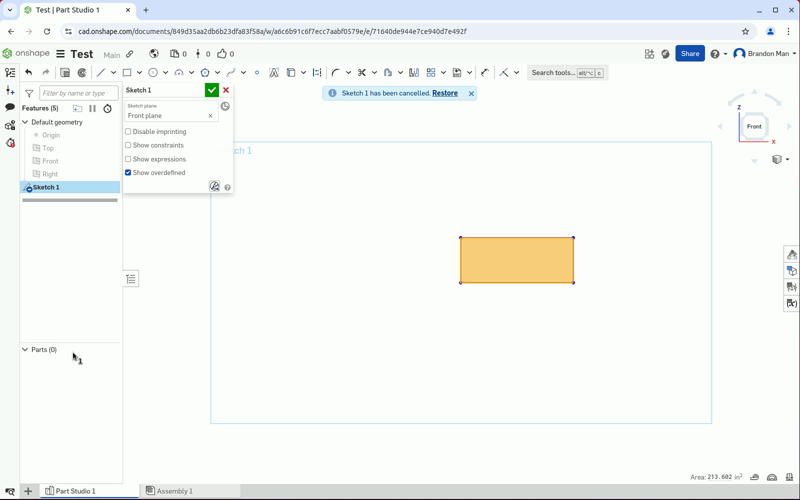
key(shift+e)
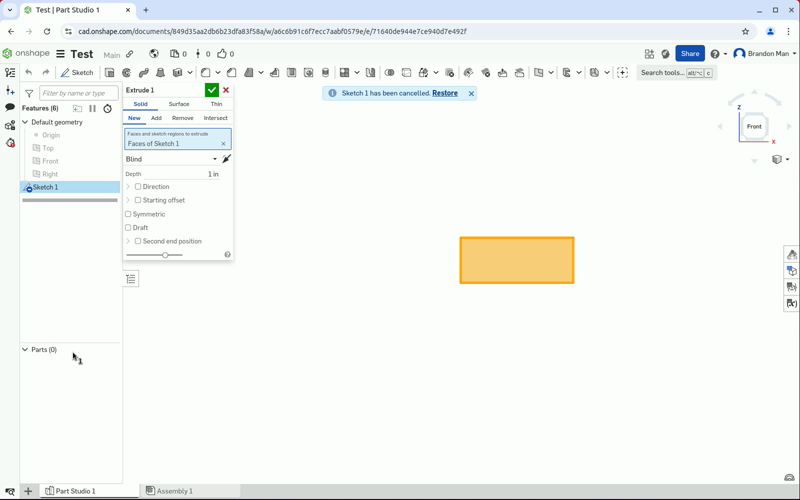
mouse_move(143, 106)
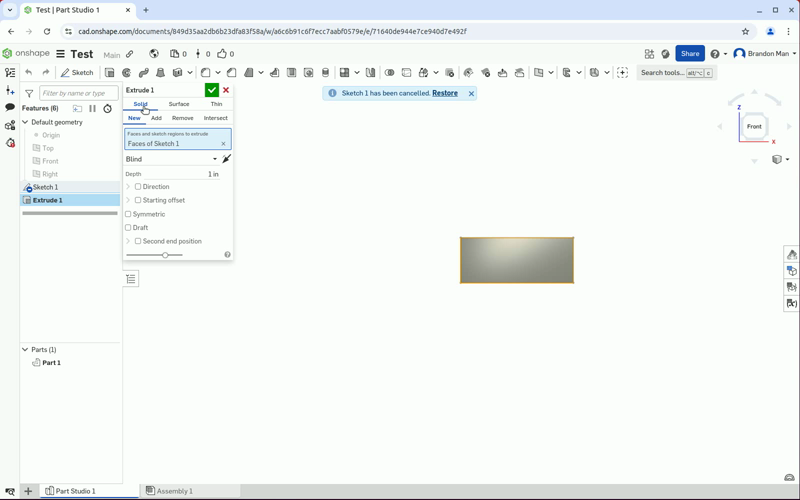
click(143, 106)
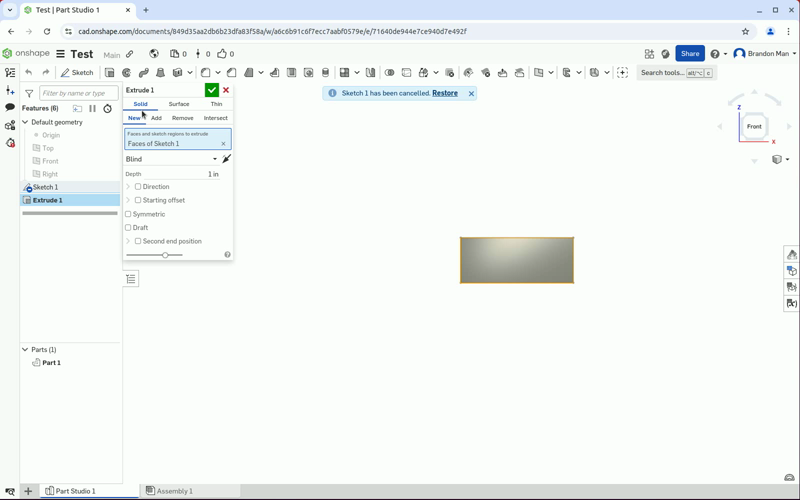
mouse_move(137, 120)
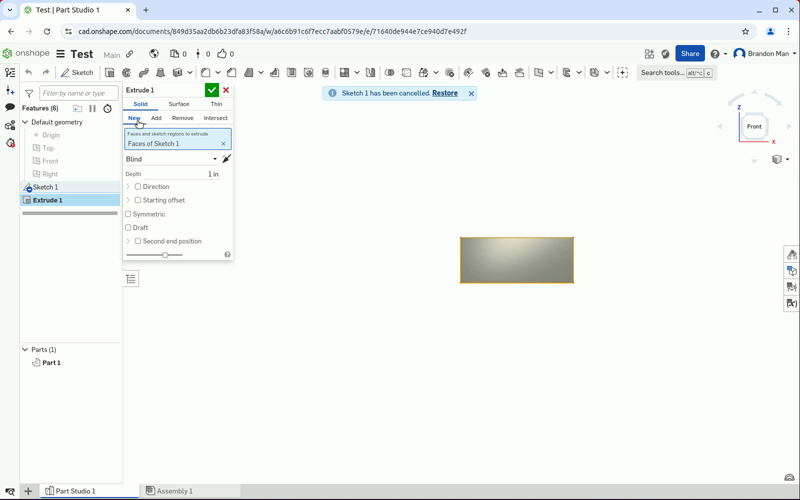
click(137, 120)
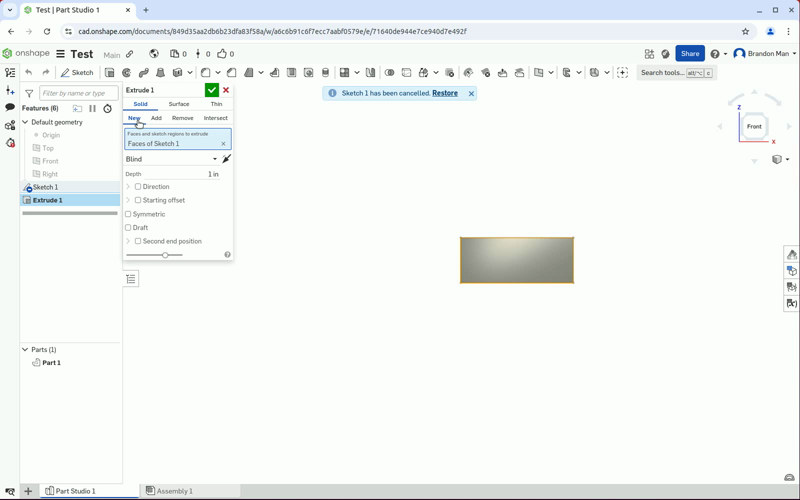
key(tab, 4)
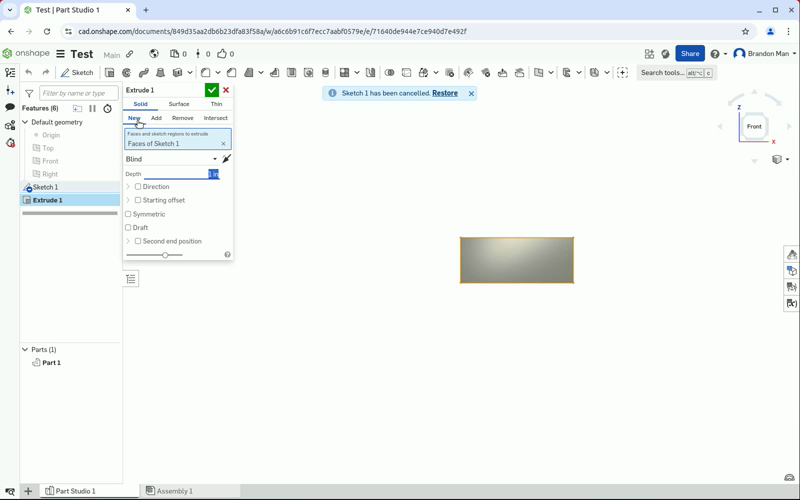
text(-13.961)
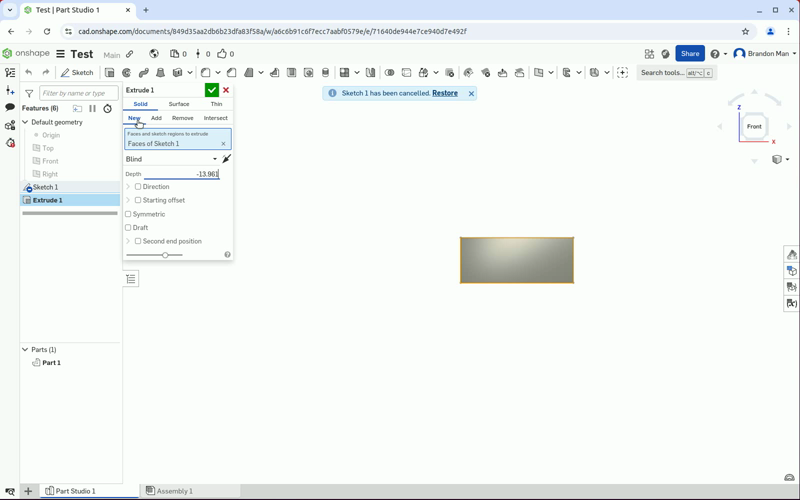
key(enter)
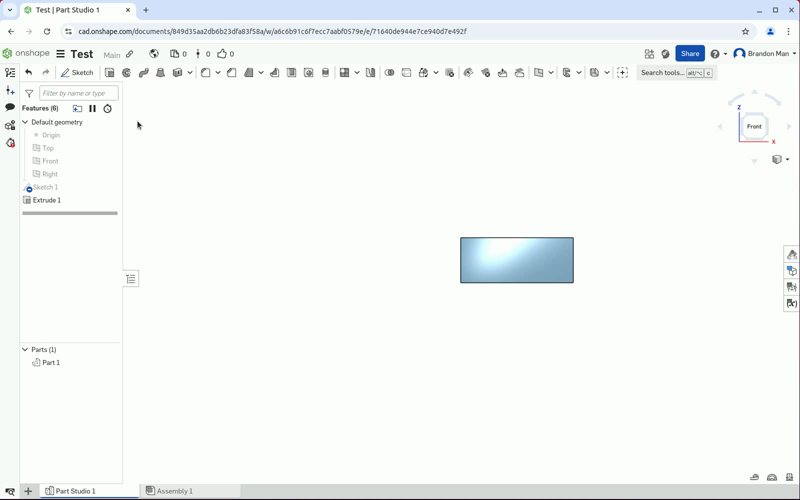
key(shift+h)
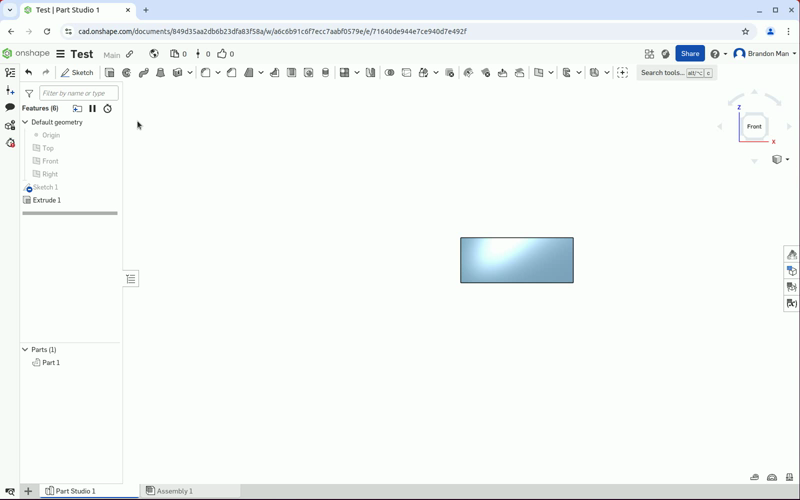
key(shift+h)
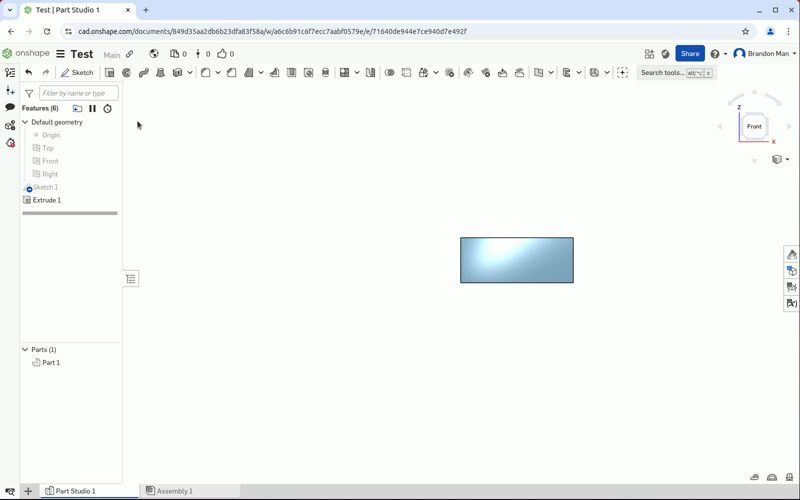
mouse_move(73, 189)
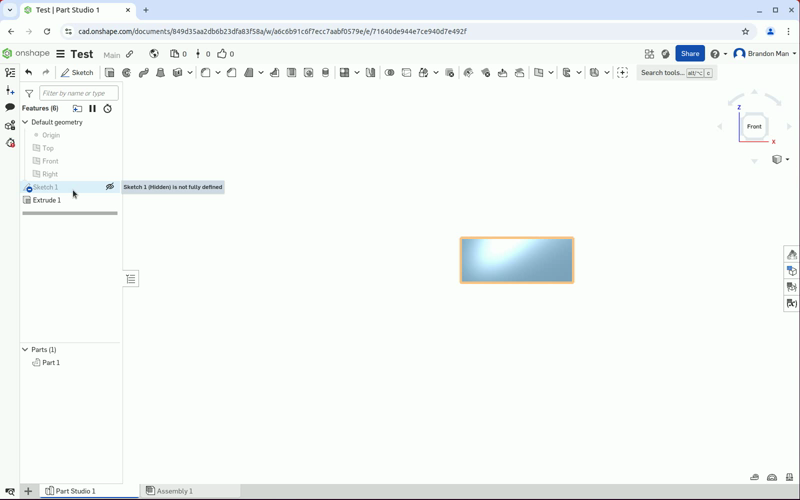
click(73, 189)
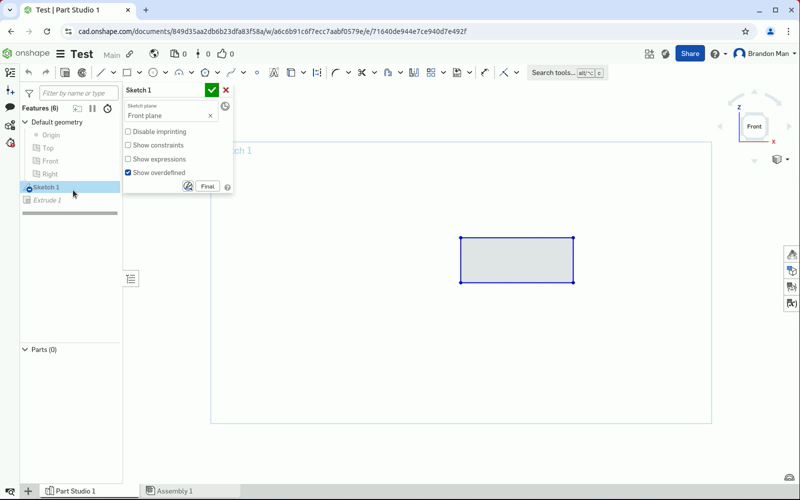
mouse_move(229, 92)
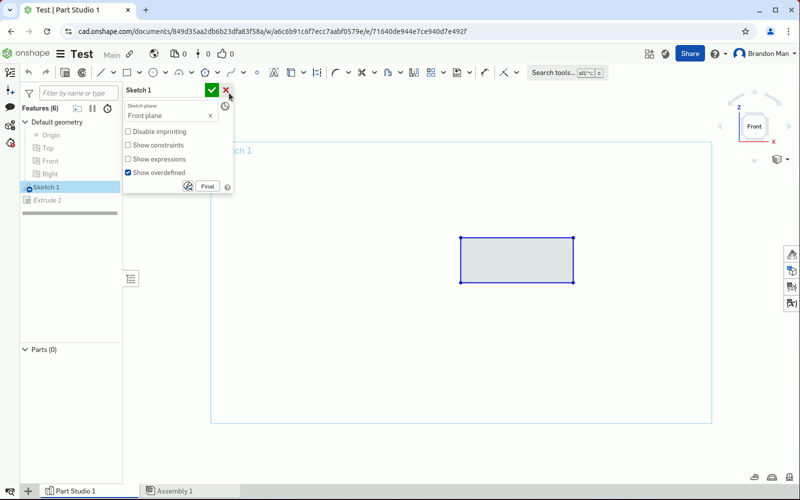
click(229, 92)
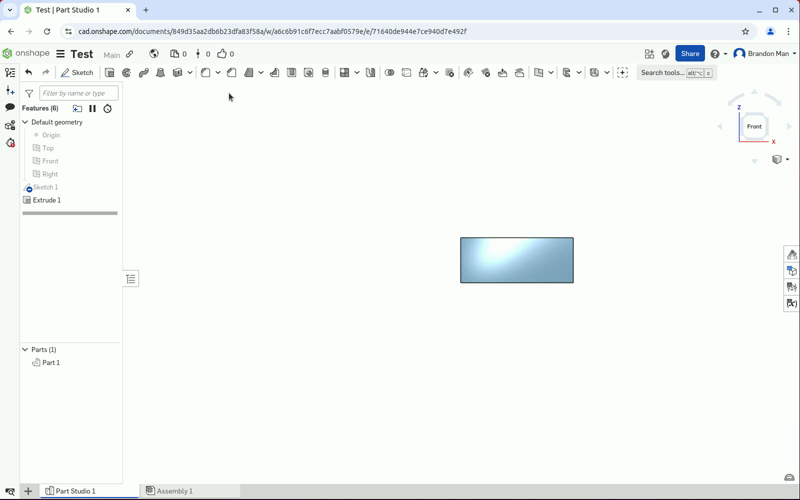
mouse_move(73, 352)
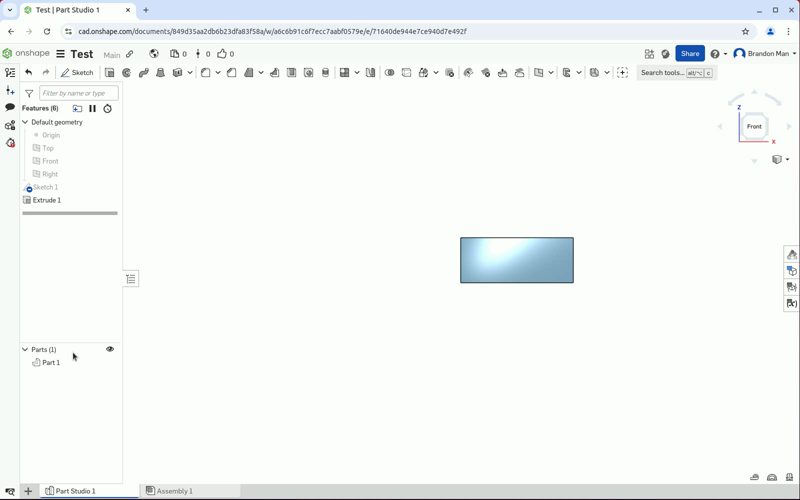
key(y)
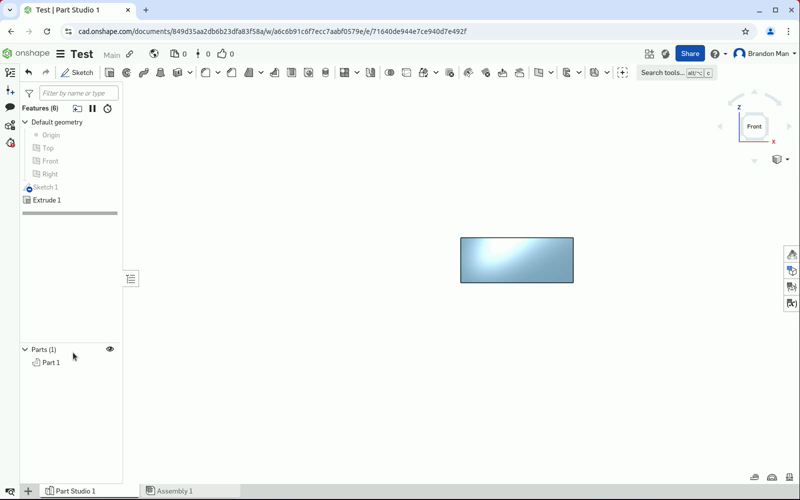
key(shift+p)
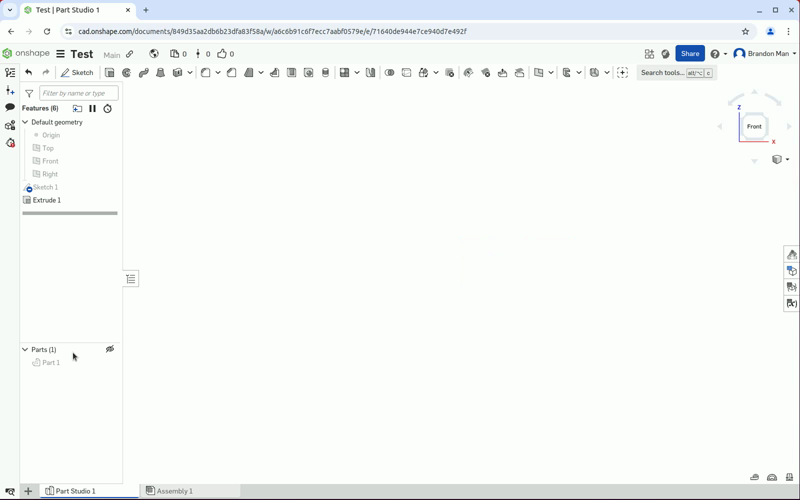
key(space)
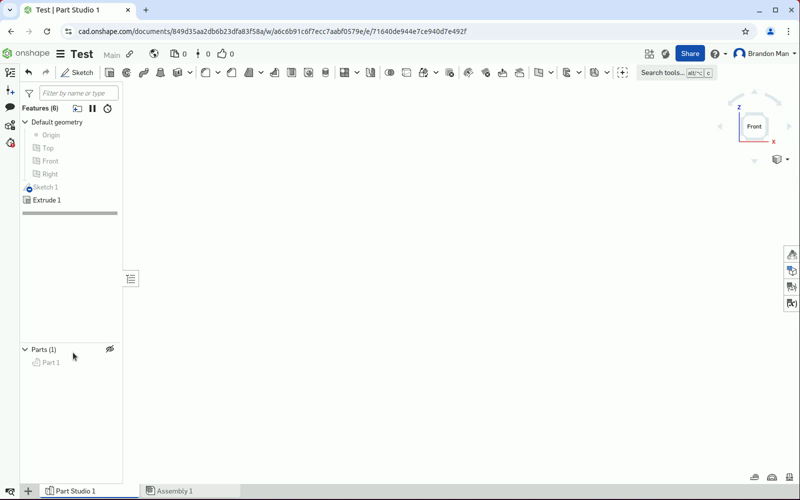
key_down(shift)
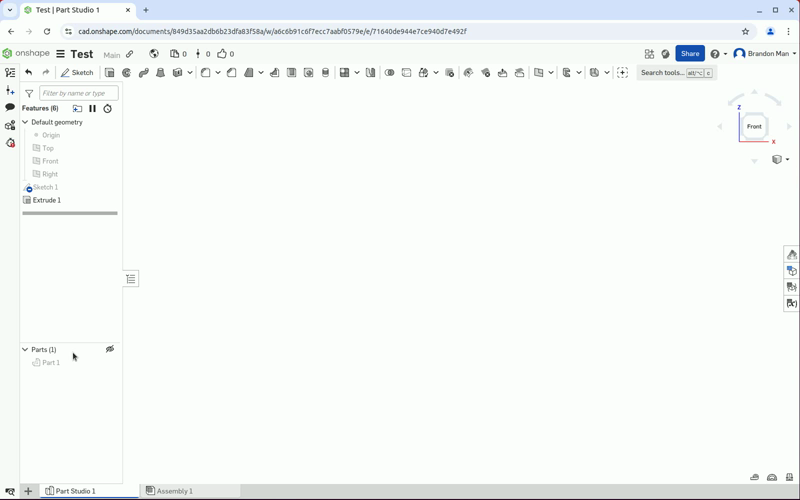
key(down)
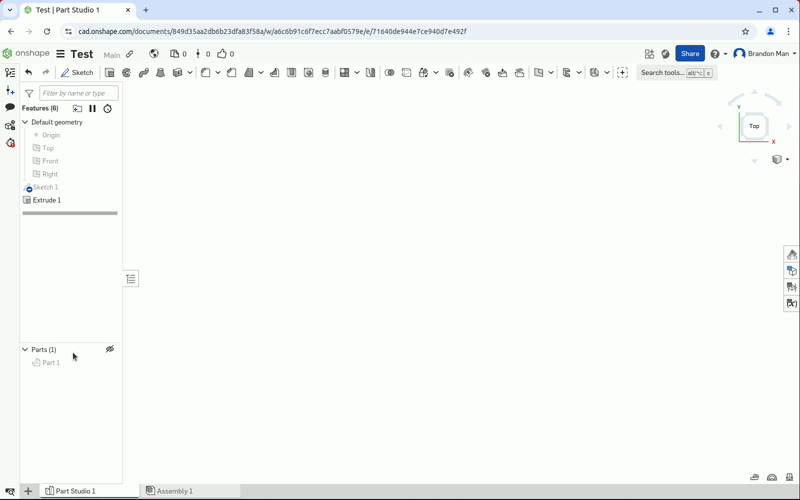
key_up(shift)
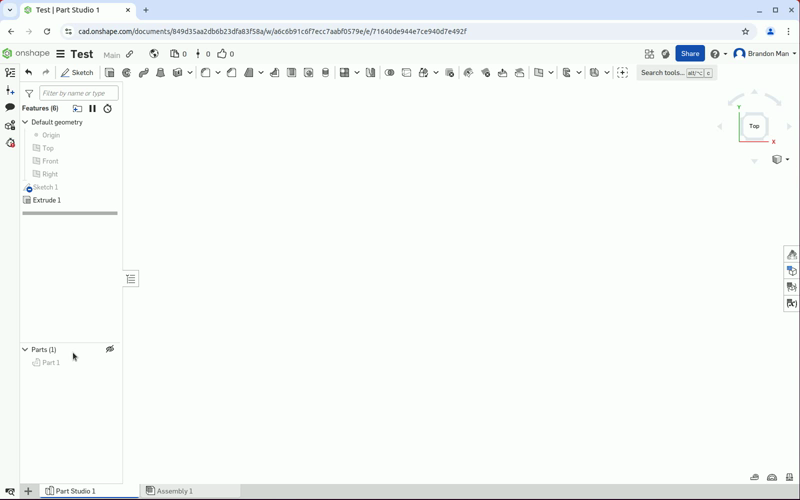
mouse_move(73, 352)
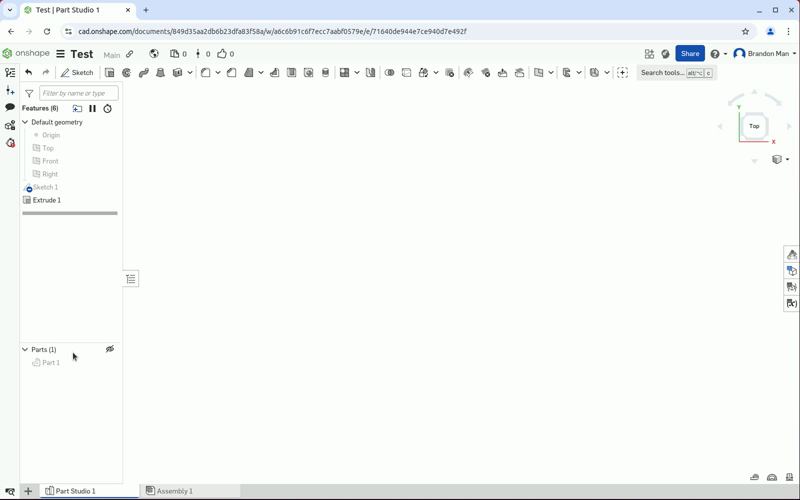
key(shift+y)
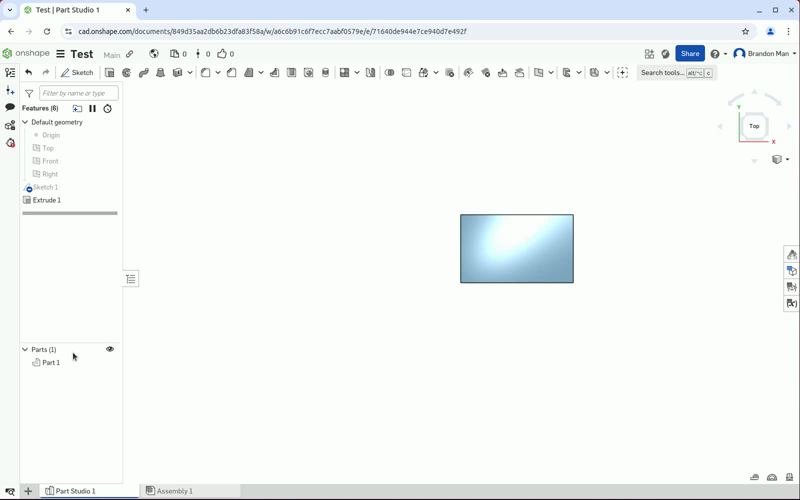
mouse_move(541, 75)
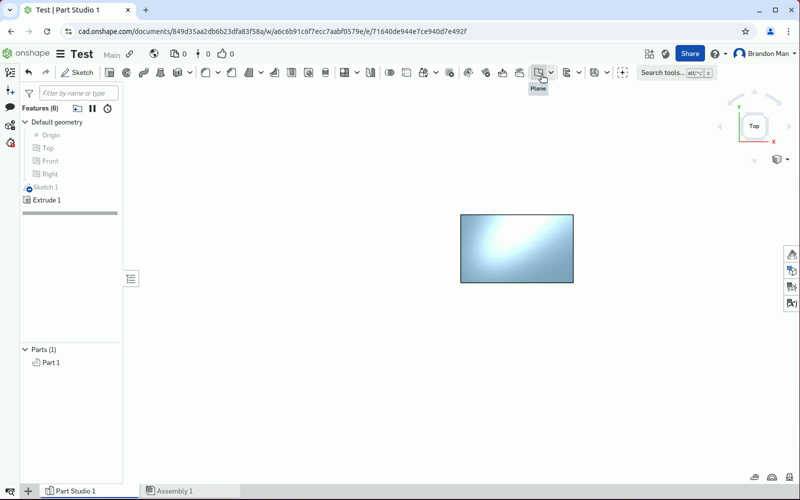
click(541, 75)
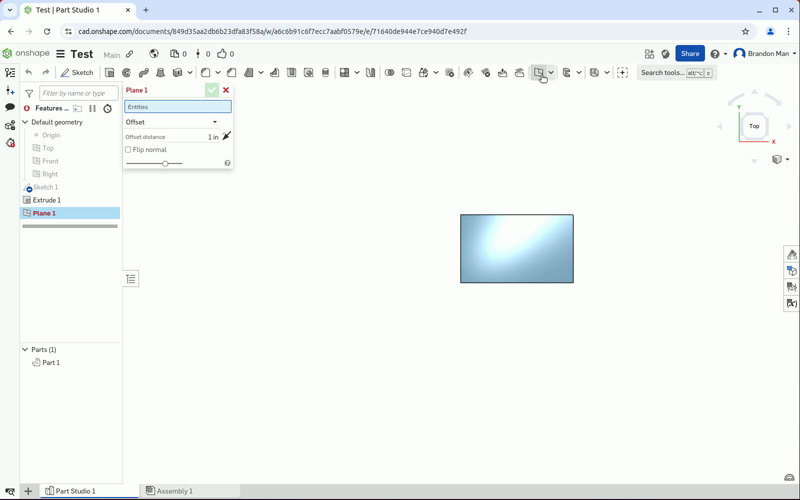
mouse_move(73, 150)
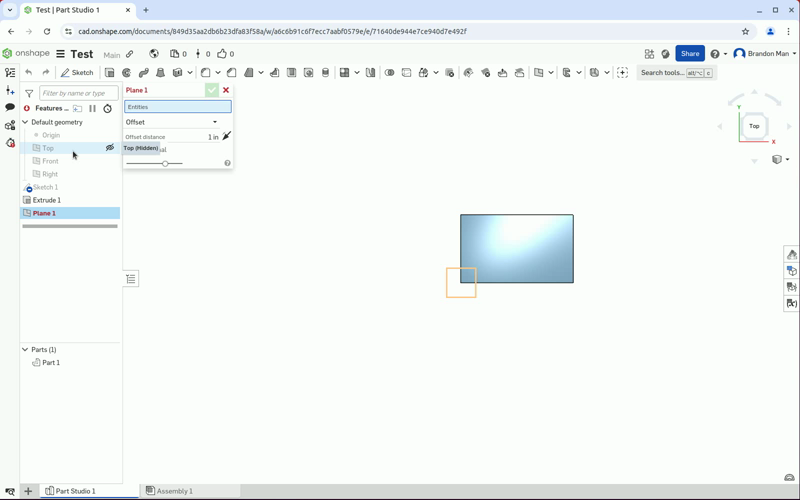
click(73, 150)
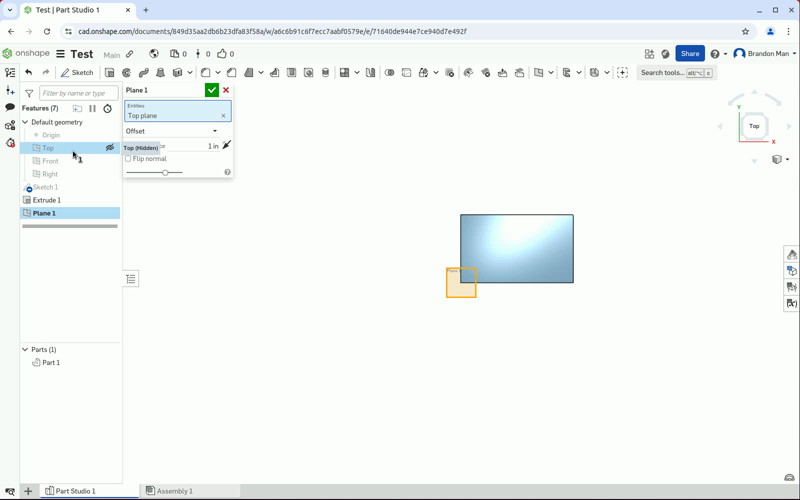
key(tab, 2)
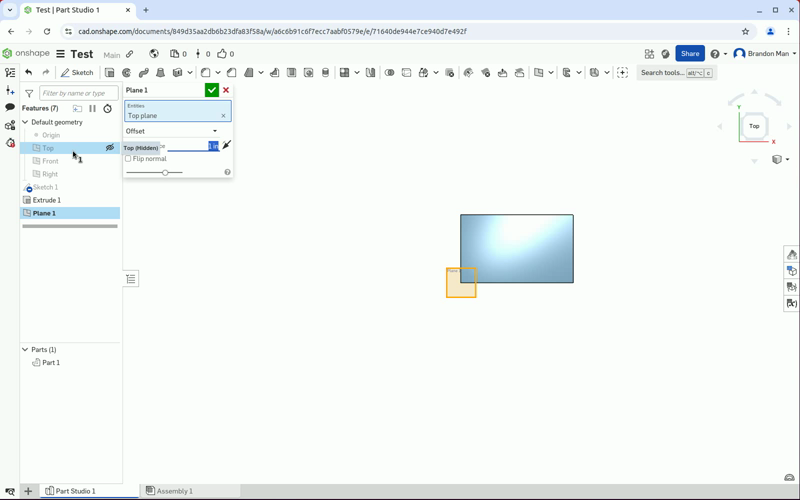
text(9.151)
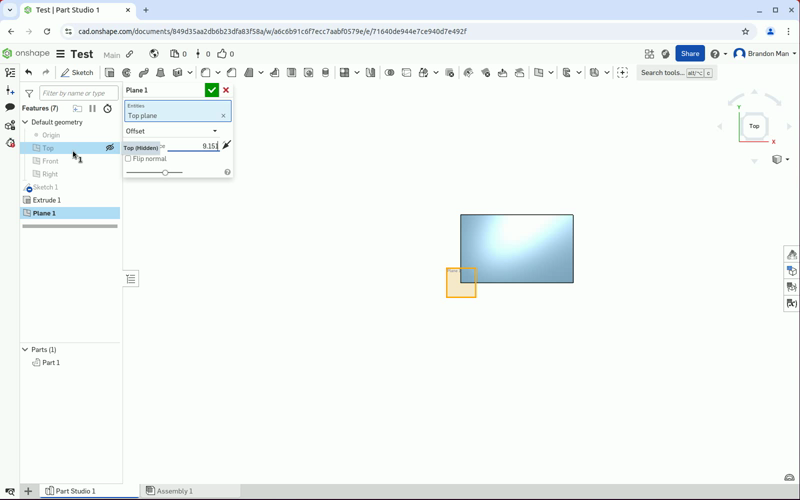
key(enter, 2)
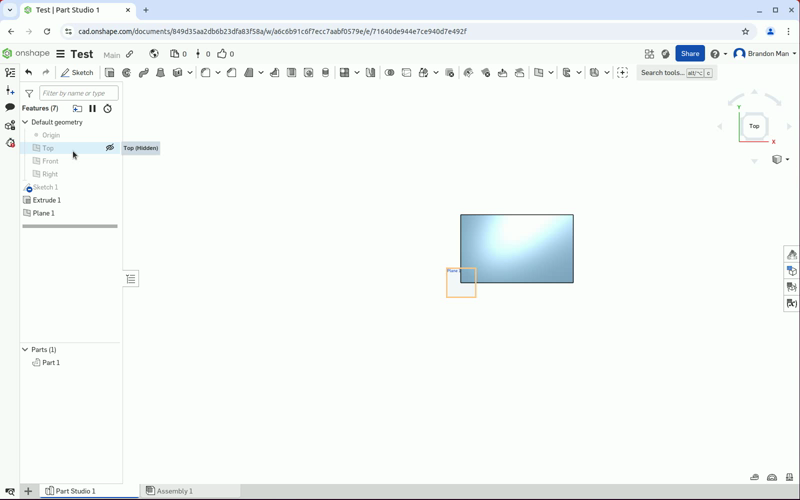
key(shift+s)
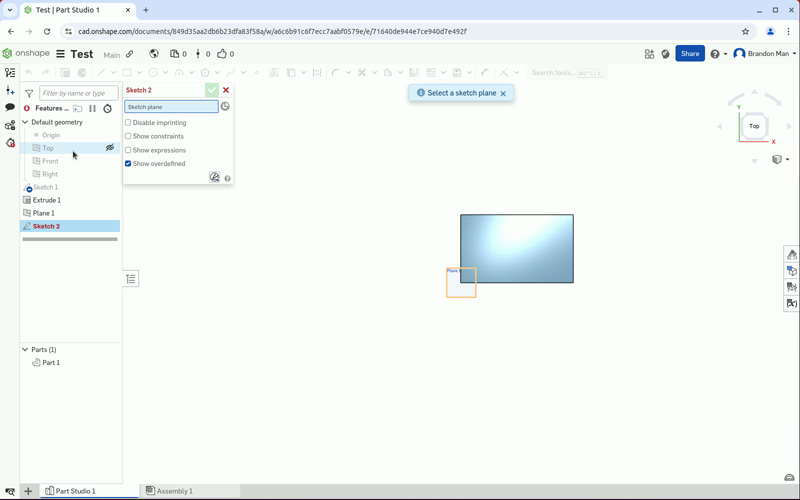
mouse_move(73, 215)
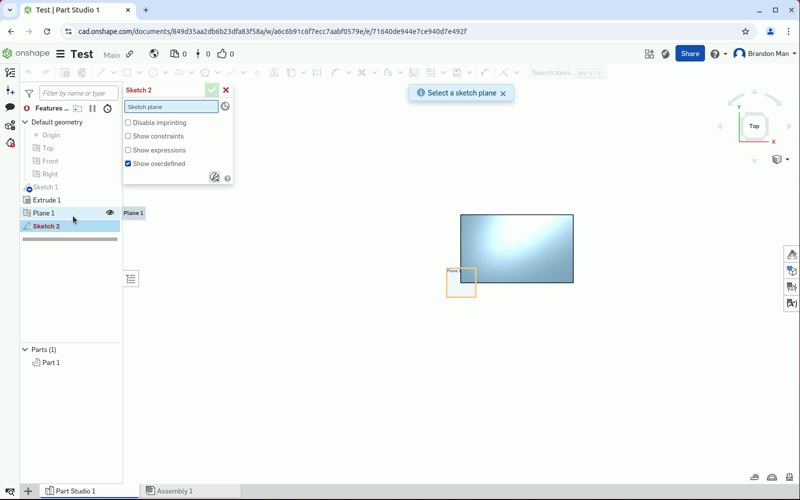
click(73, 215)
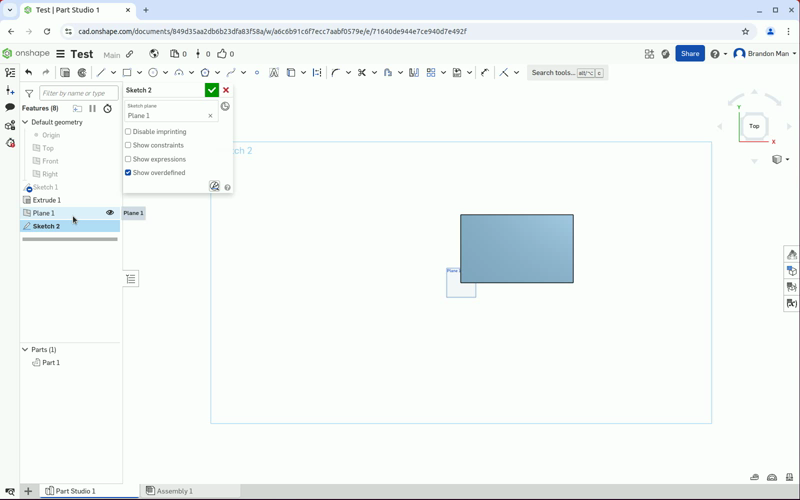
mouse_move(73, 352)
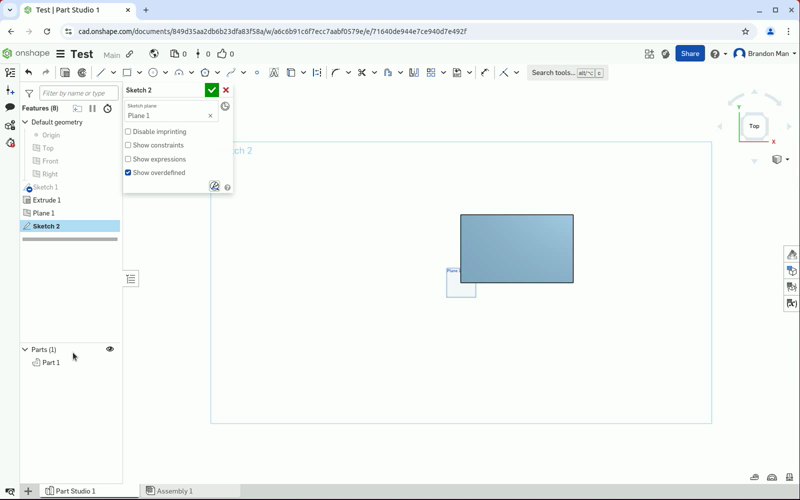
key(y)
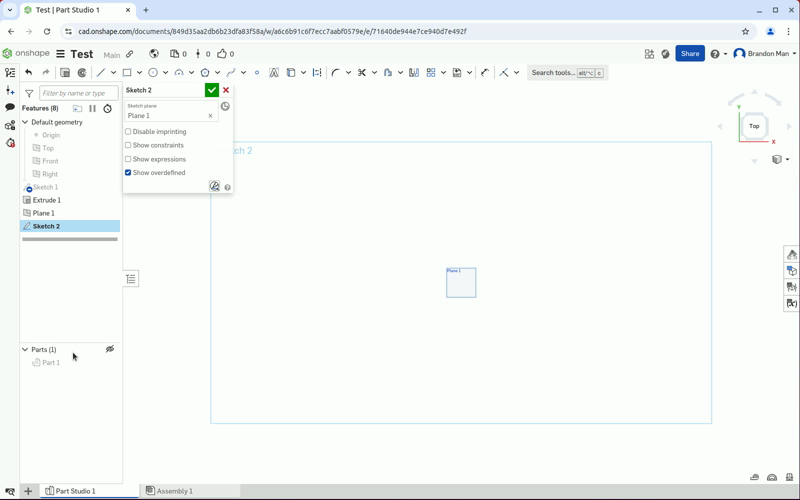
key(l)
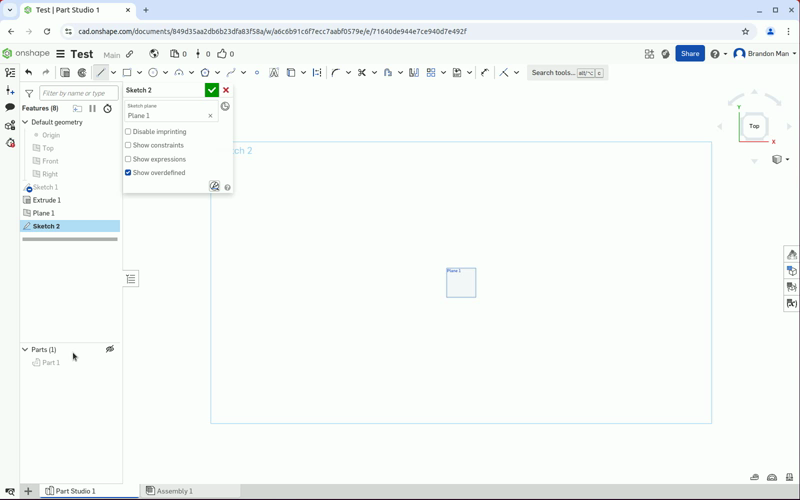
key_down(shift)
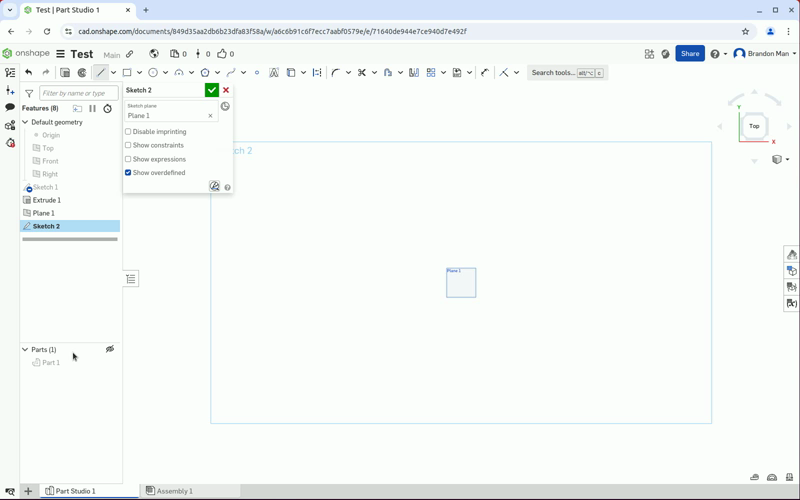
mouse_move(483, 282)
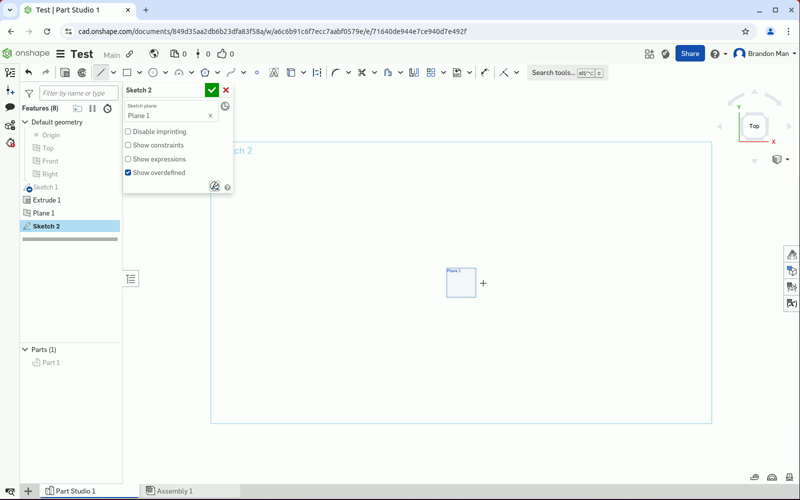
click(483, 282)
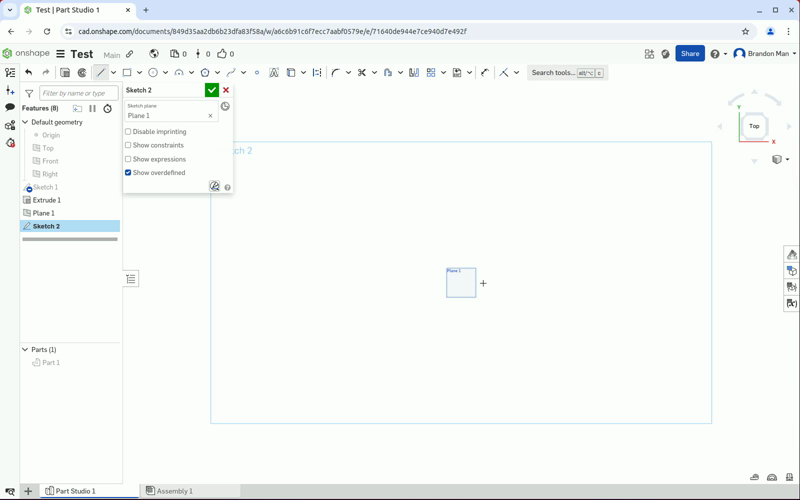
key_up(shift)
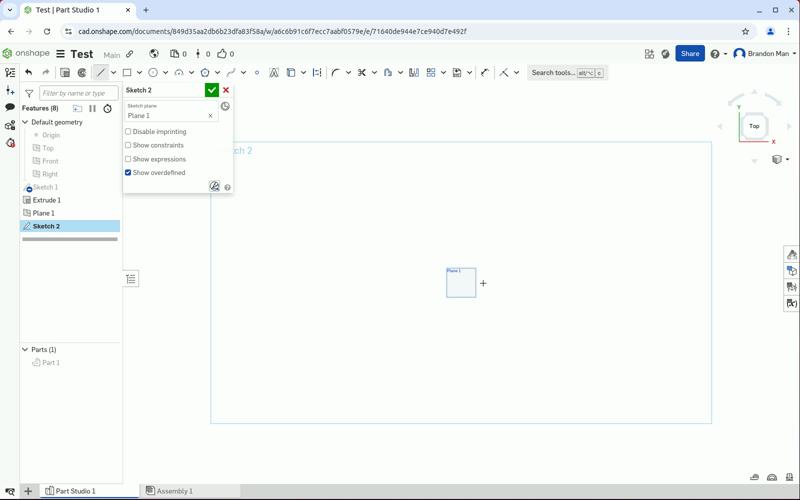
key_down(shift)
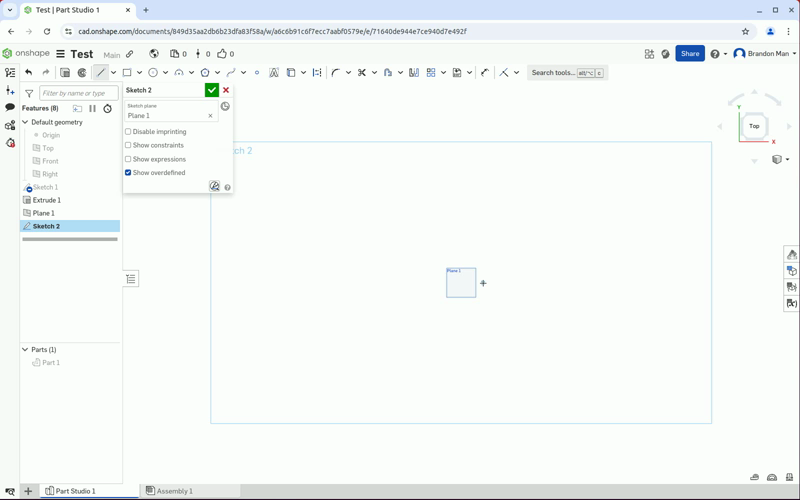
mouse_move(573, 282)
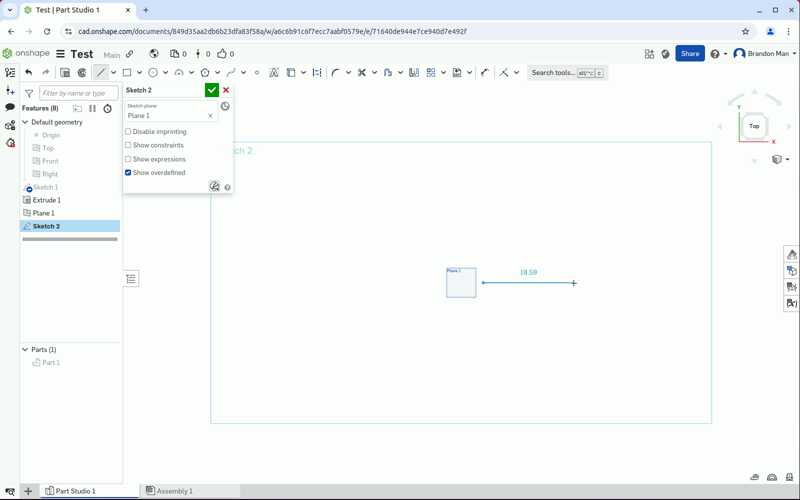
click(573, 282)
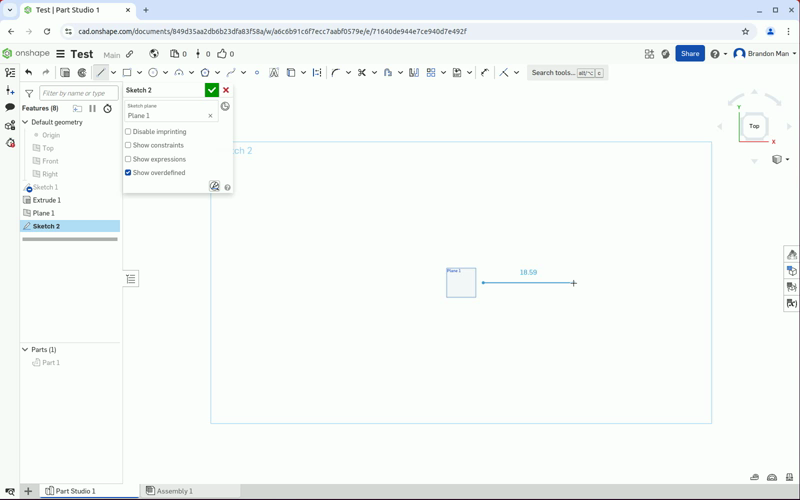
key_up(shift)
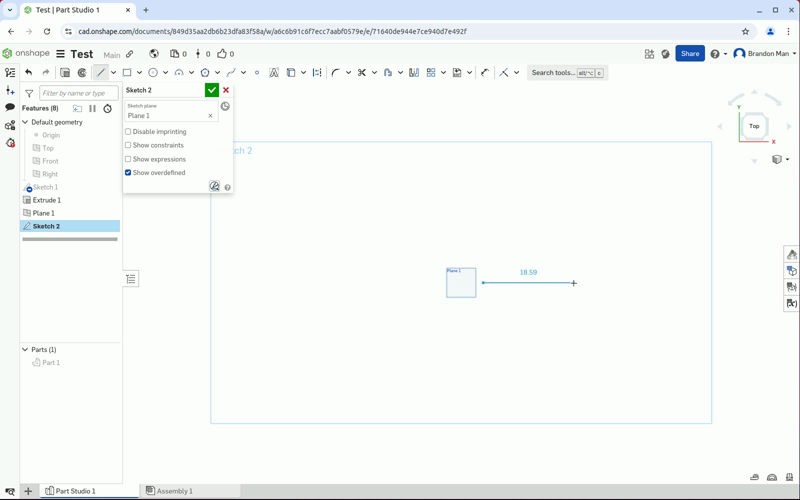
key_down(shift)
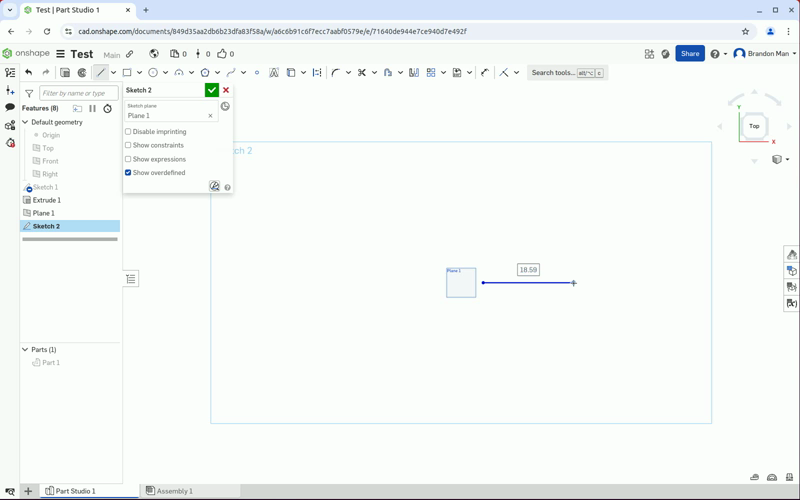
mouse_move(589, 282)
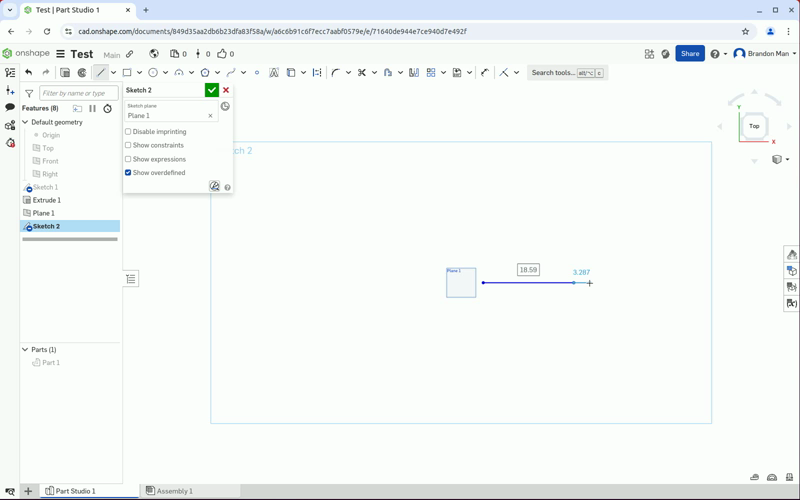
mouse_move(573, 237)
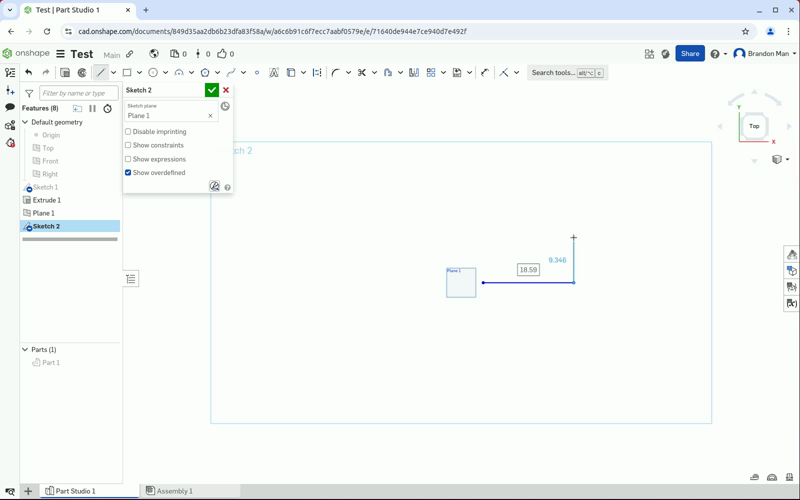
click(573, 237)
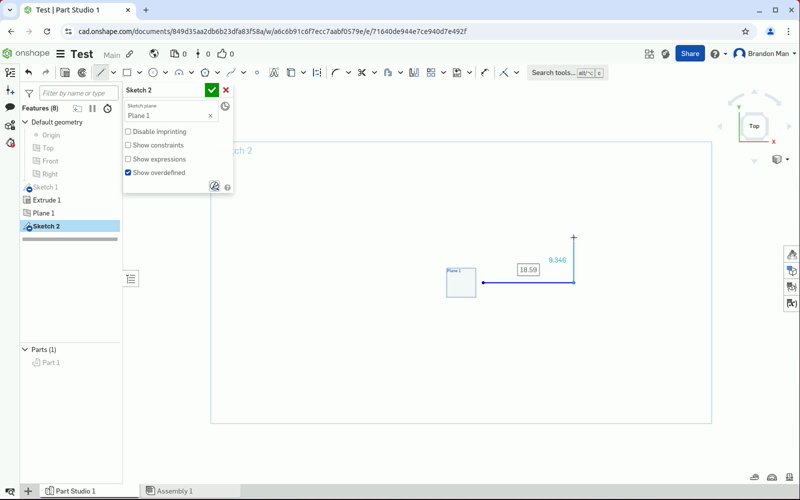
key_up(shift)
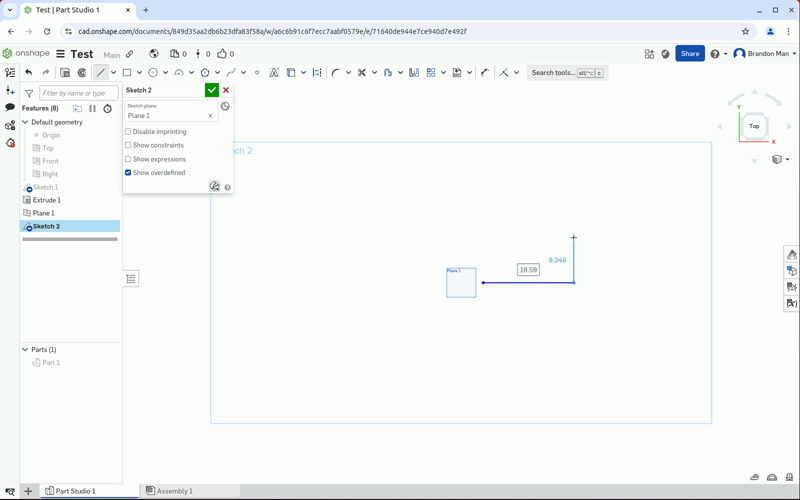
key_down(shift)
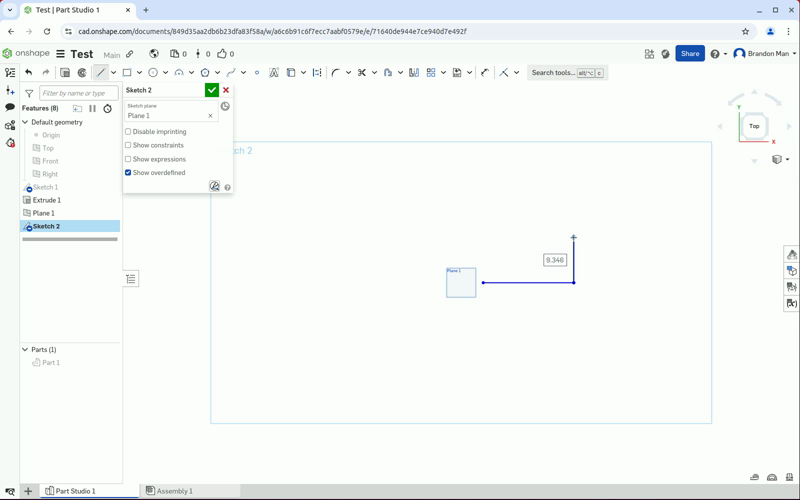
mouse_move(483, 237)
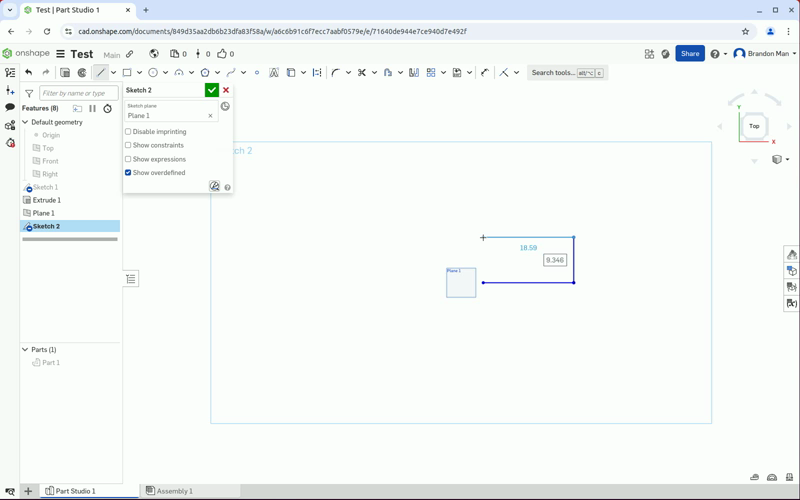
click(483, 237)
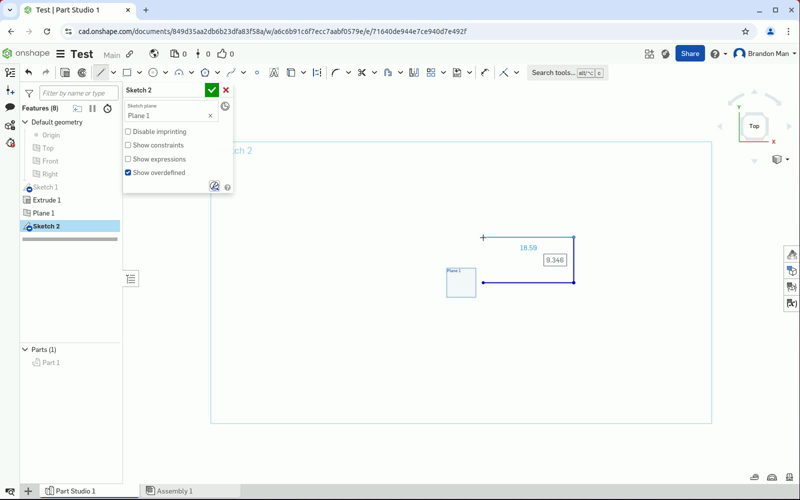
key_up(shift)
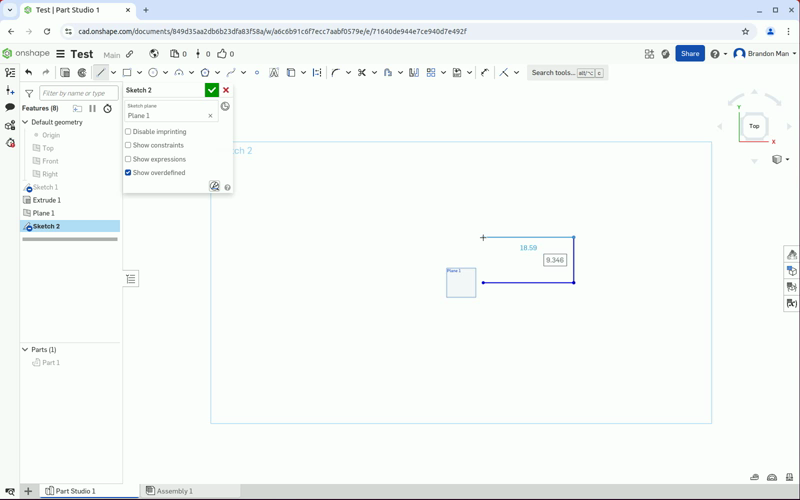
mouse_move(513, 237)
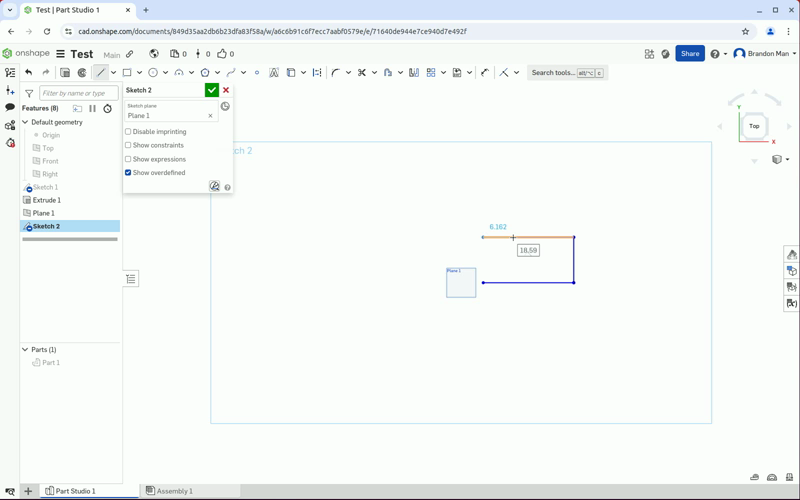
key_down(shift)
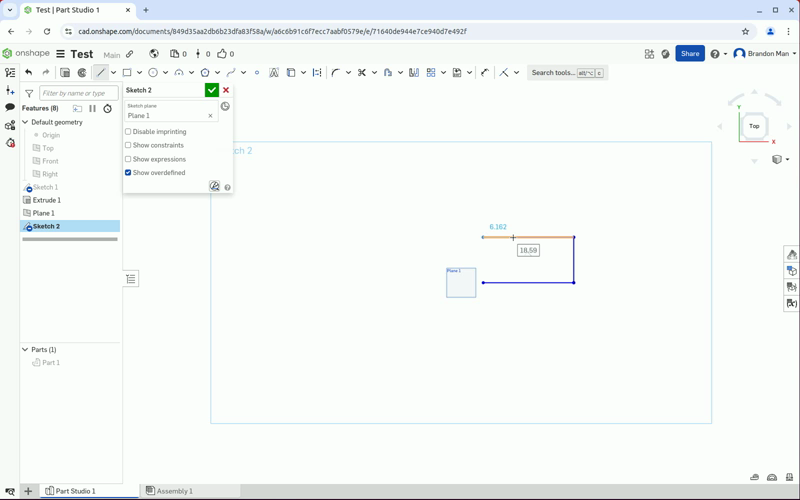
mouse_move(483, 282)
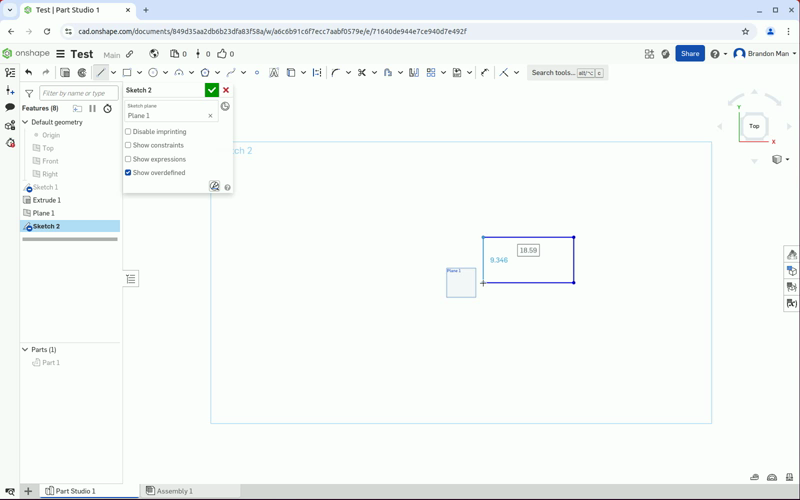
key_up(shift)
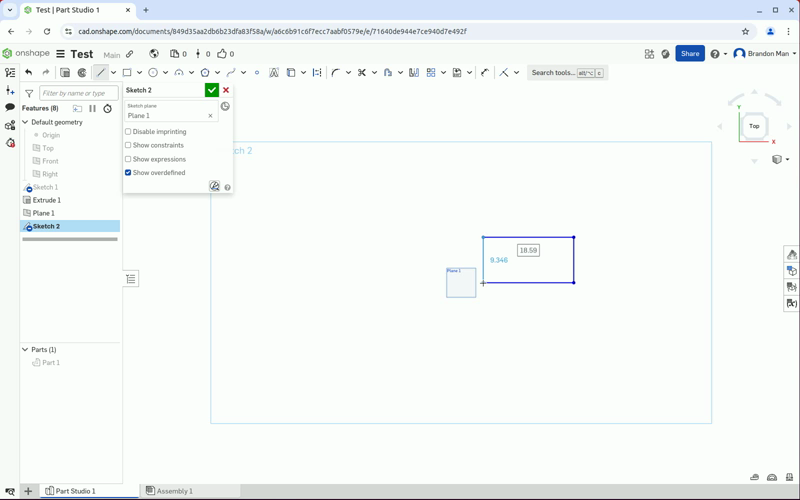
click(483, 282)
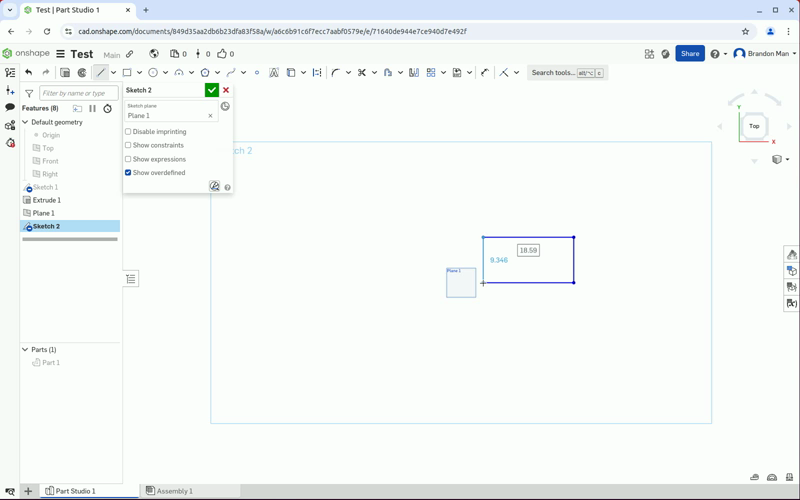
key(esc)
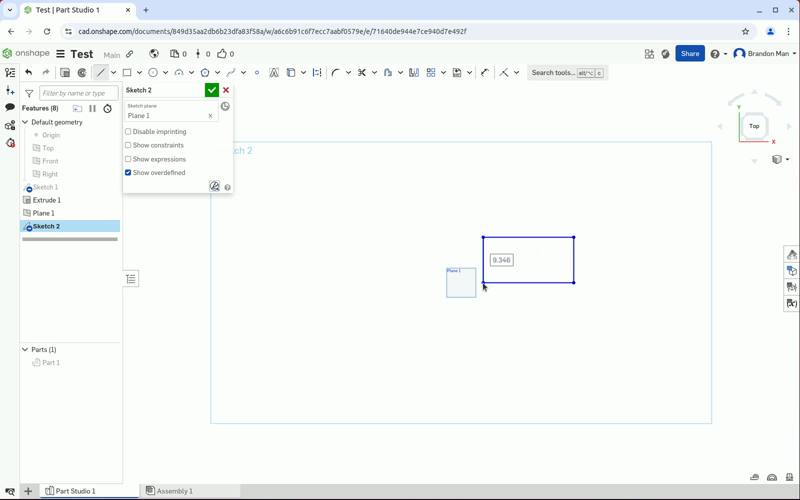
mouse_move(562, 253)
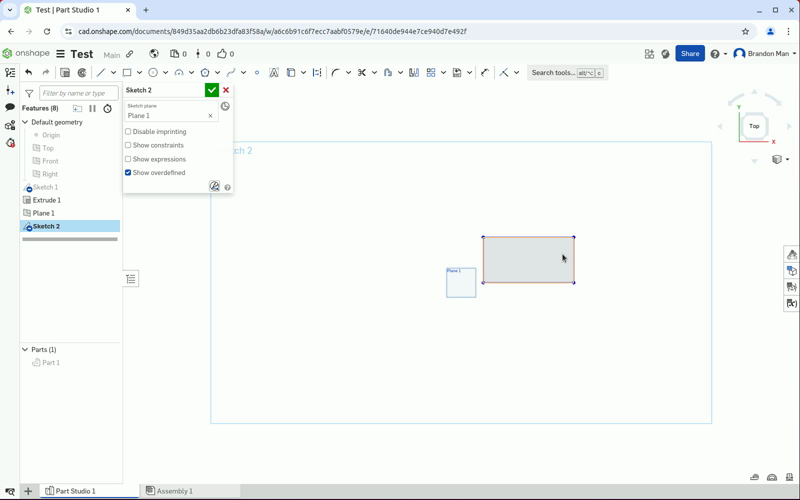
click(562, 253)
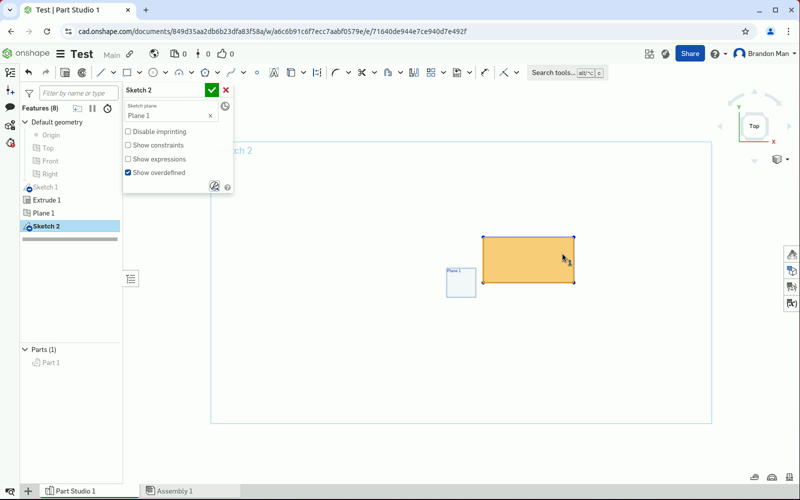
mouse_move(73, 352)
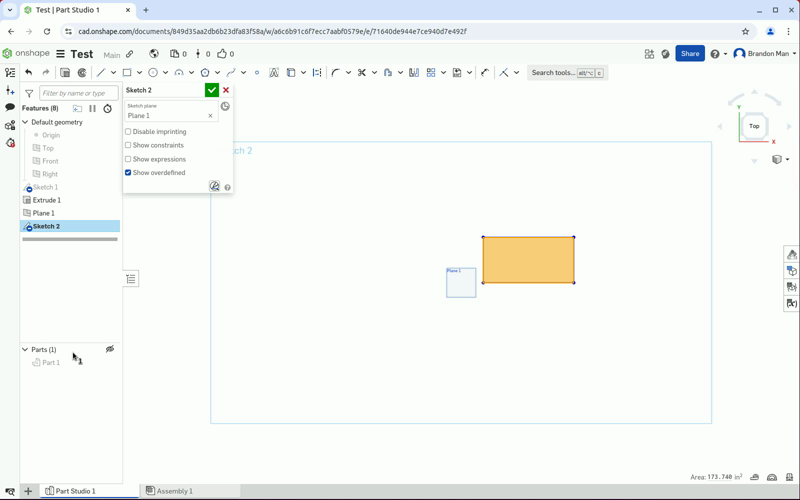
key(shift+y)
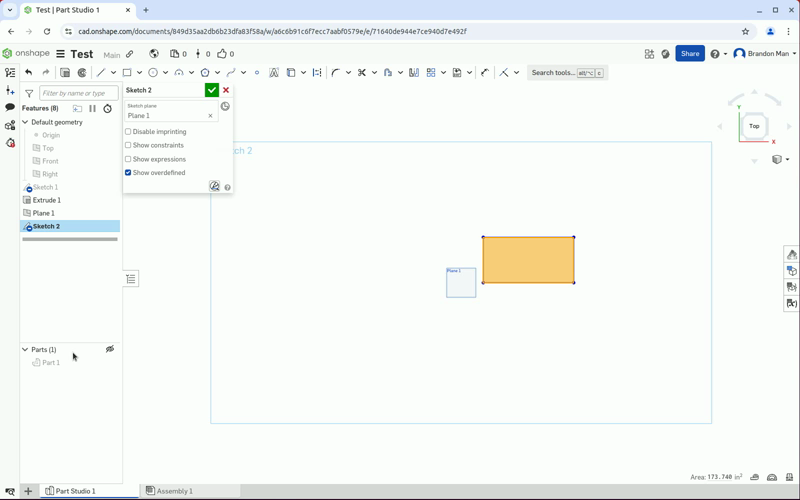
key(shift+e)
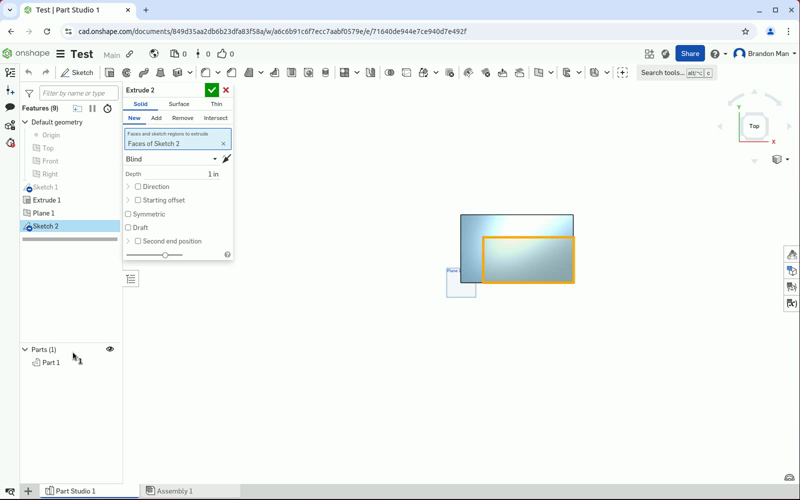
mouse_move(143, 106)
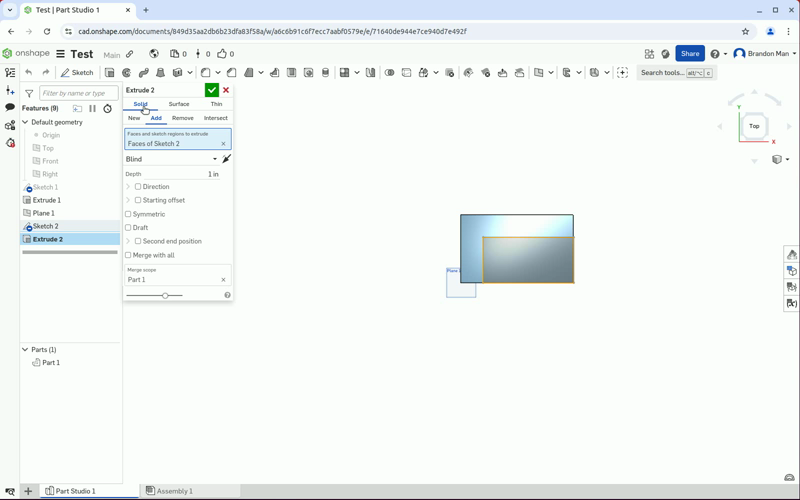
click(143, 106)
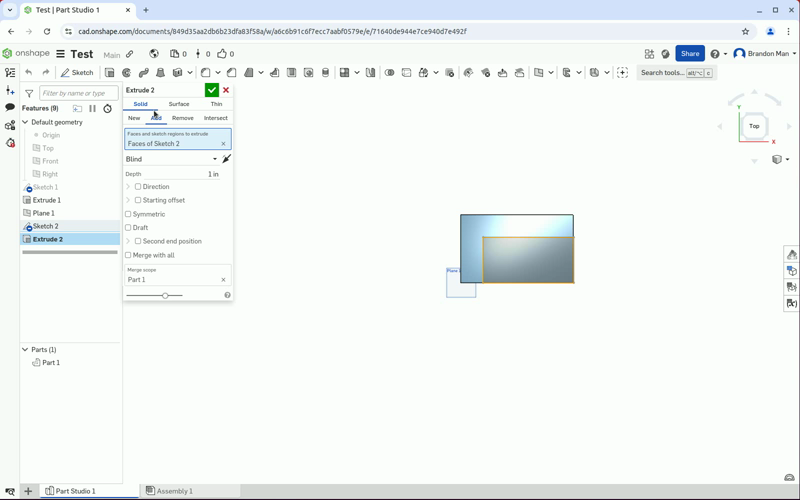
mouse_move(186, 120)
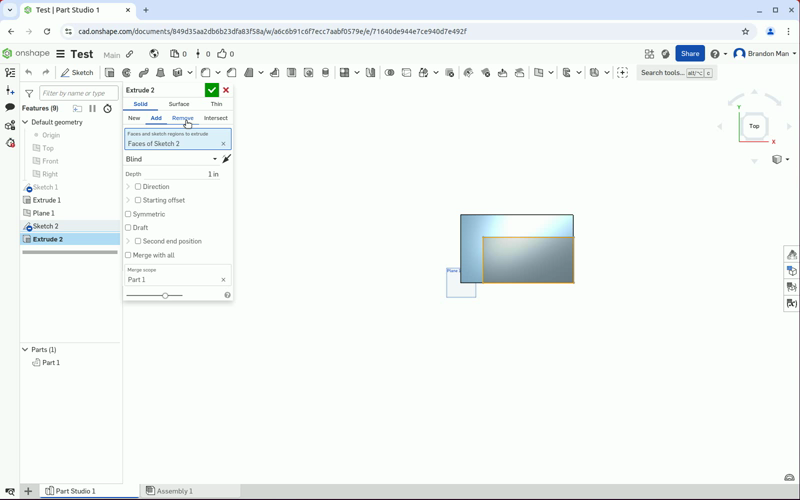
click(186, 120)
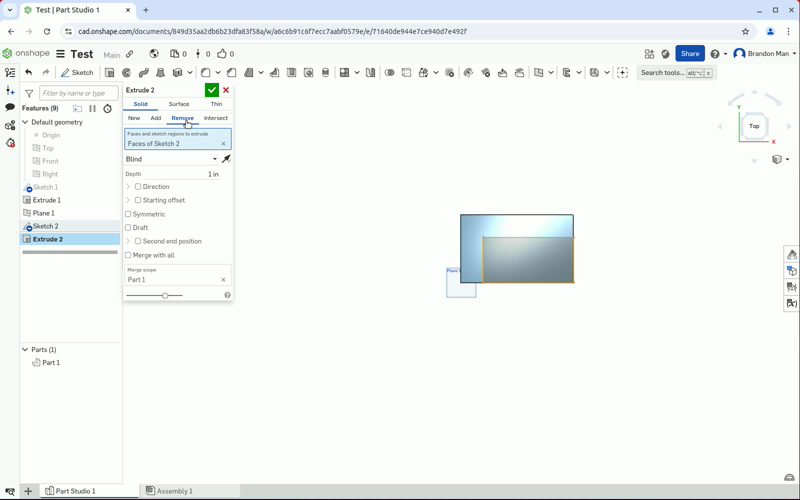
key(tab, 4)
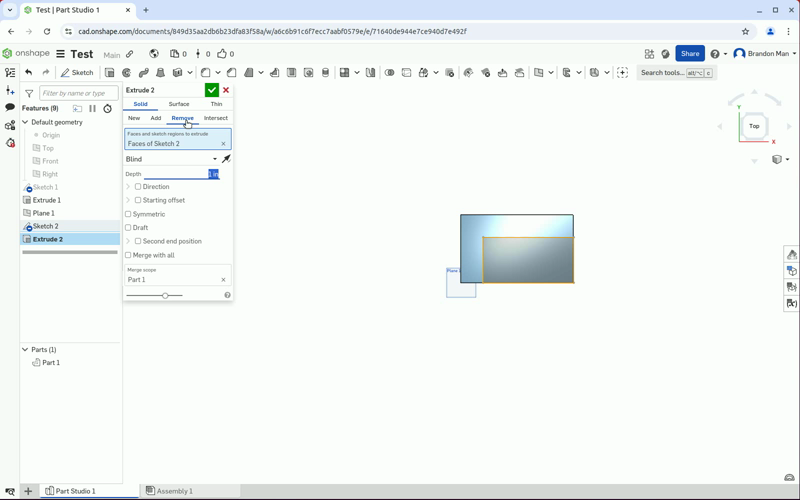
text(6.981)
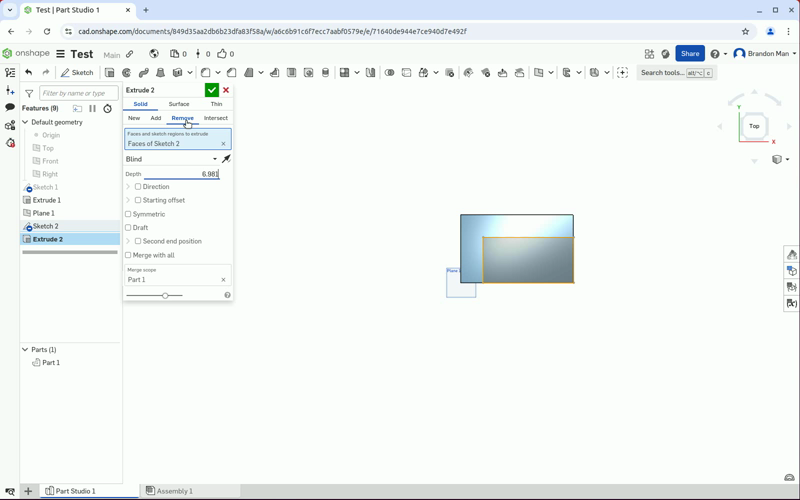
key(tab, 6)
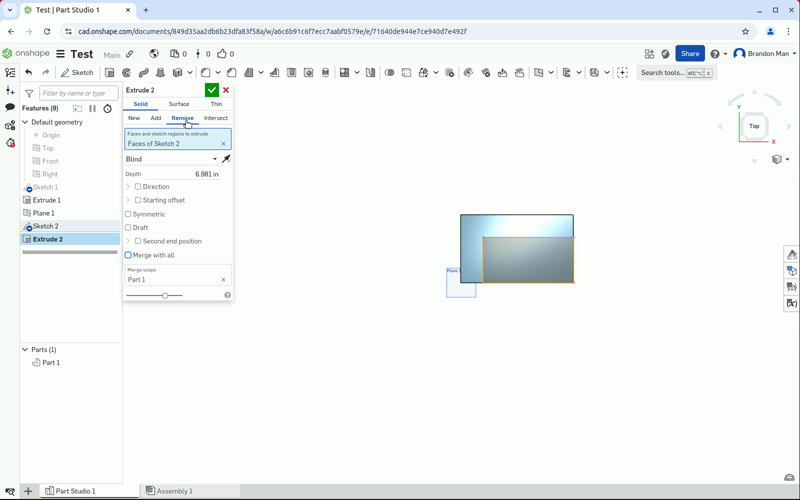
key(space)
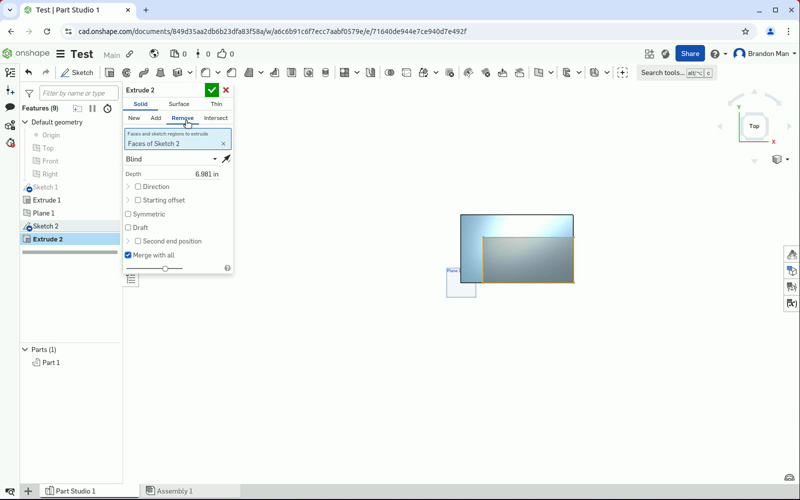
key(enter)
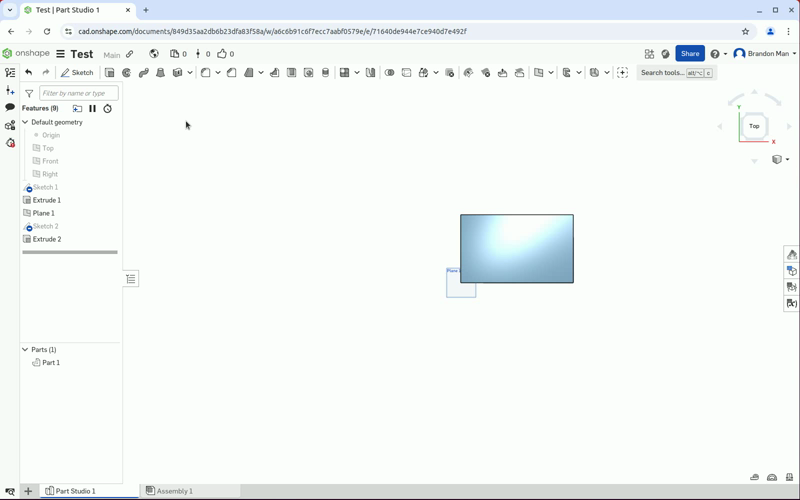
key(shift+h)
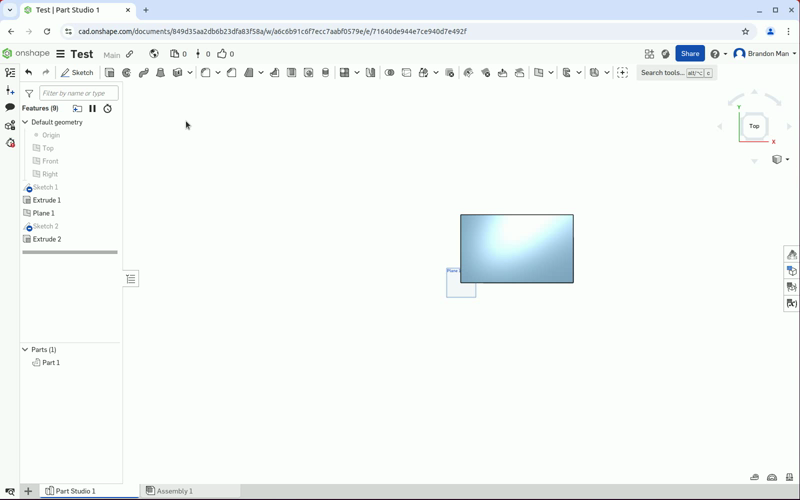
key(shift+h)
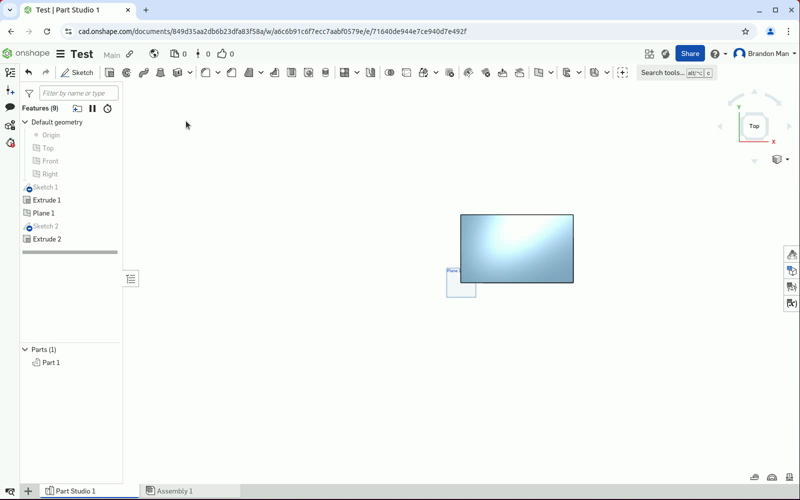
mouse_move(73, 189)
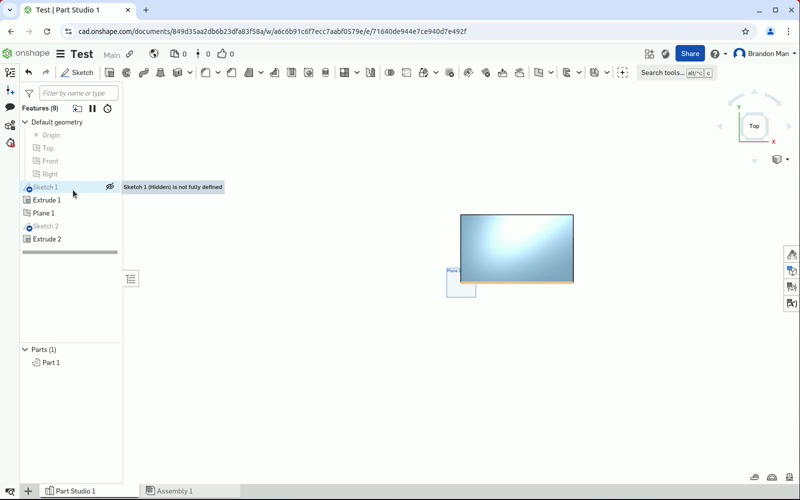
click(73, 189)
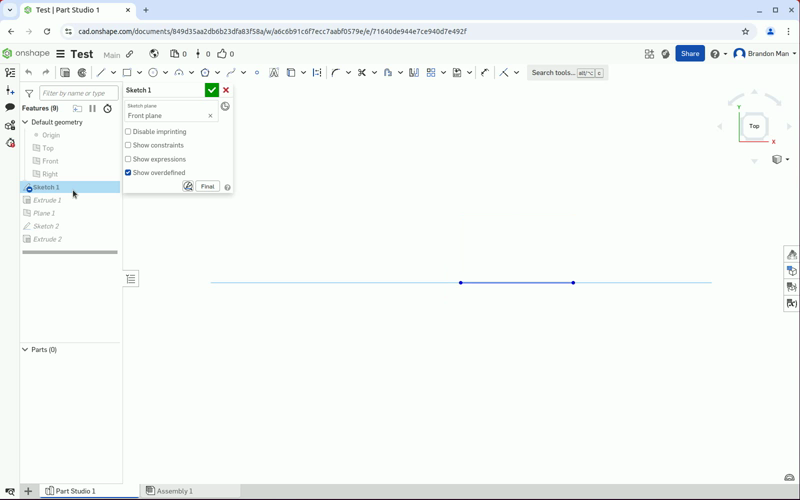
mouse_move(229, 92)
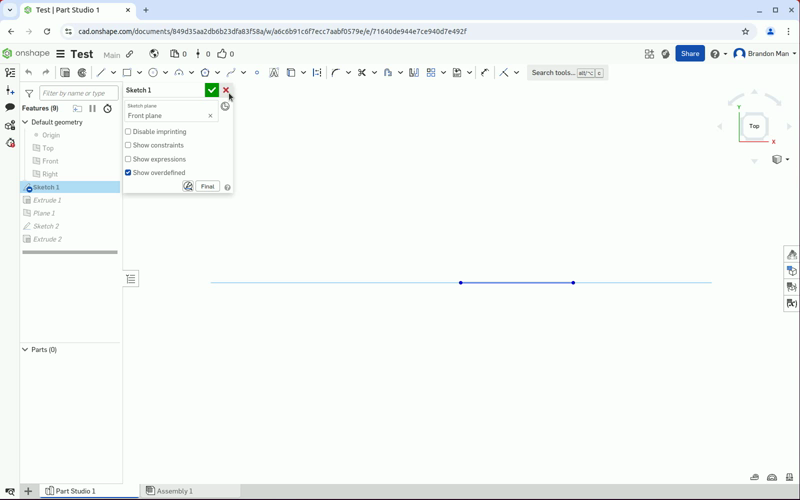
click(229, 92)
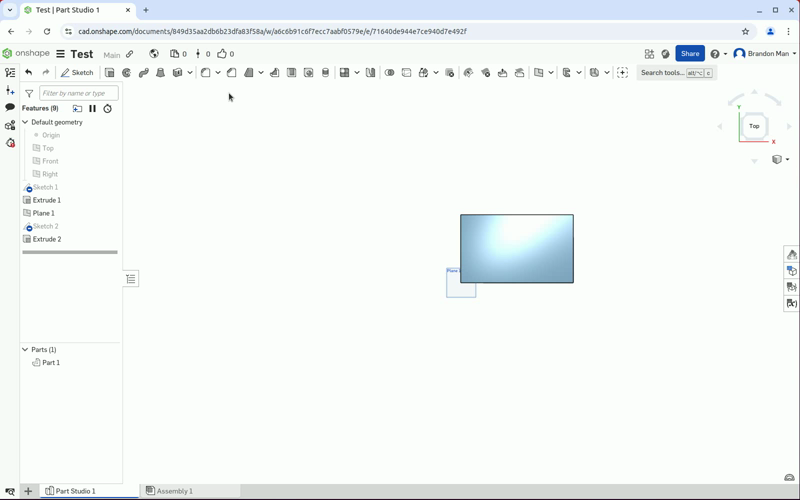
mouse_move(73, 352)
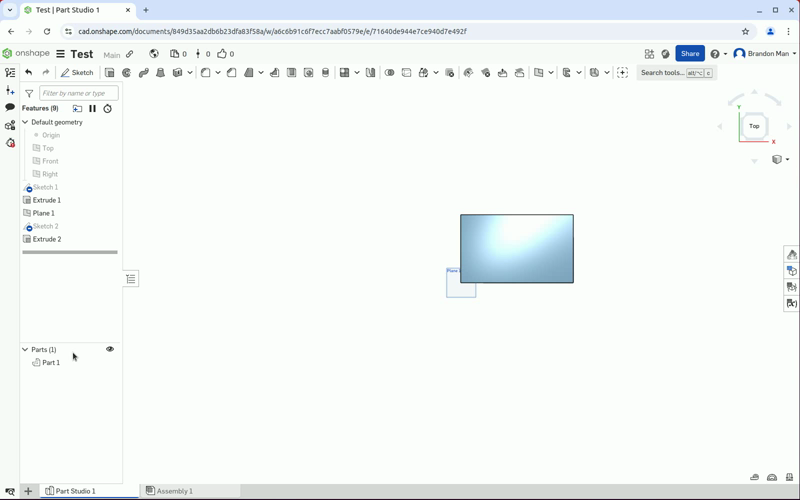
key(y)
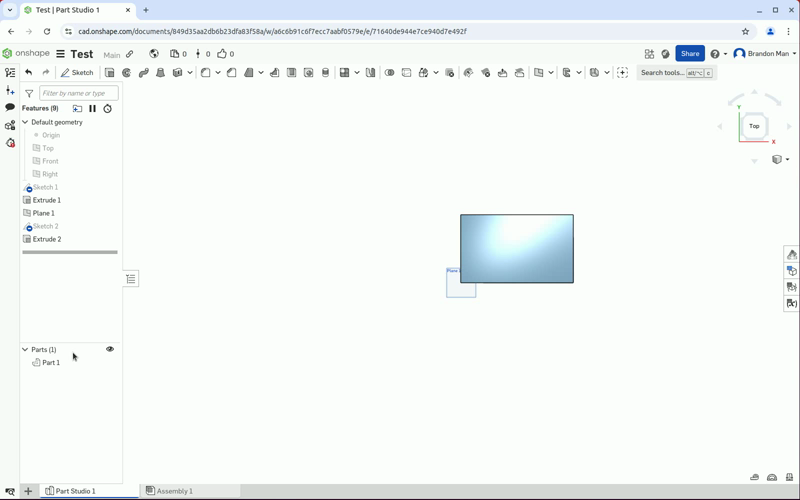
key(shift+p)
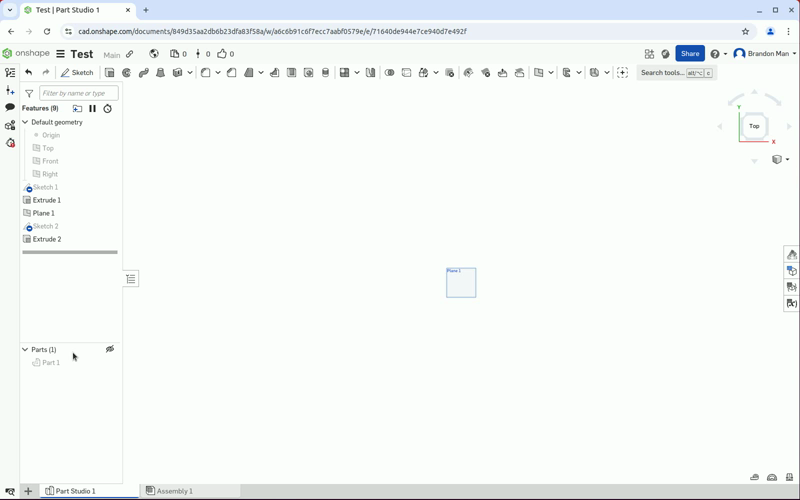
key(space)
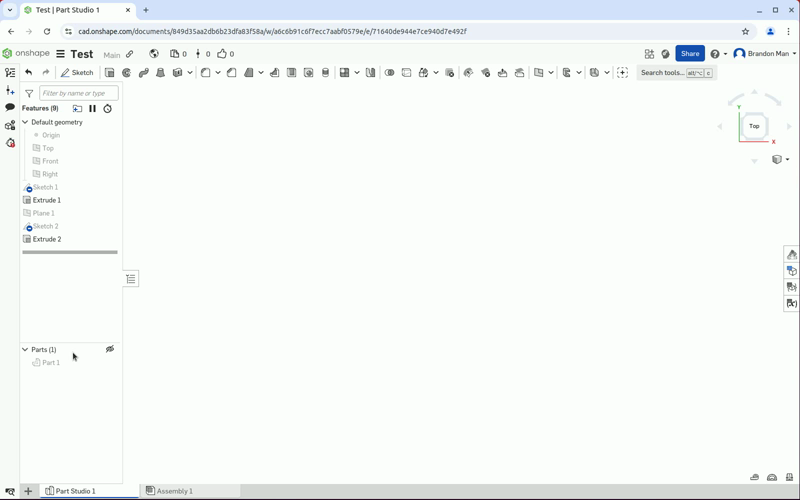
key_down(shift)
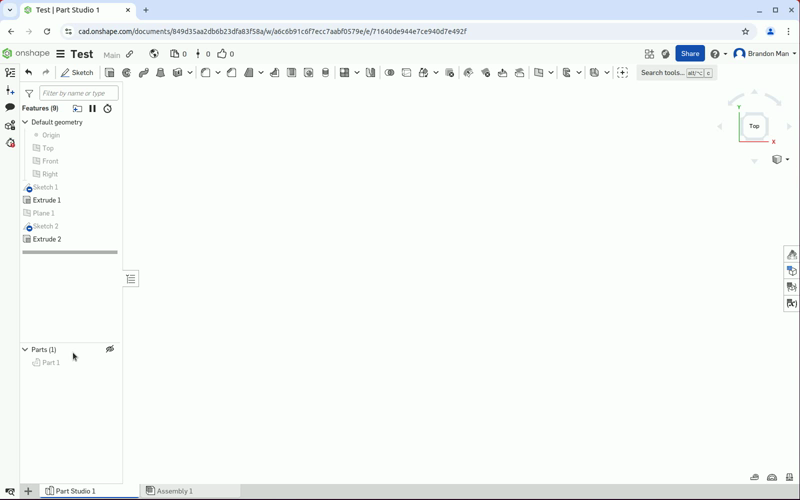
key(up)
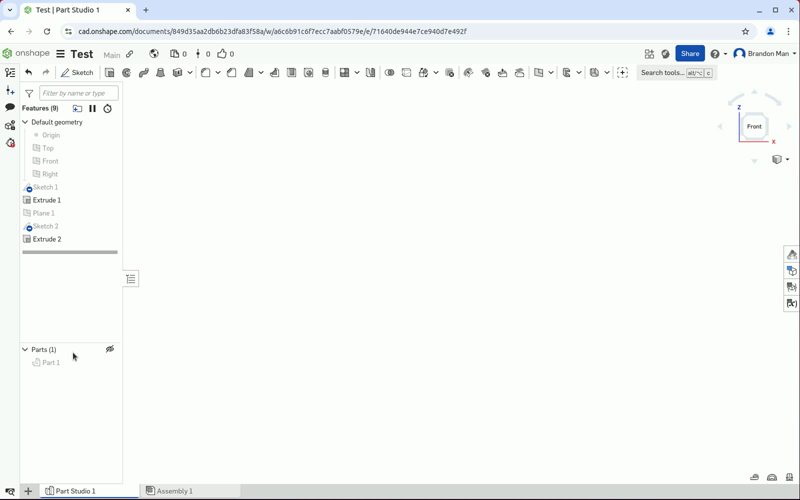
key_up(shift)
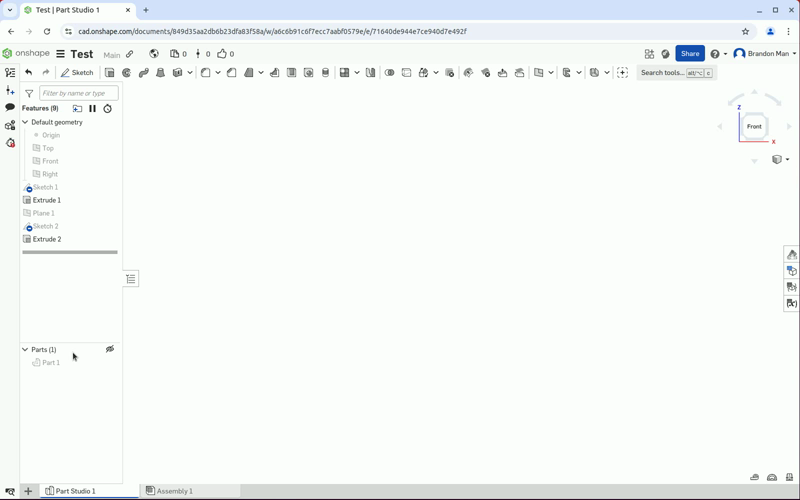
mouse_move(73, 352)
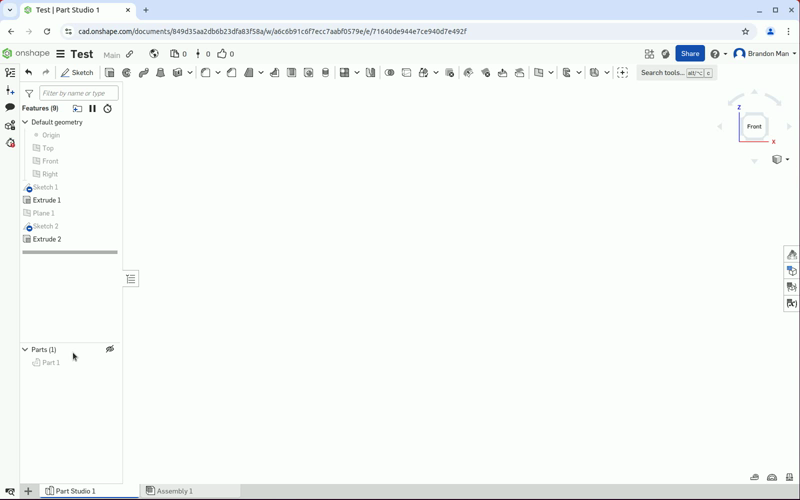
key(shift+y)
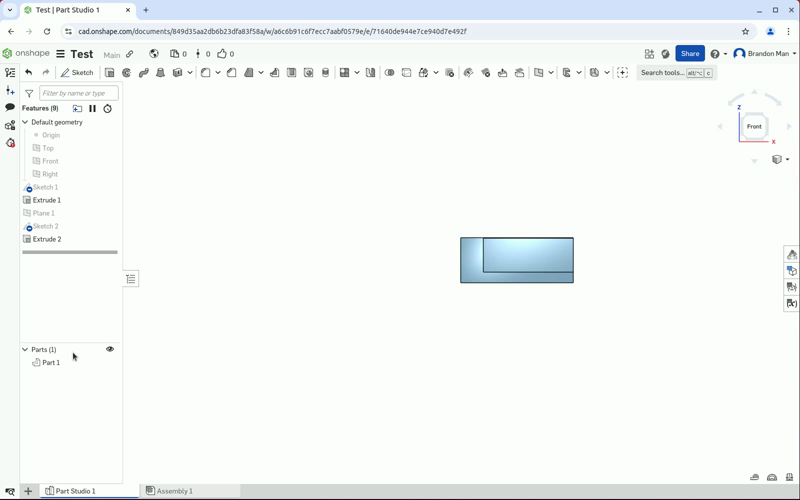
mouse_move(541, 75)
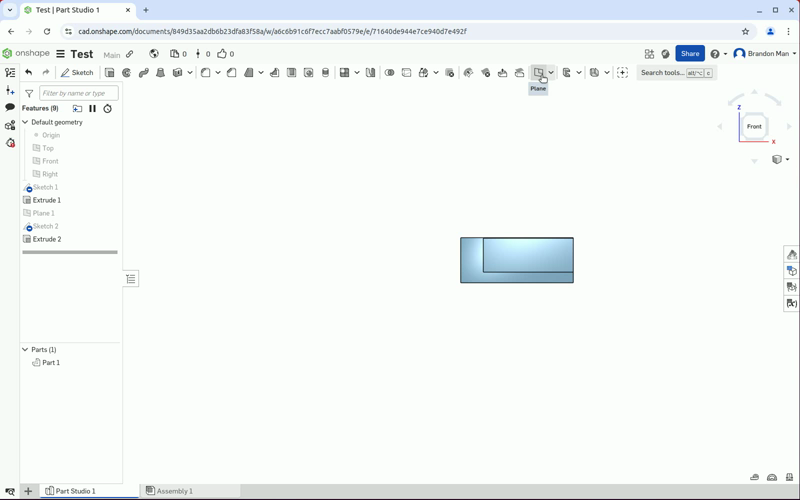
click(541, 75)
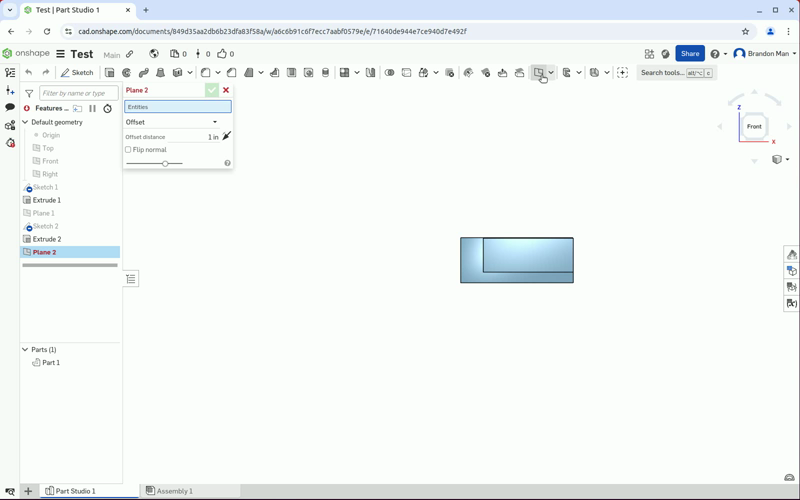
mouse_move(73, 163)
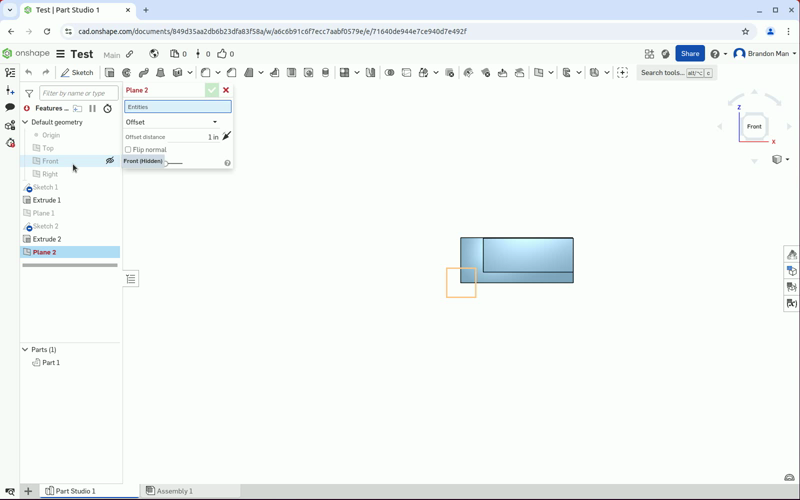
click(73, 163)
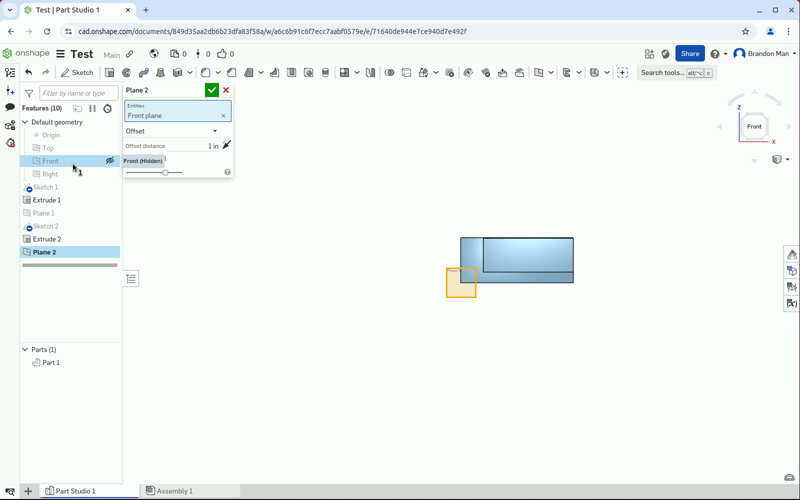
key(tab, 2)
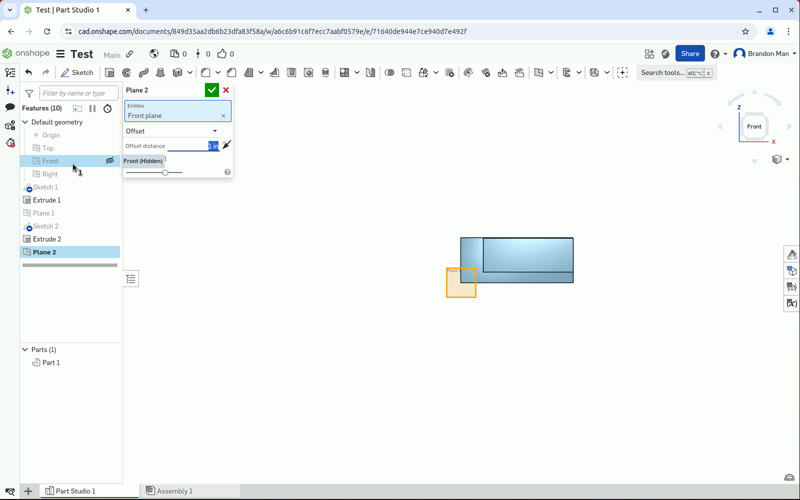
text(9.151)
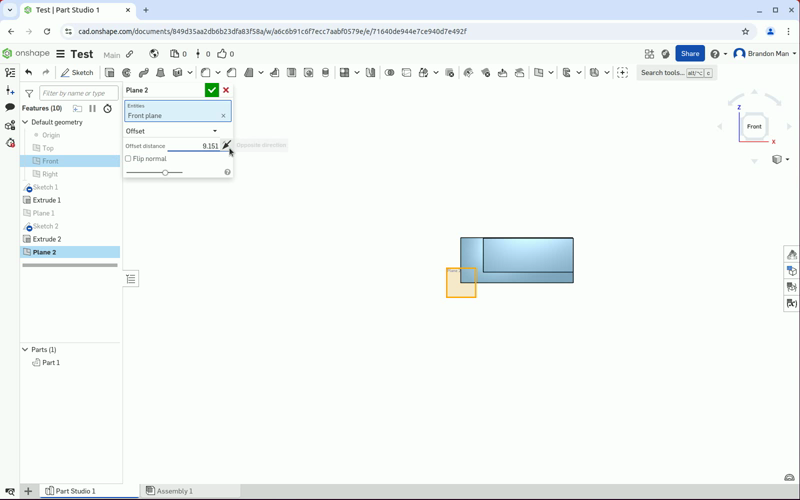
mouse_move(229, 147)
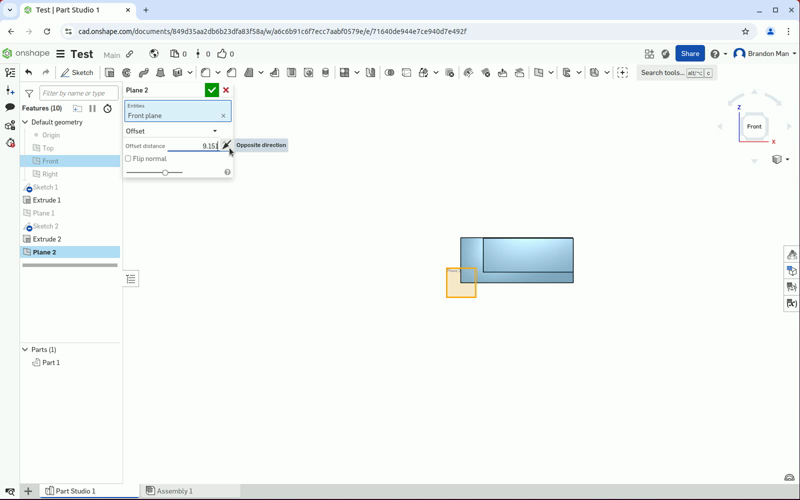
click(229, 147)
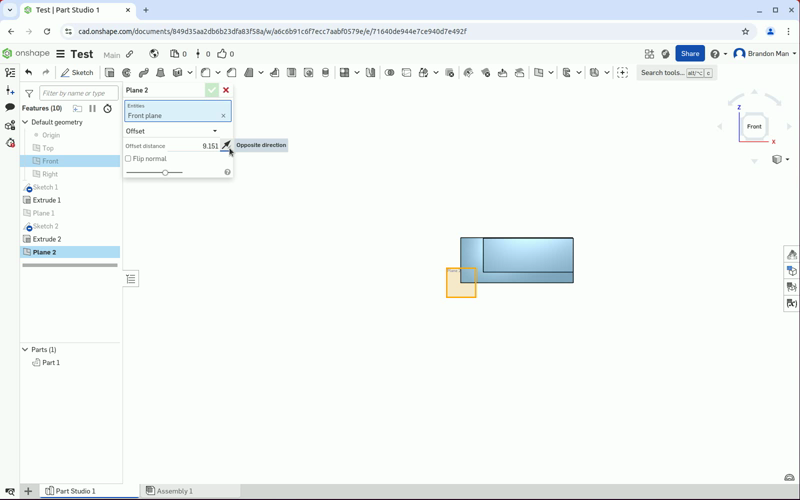
key(enter, 2)
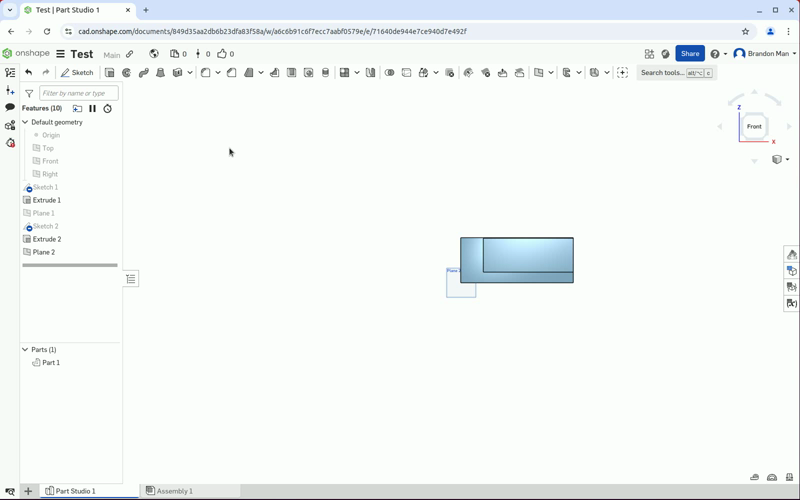
key(shift+s)
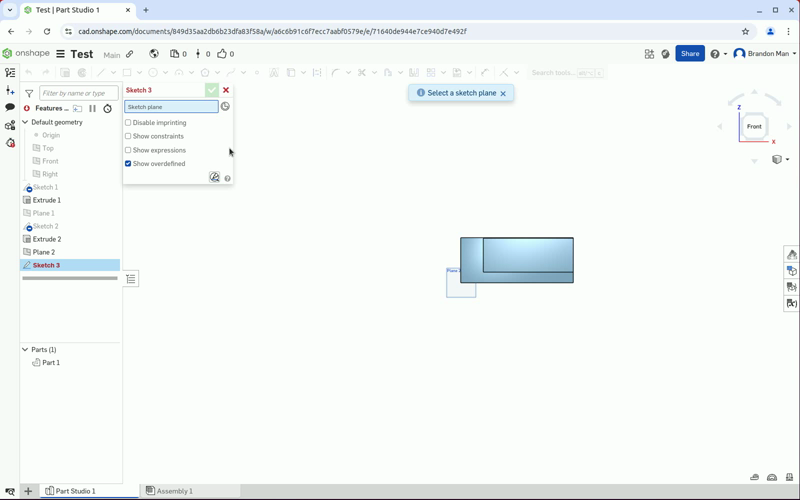
mouse_move(73, 254)
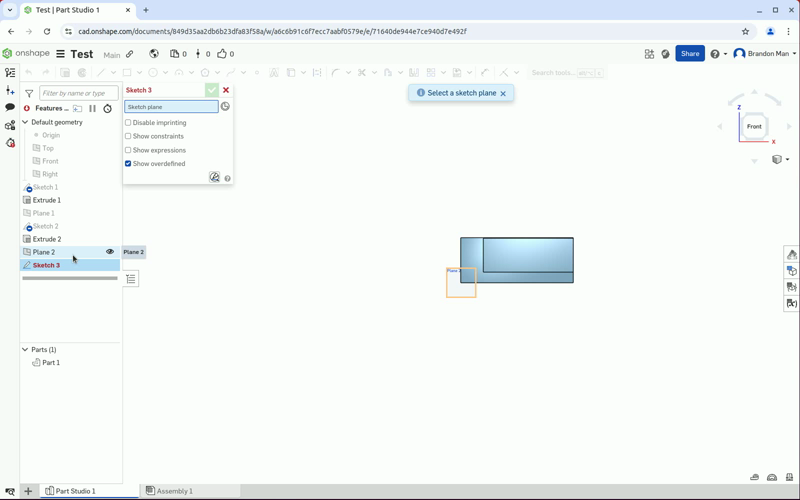
click(73, 254)
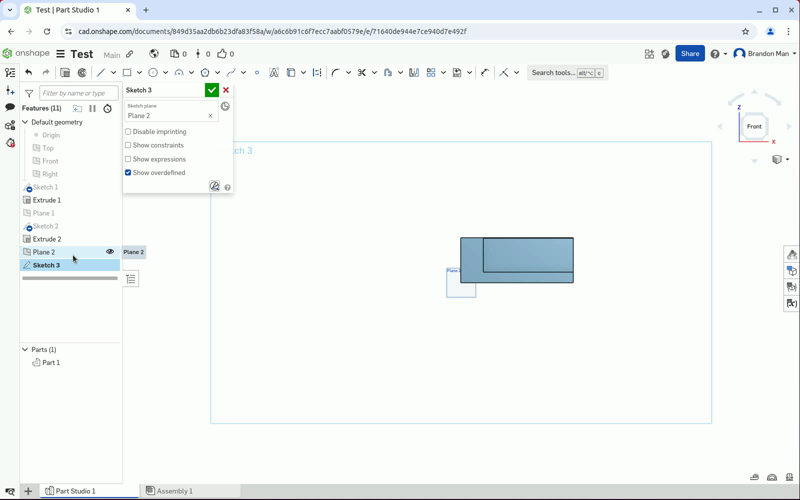
mouse_move(73, 352)
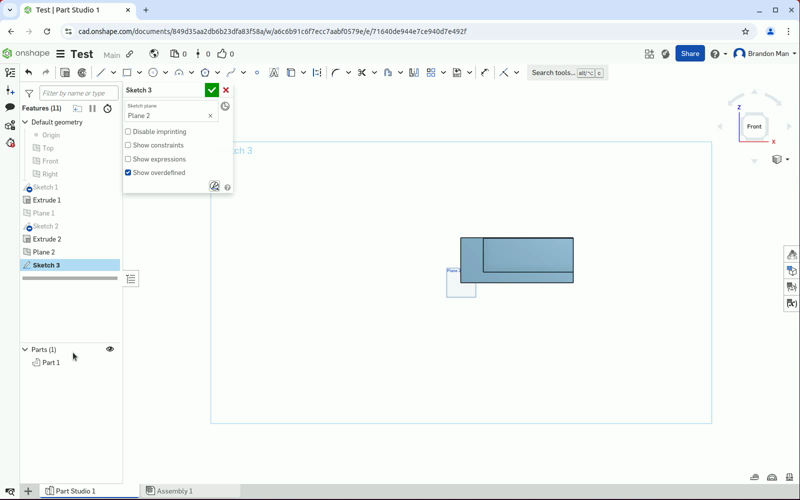
key(y)
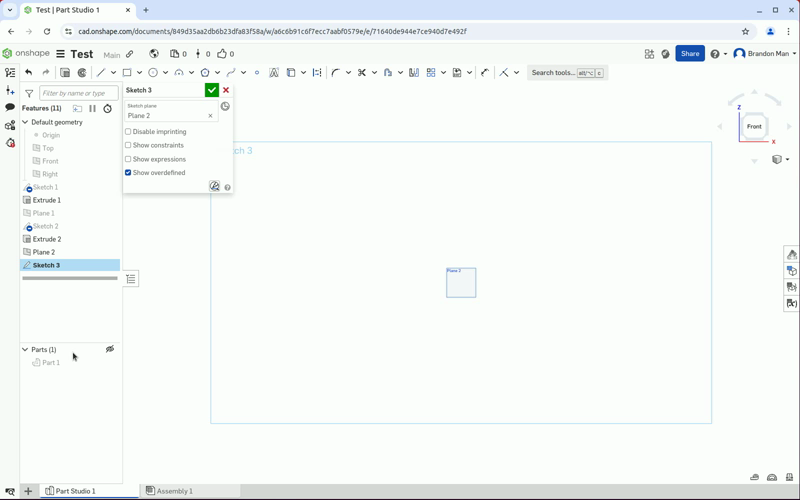
key(l)
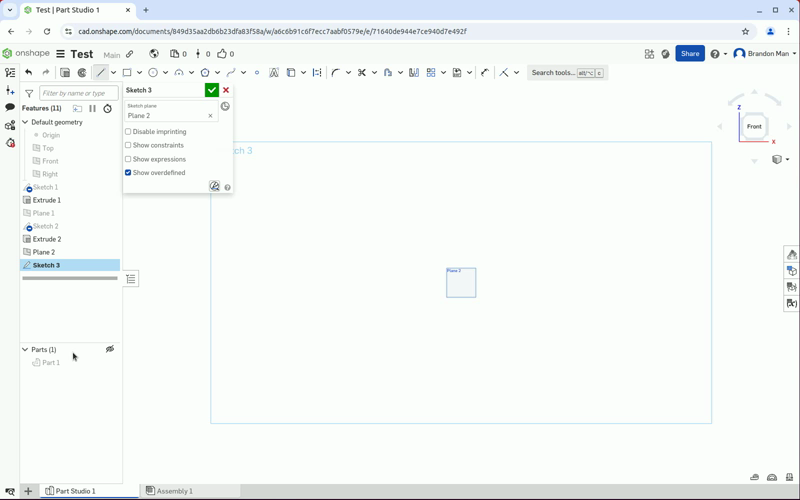
key_down(shift)
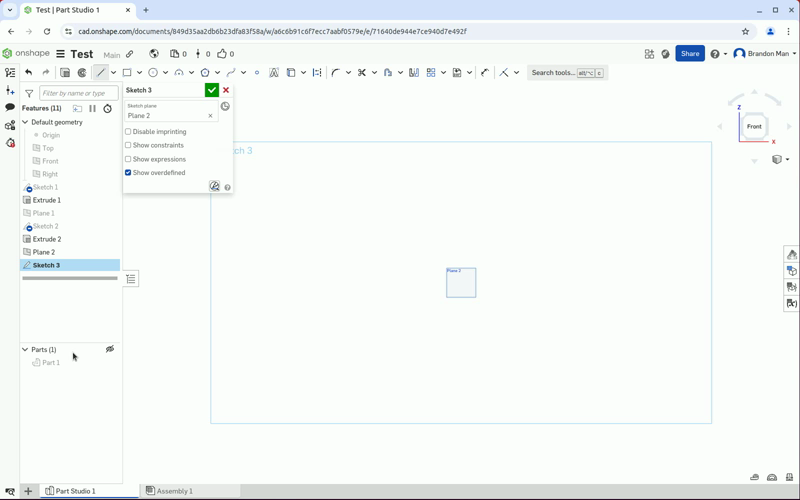
mouse_move(539, 249)
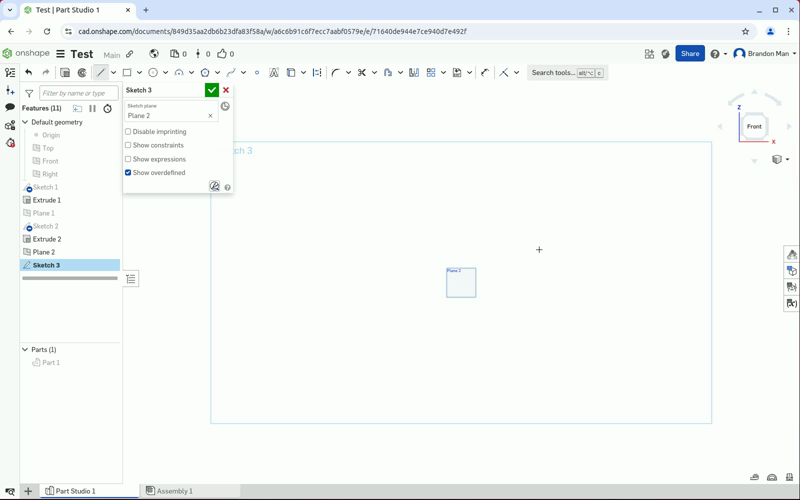
click(539, 249)
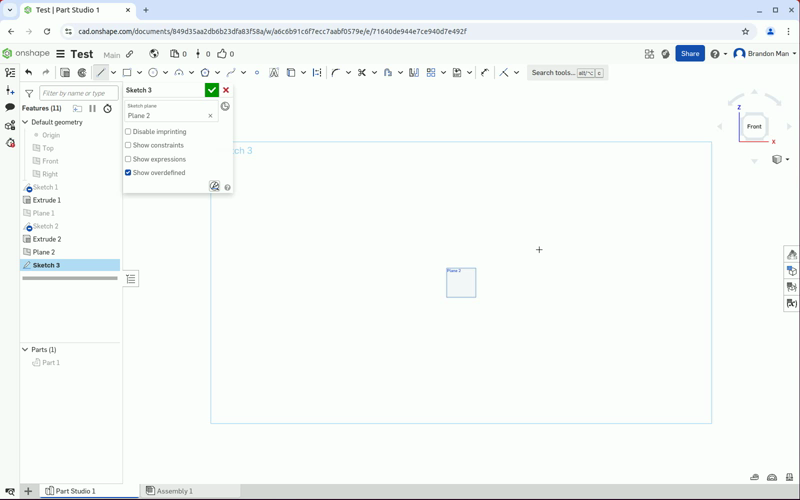
key_up(shift)
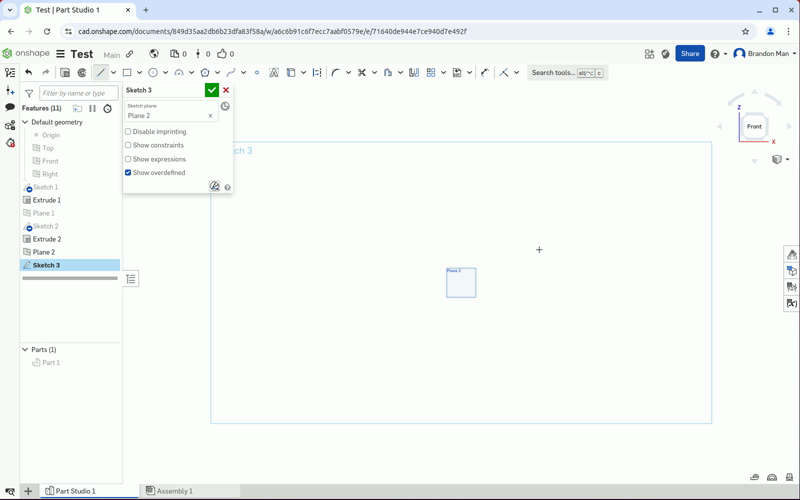
key_down(shift)
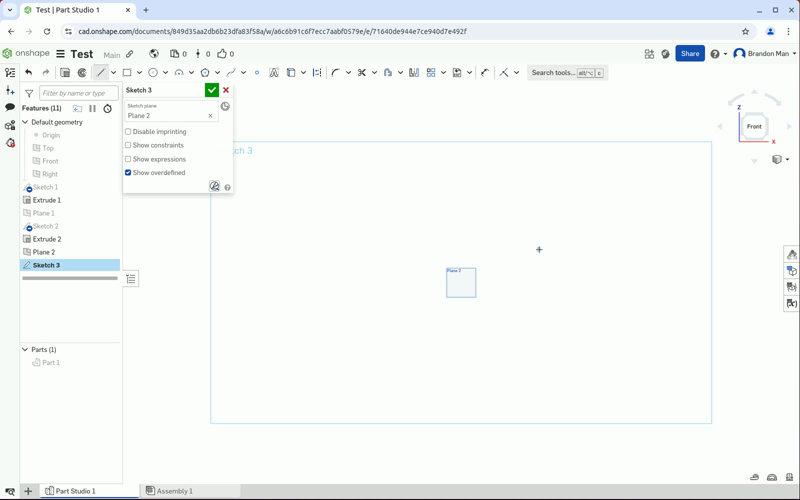
mouse_move(569, 249)
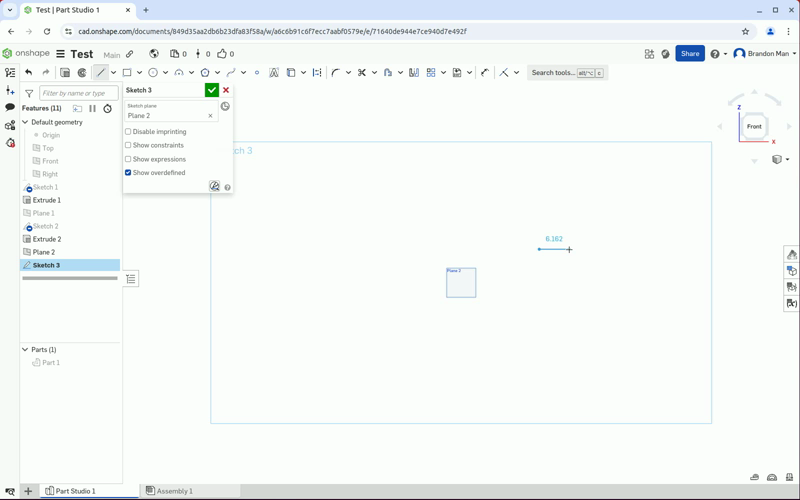
mouse_move(573, 249)
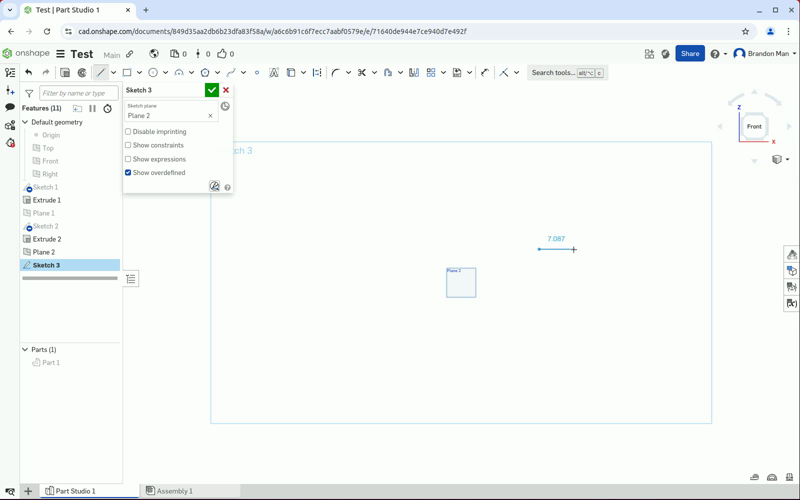
click(573, 249)
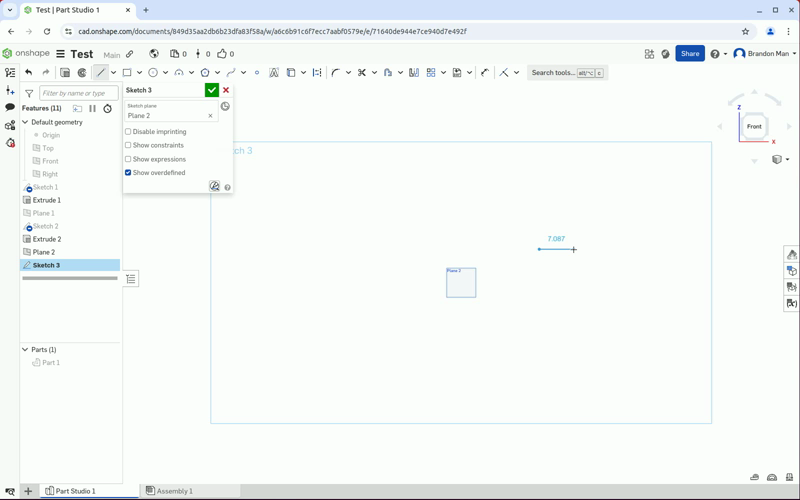
key_up(shift)
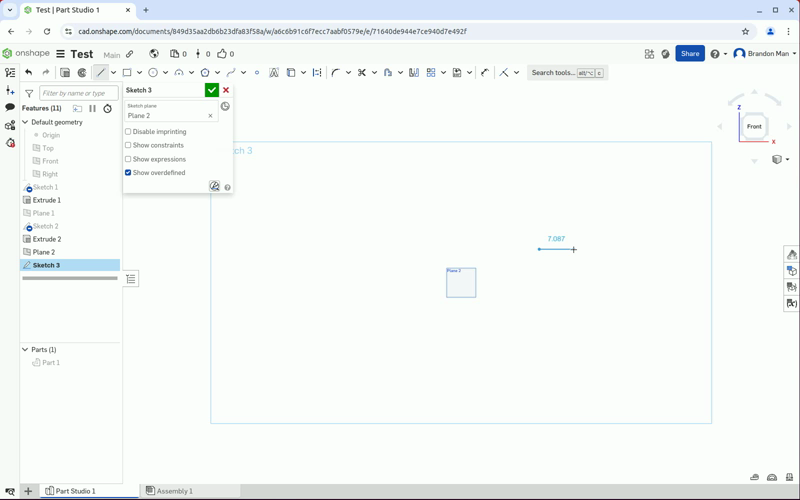
key_down(shift)
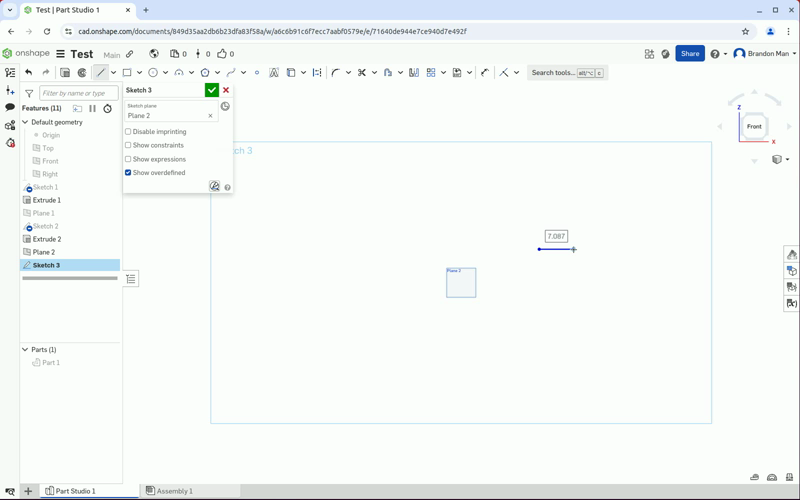
mouse_move(589, 249)
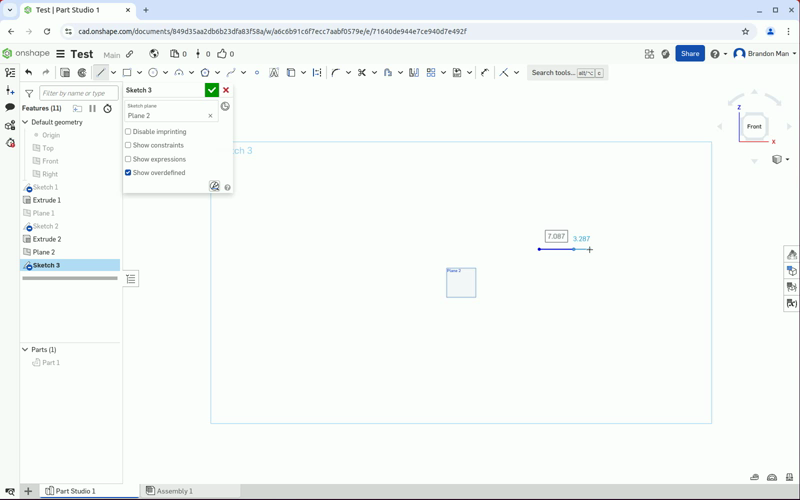
mouse_move(573, 237)
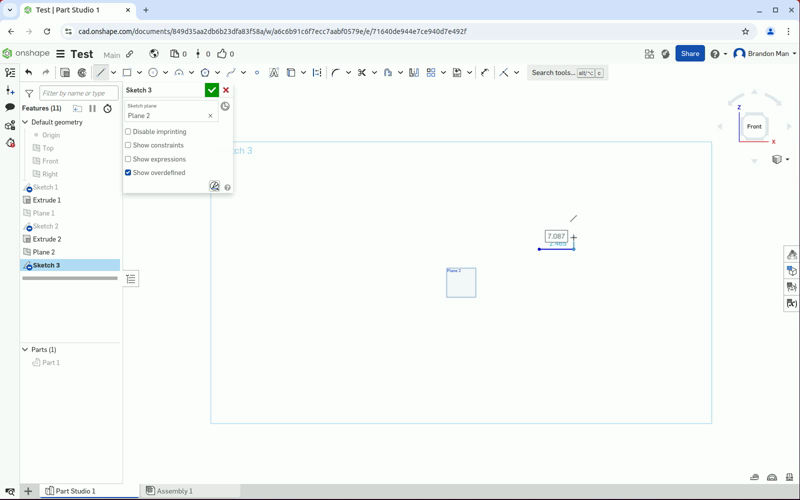
click(573, 237)
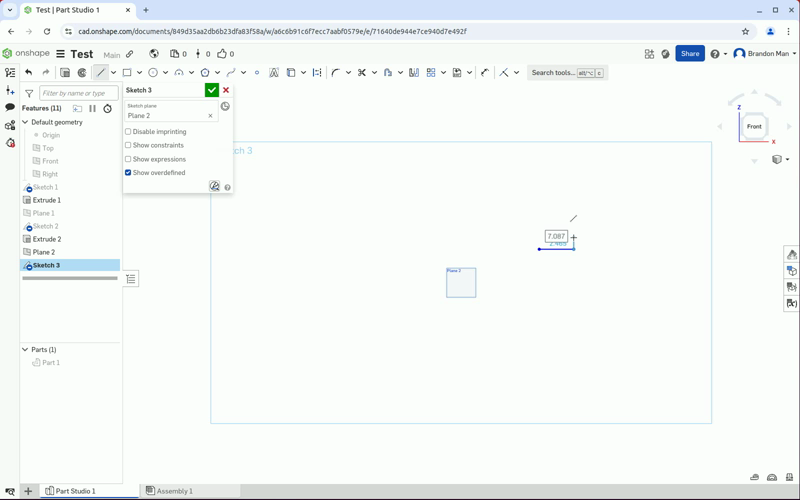
key_up(shift)
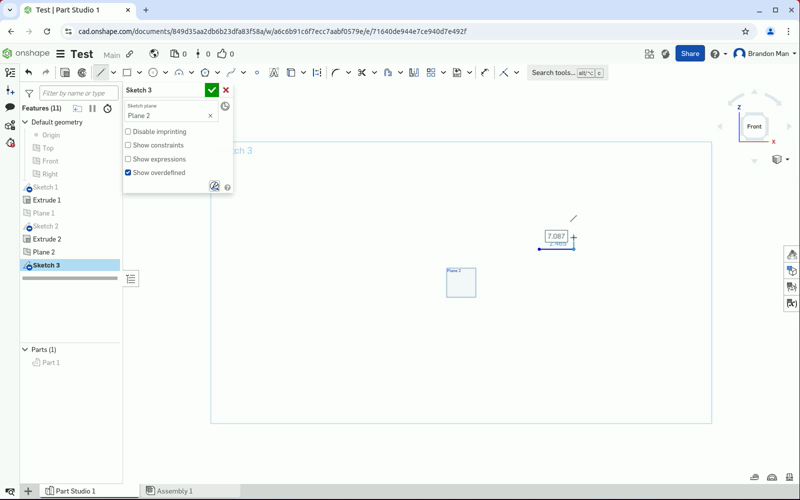
key_down(shift)
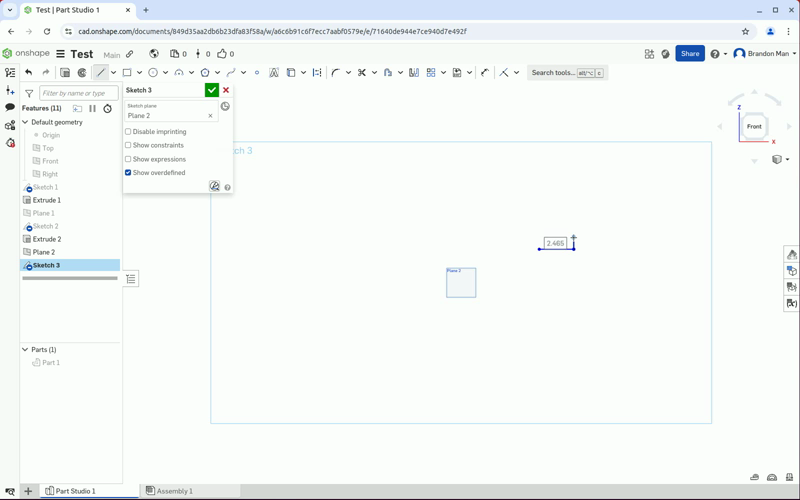
mouse_move(589, 237)
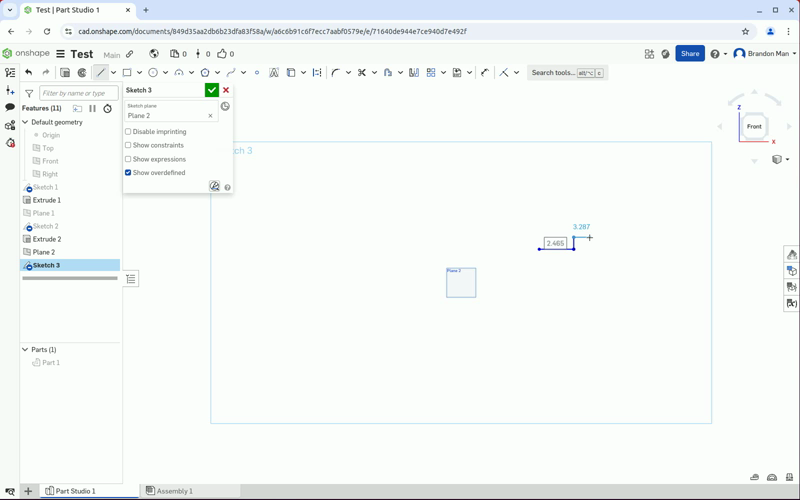
mouse_move(539, 237)
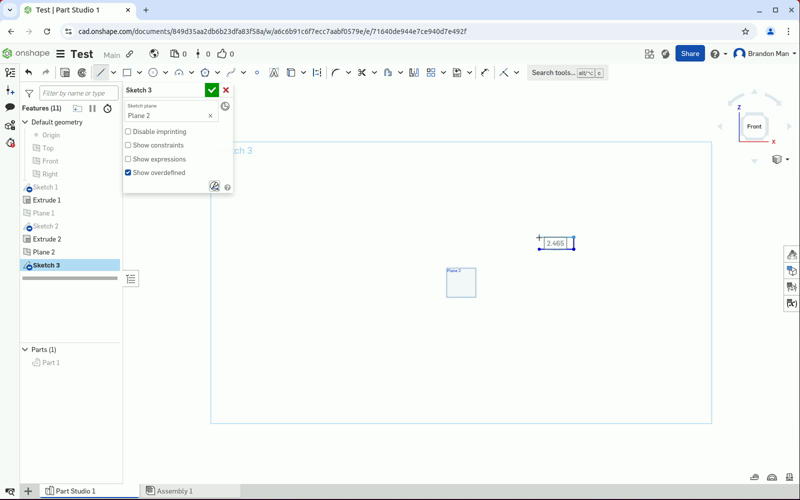
click(539, 237)
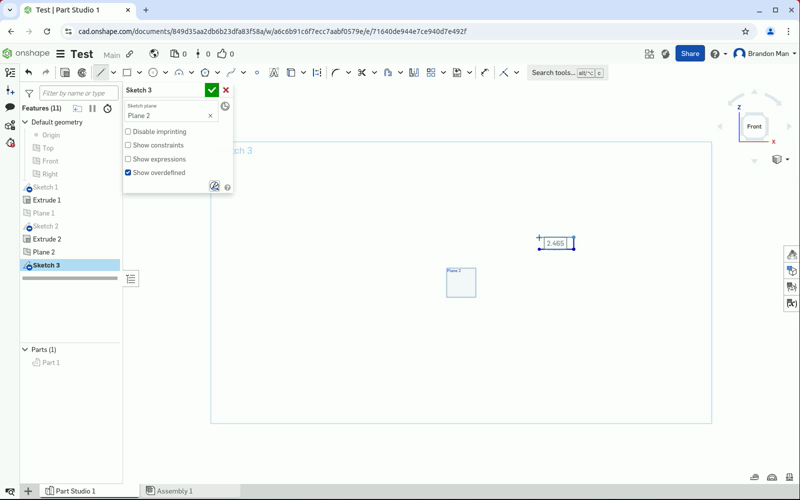
key_up(shift)
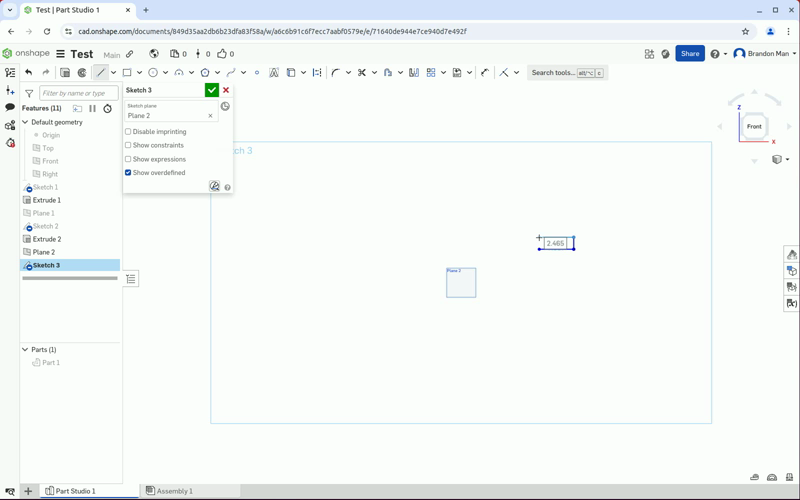
mouse_move(569, 237)
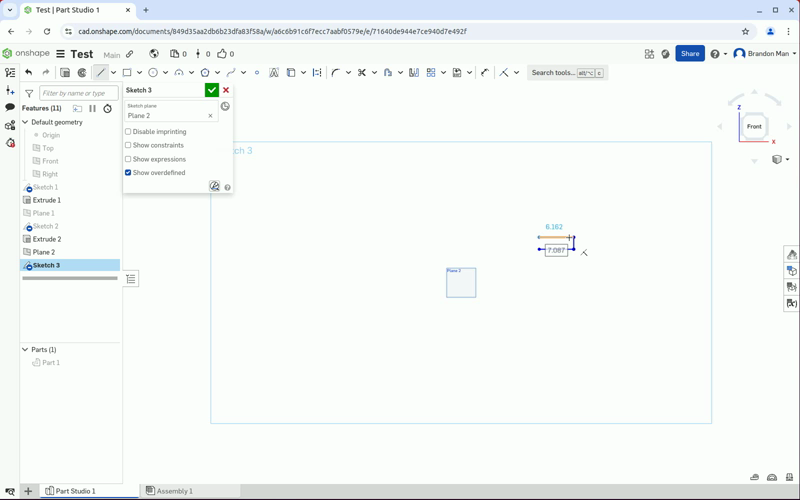
key_down(shift)
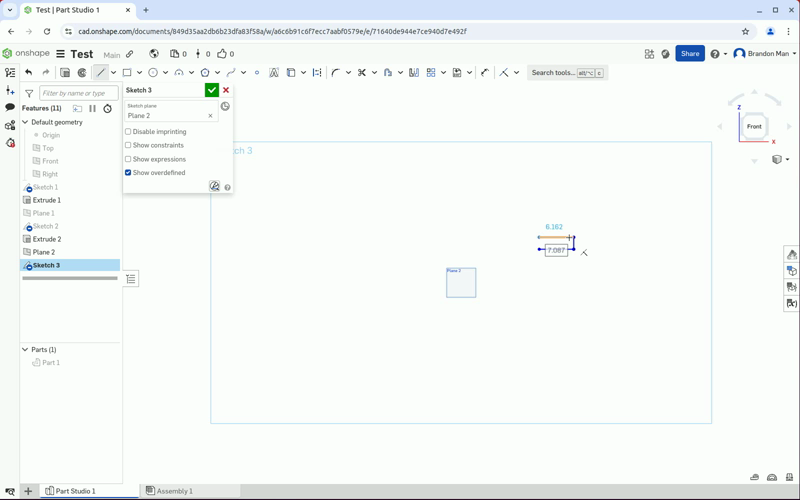
mouse_move(539, 249)
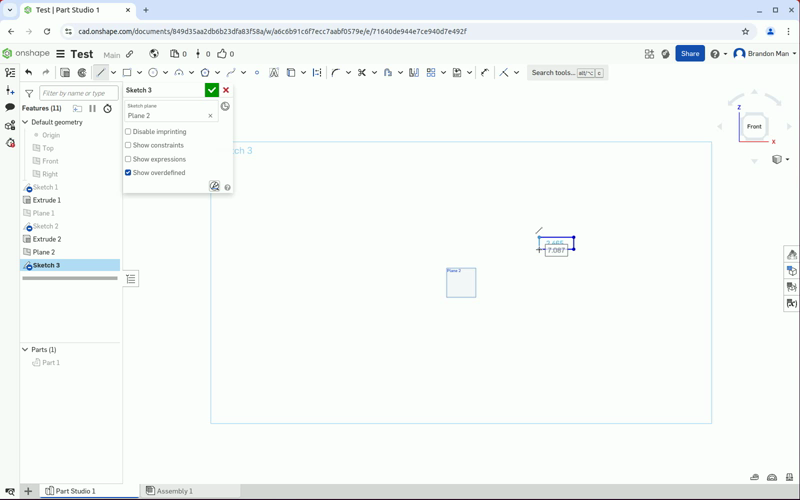
key_up(shift)
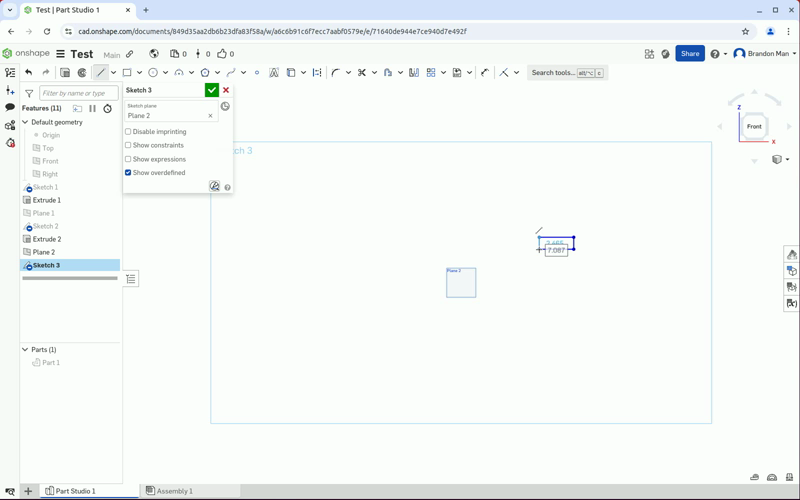
click(539, 249)
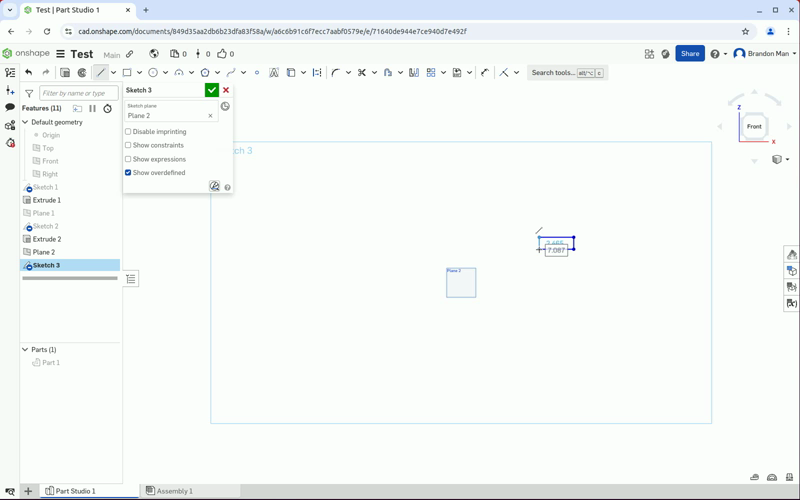
key(esc)
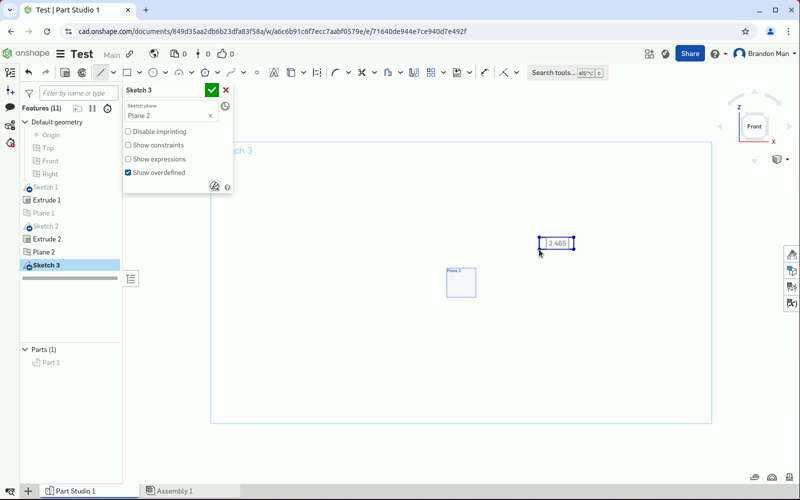
mouse_move(555, 241)
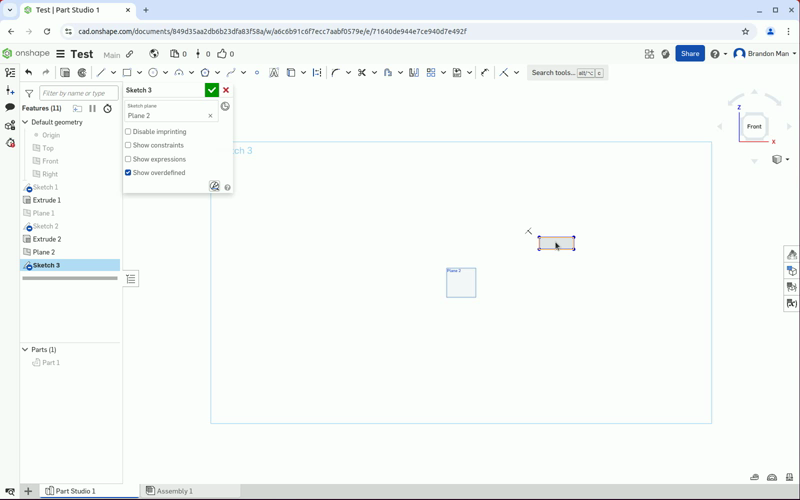
scroll(6)
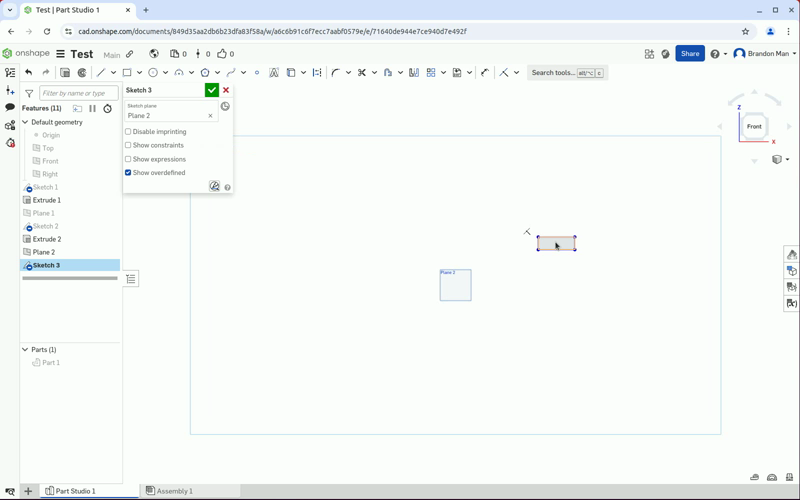
scroll(6)
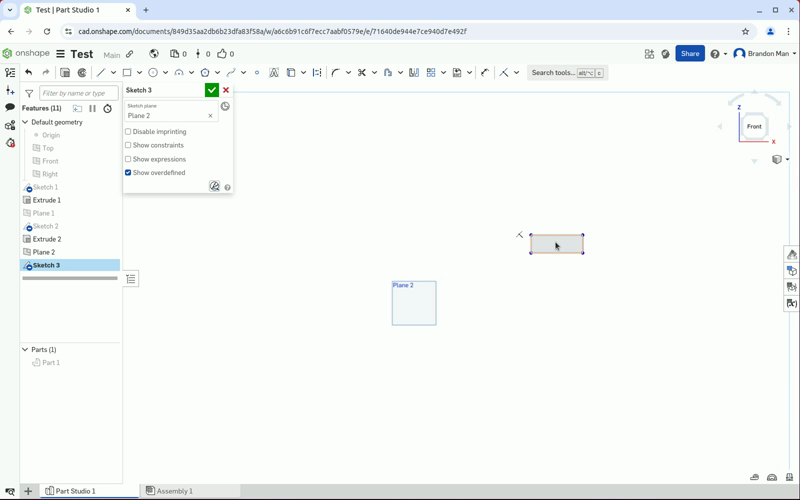
scroll(6)
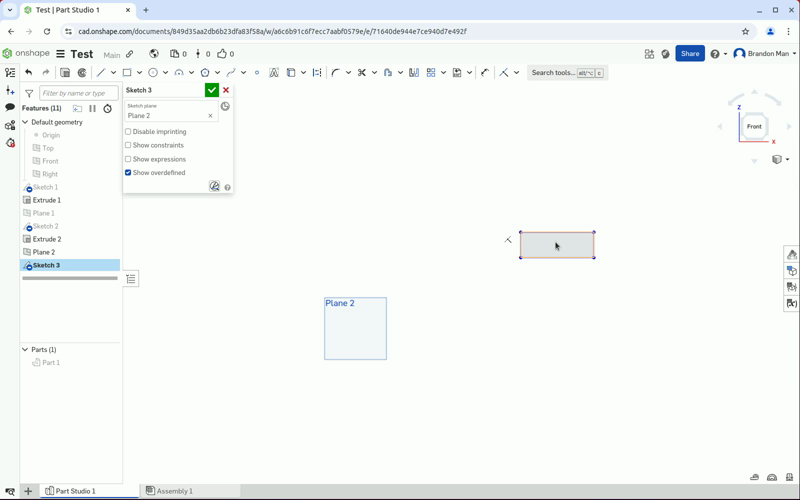
scroll(6)
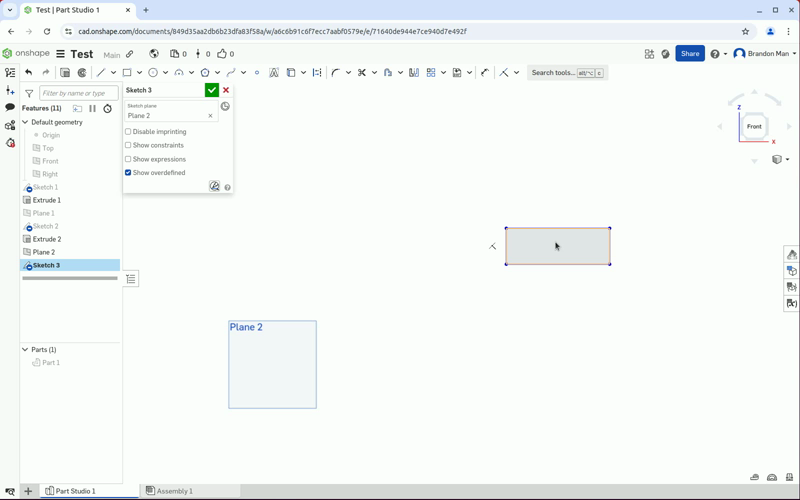
scroll(6)
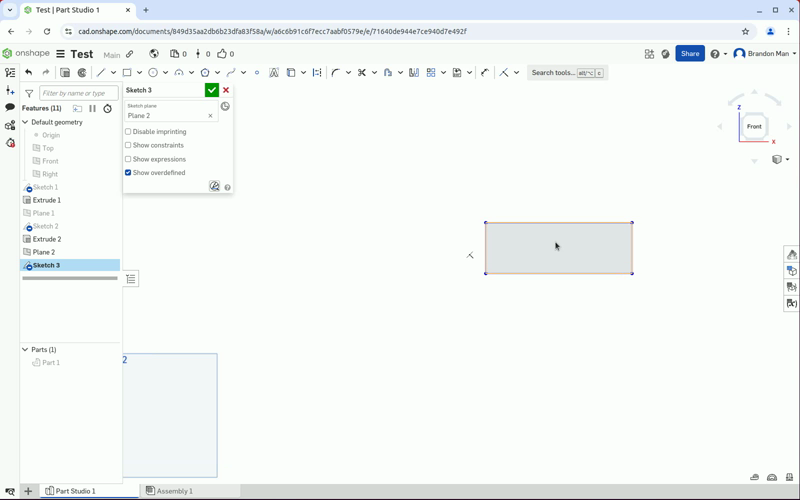
scroll(6)
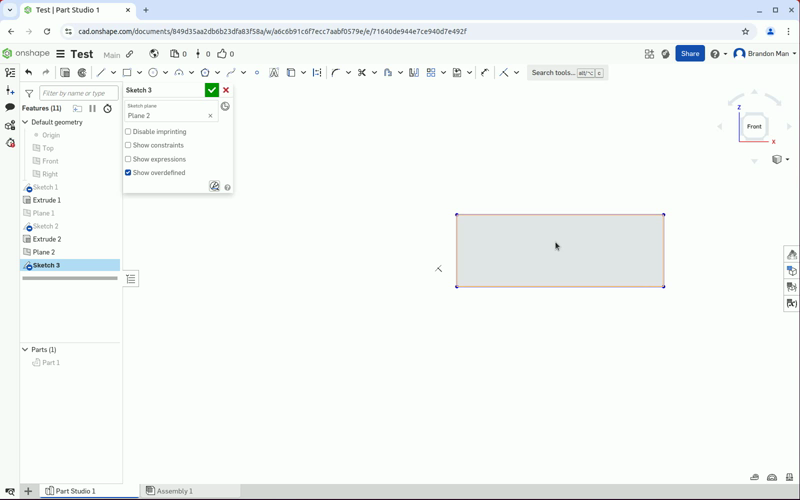
scroll(6)
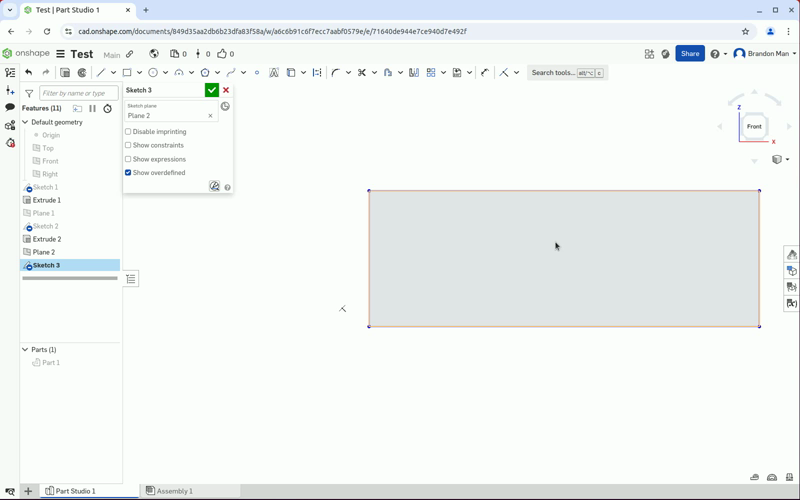
click(555, 241)
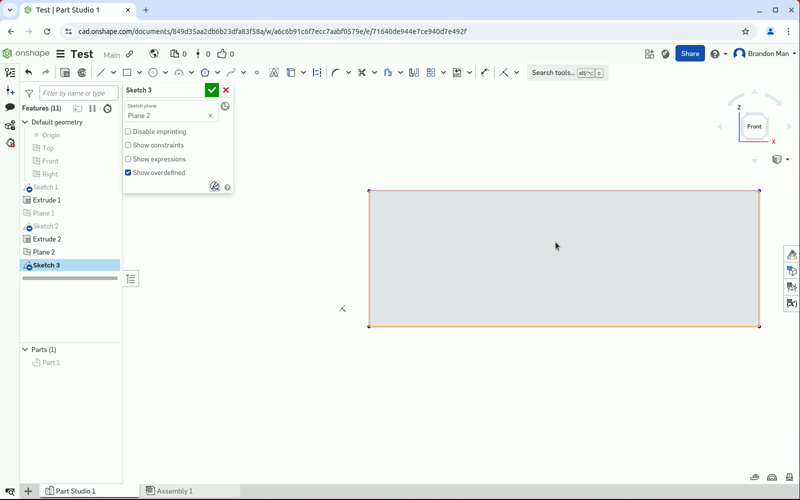
scroll(-6)
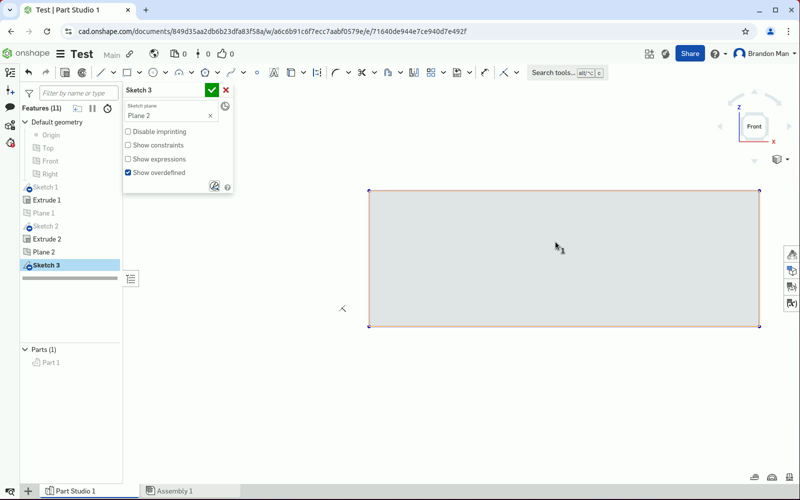
scroll(-6)
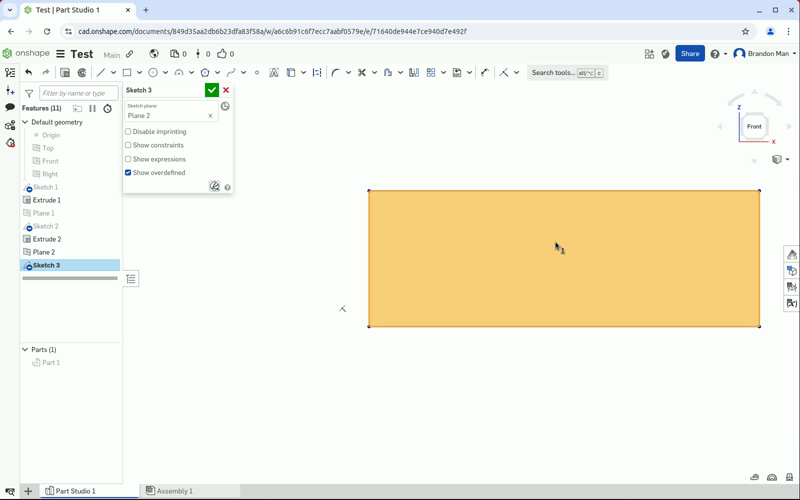
scroll(-6)
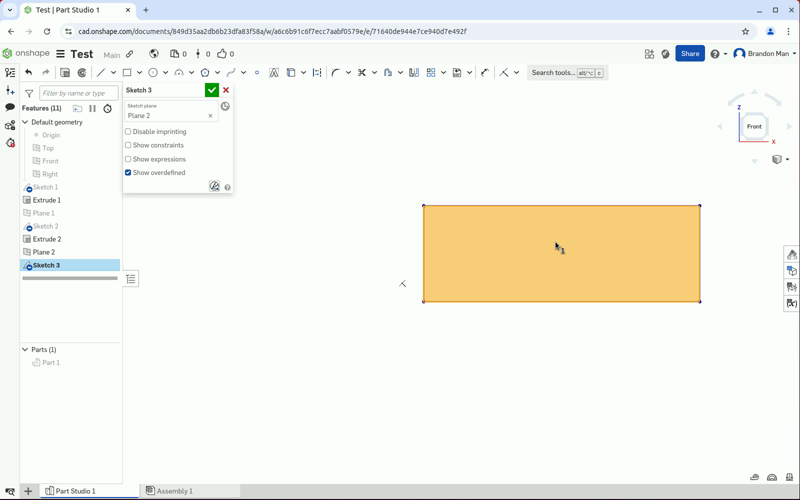
scroll(-6)
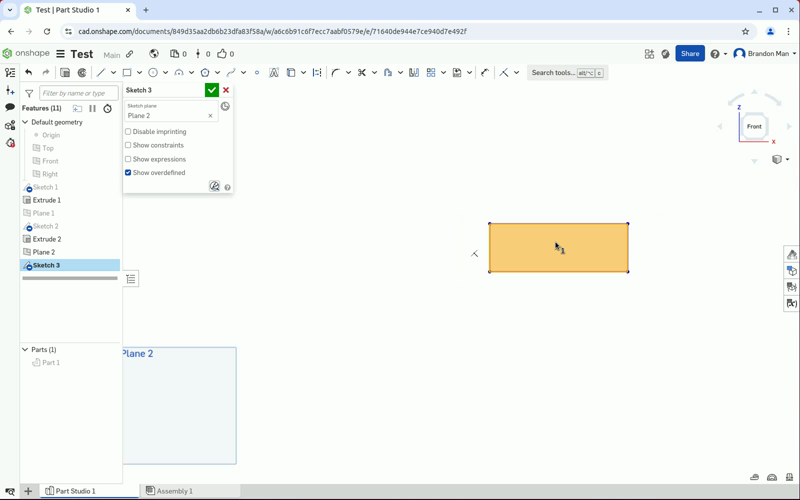
scroll(-6)
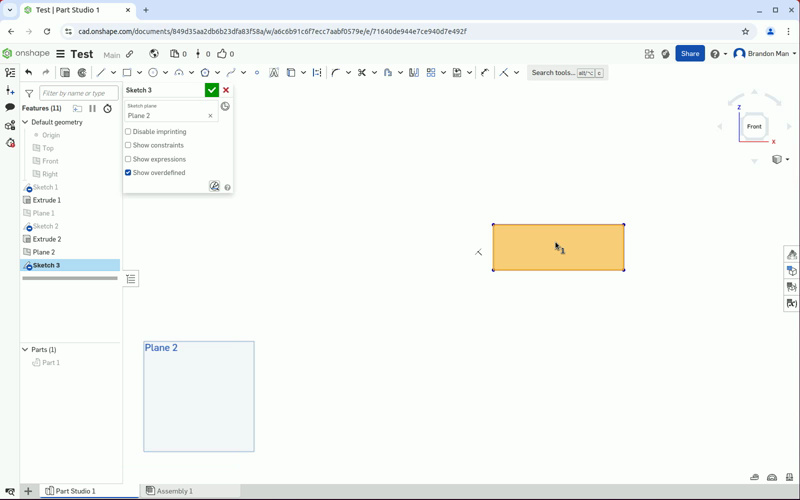
scroll(-6)
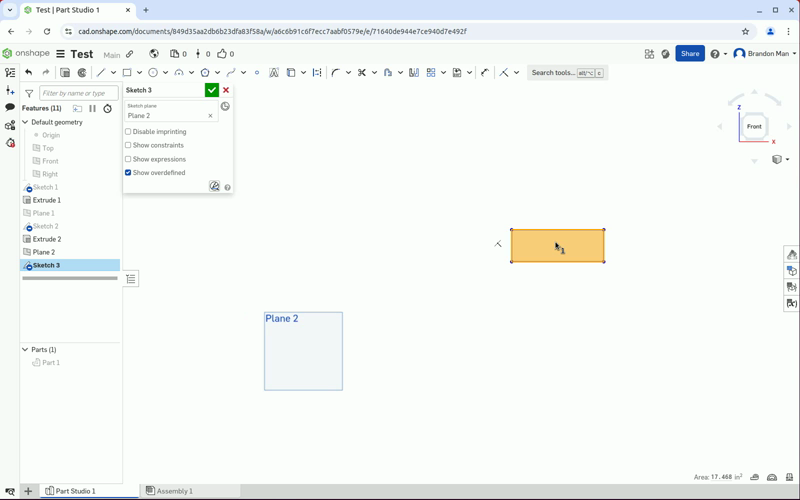
scroll(-6)
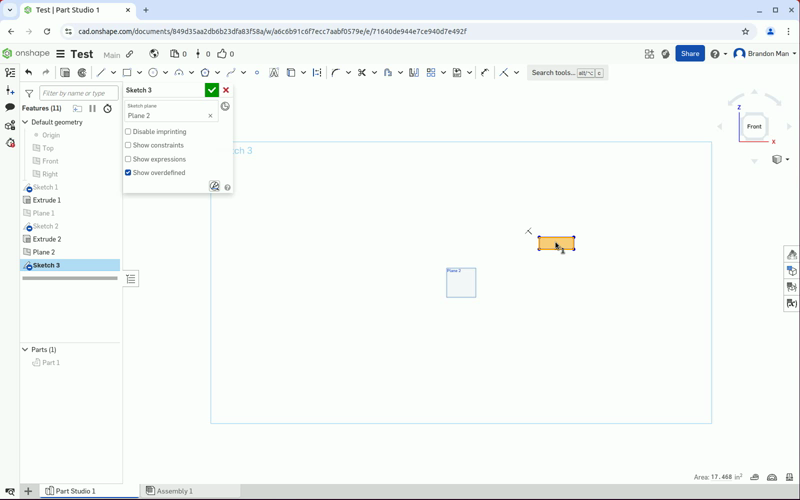
mouse_move(73, 352)
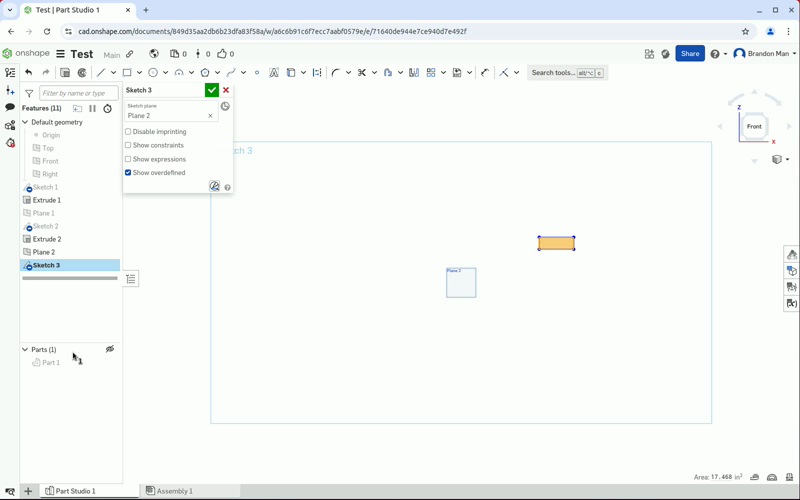
key(shift+y)
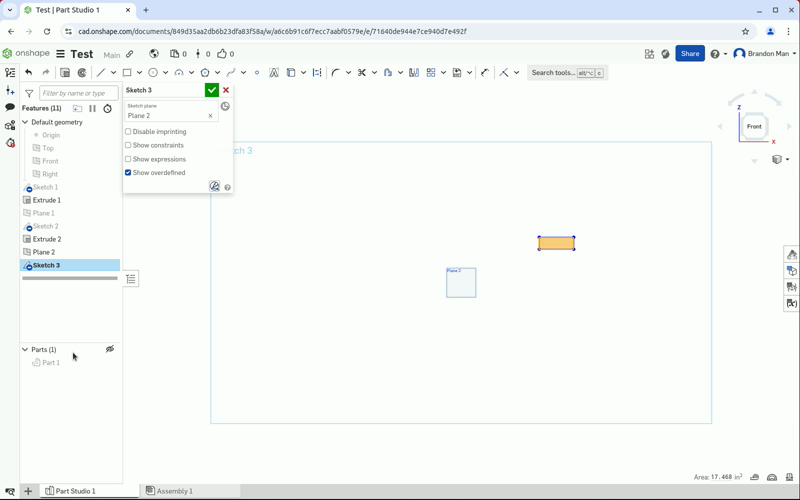
key(shift+e)
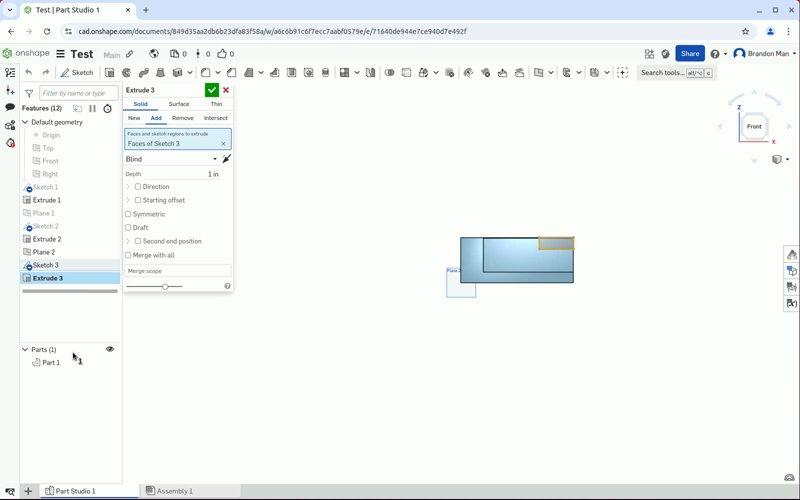
mouse_move(143, 106)
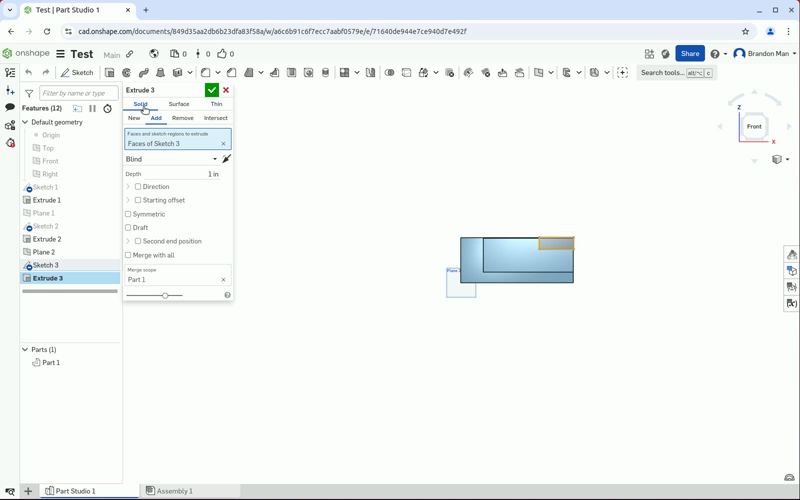
click(143, 106)
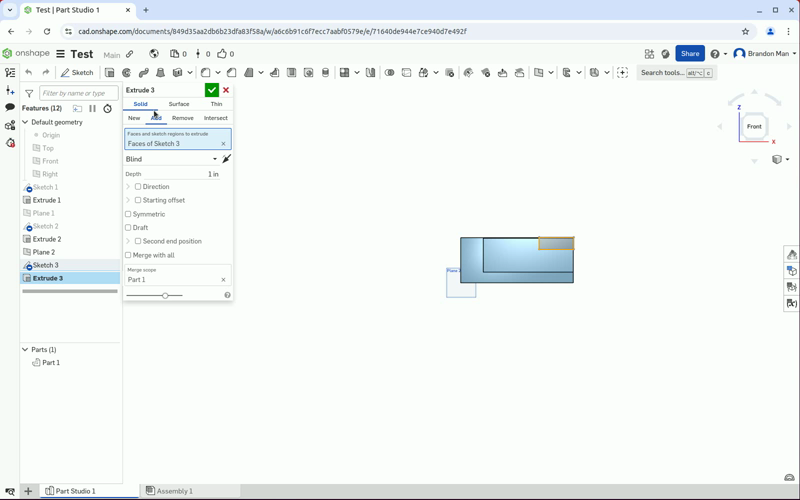
mouse_move(186, 120)
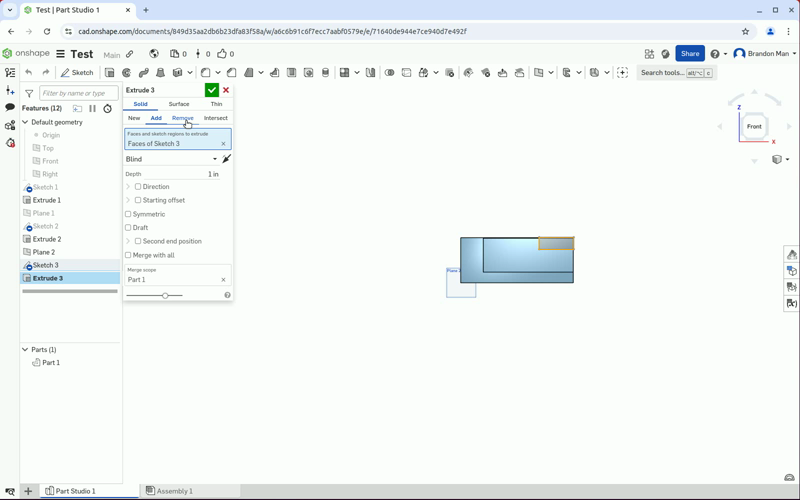
click(186, 120)
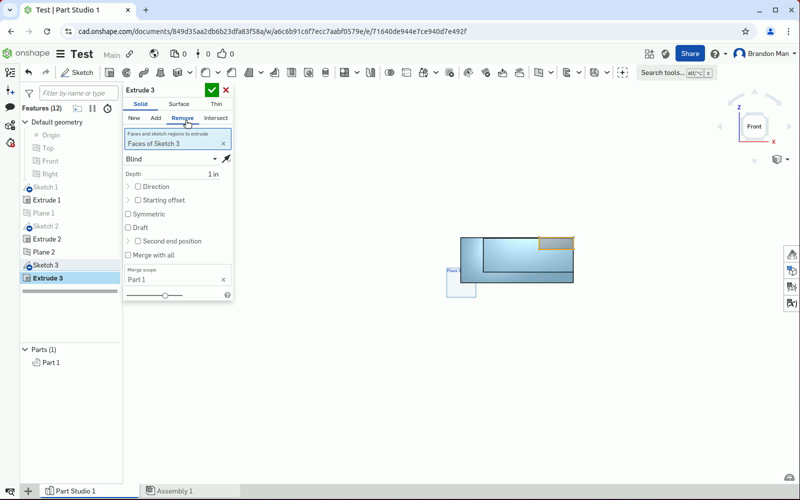
key(tab, 4)
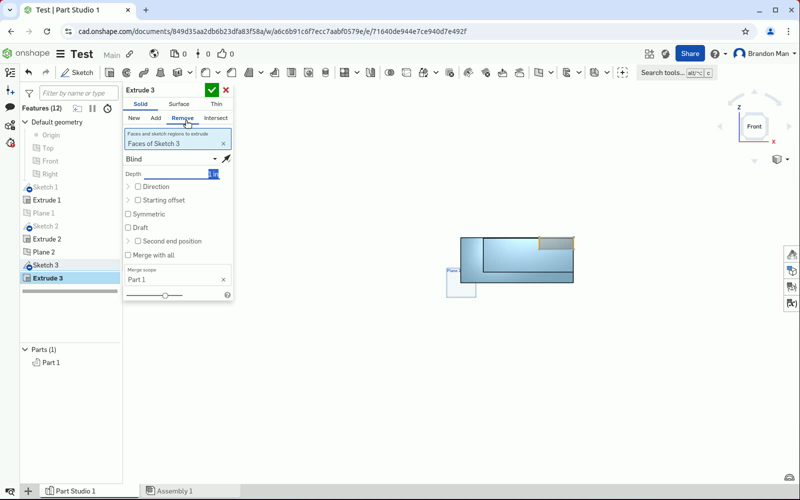
text(4.574)
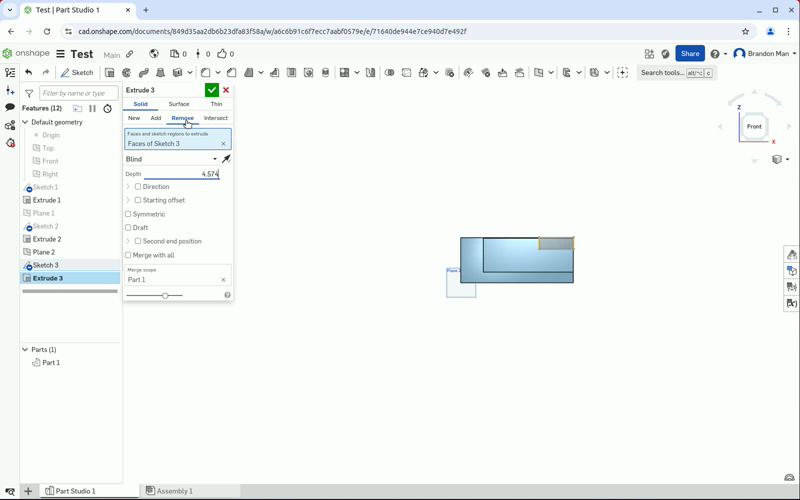
key(tab, 6)
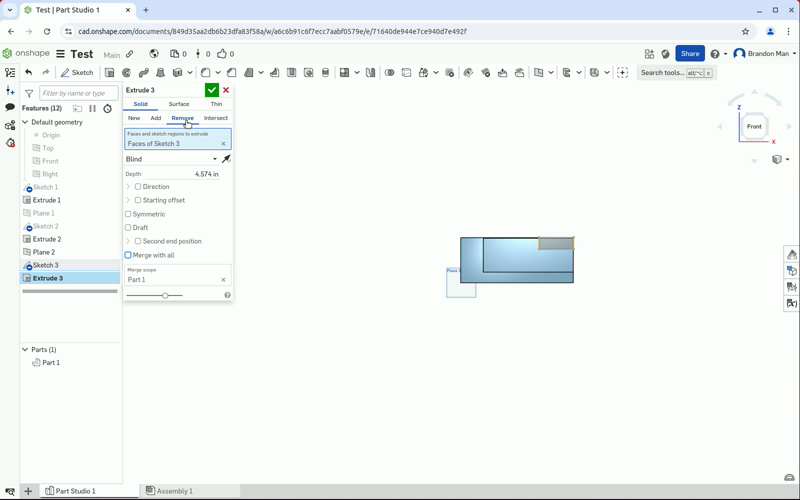
key(space)
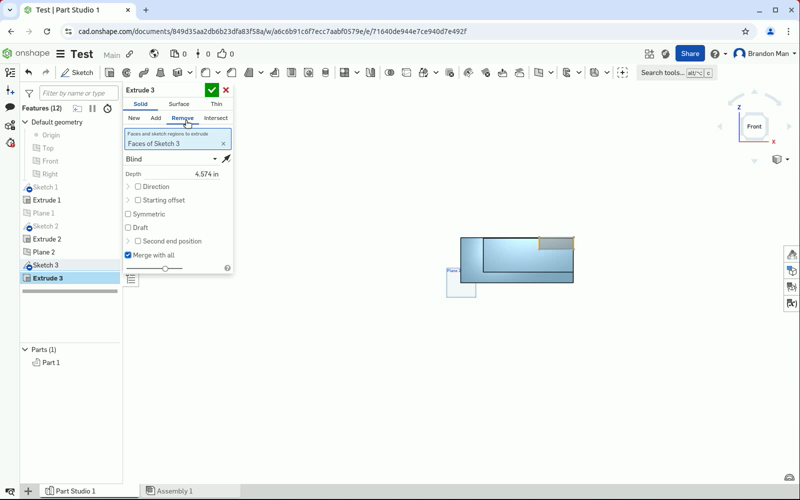
key(enter)
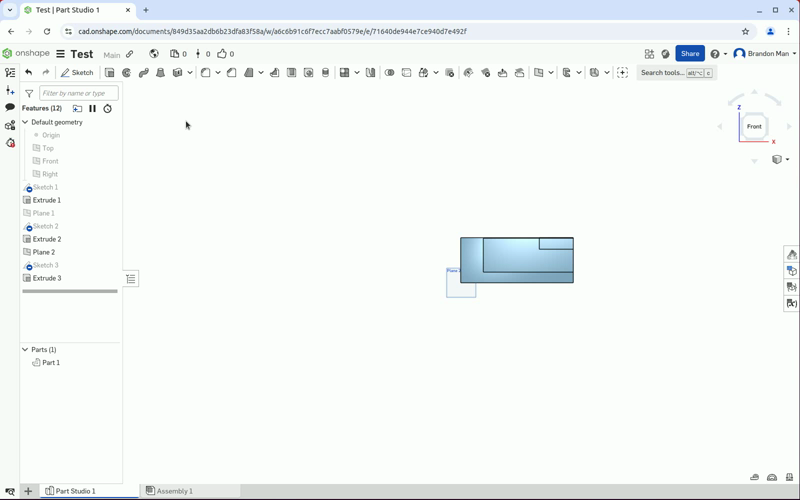
key(shift+h)
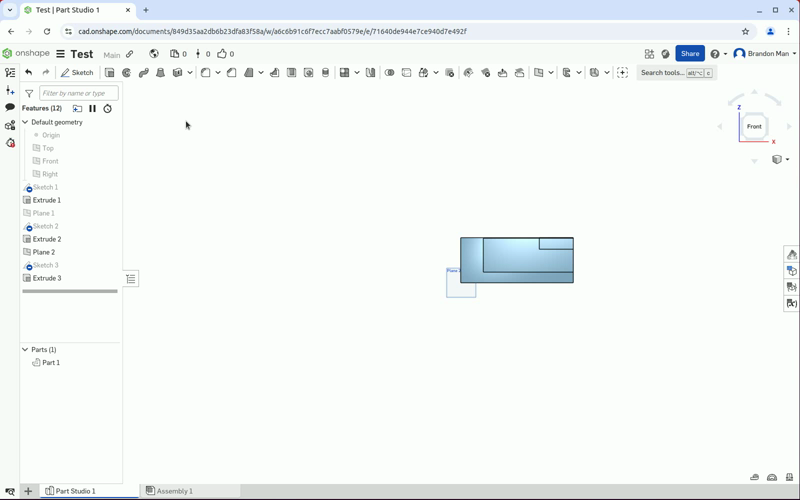
key(shift+h)
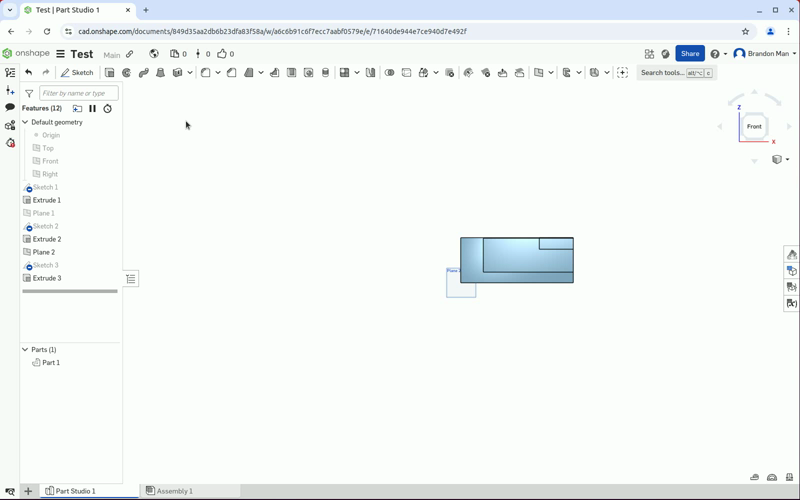
mouse_move(73, 189)
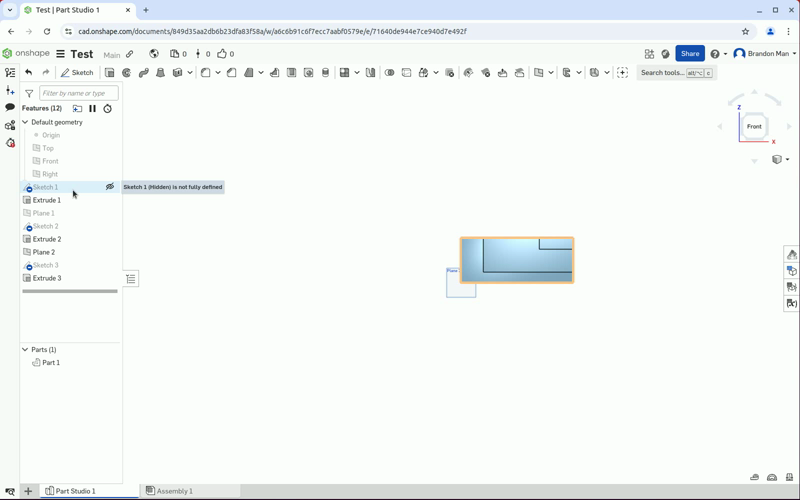
click(73, 189)
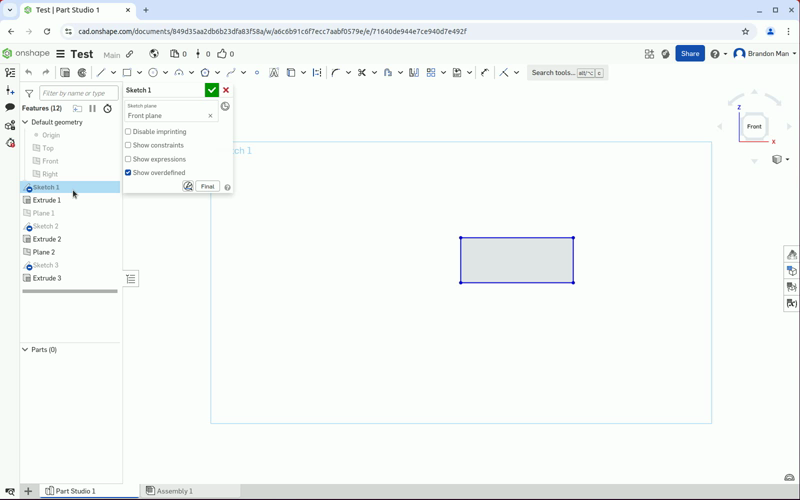
mouse_move(229, 92)
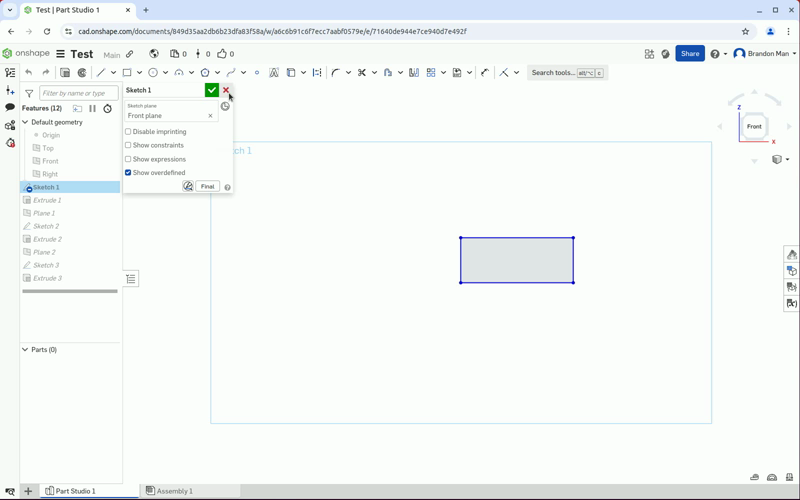
click(229, 92)
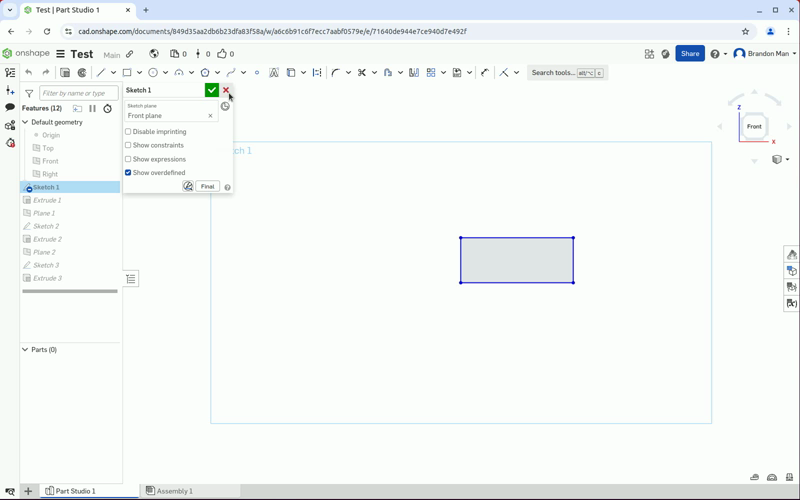
key(shift+s)
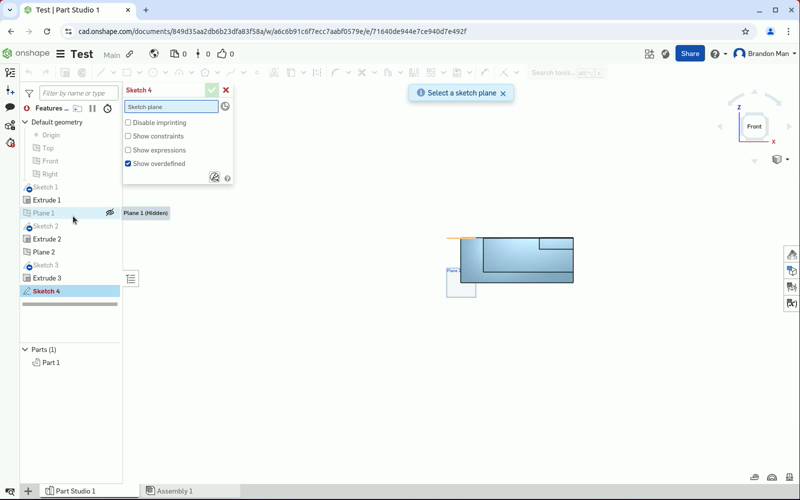
scroll(3)
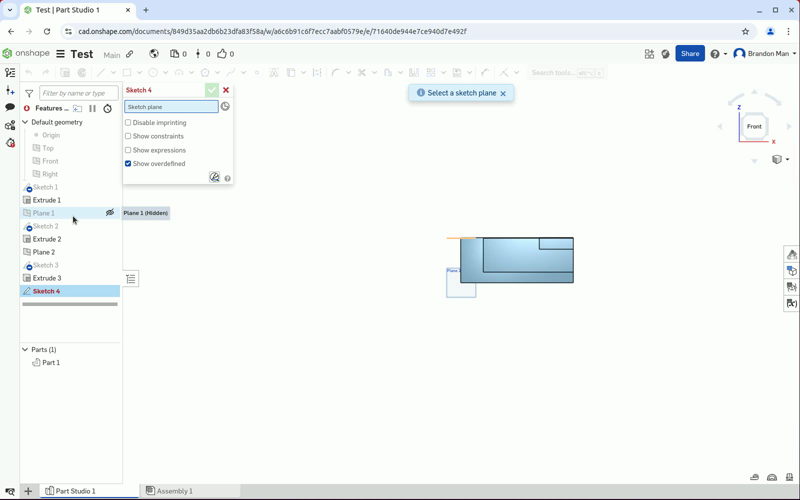
mouse_move(73, 163)
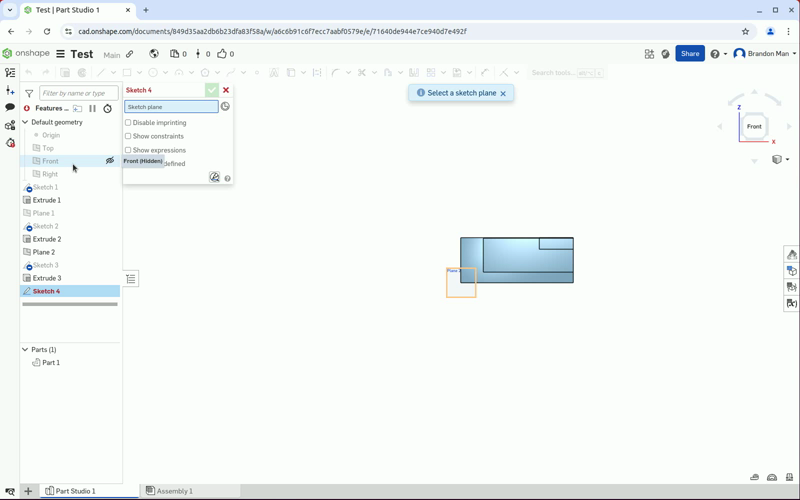
click(73, 163)
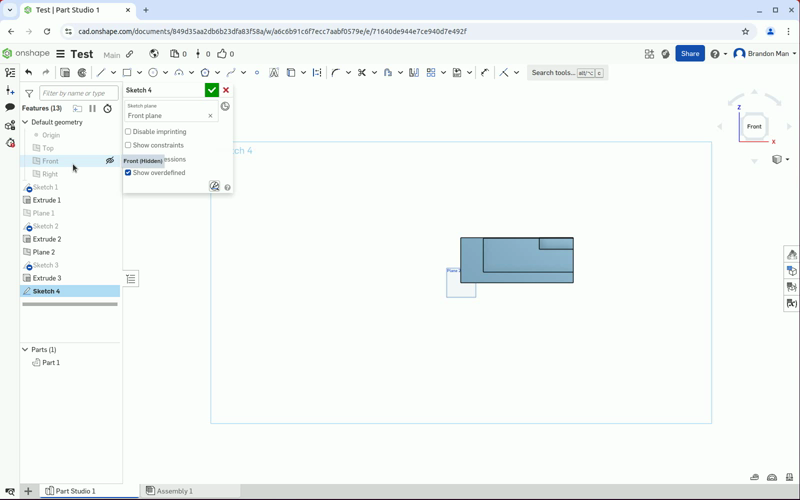
mouse_move(73, 352)
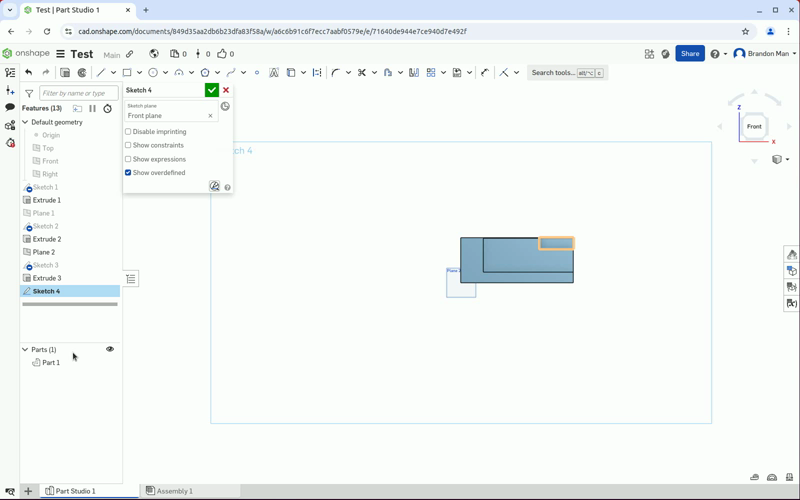
key(y)
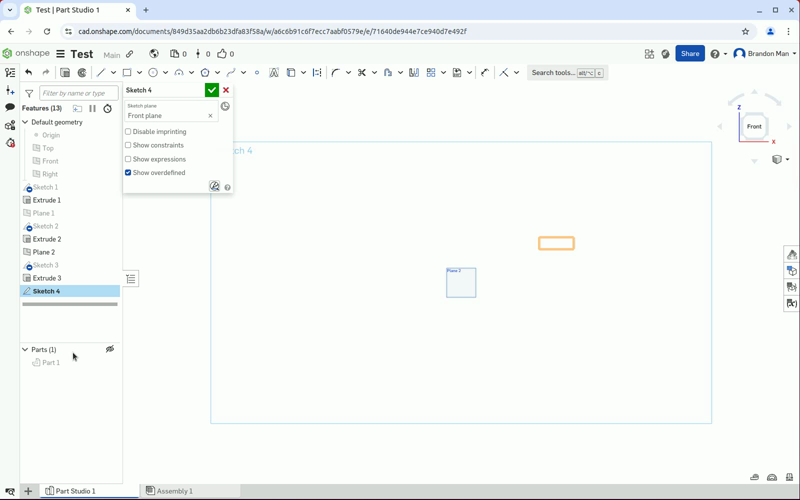
key(l)
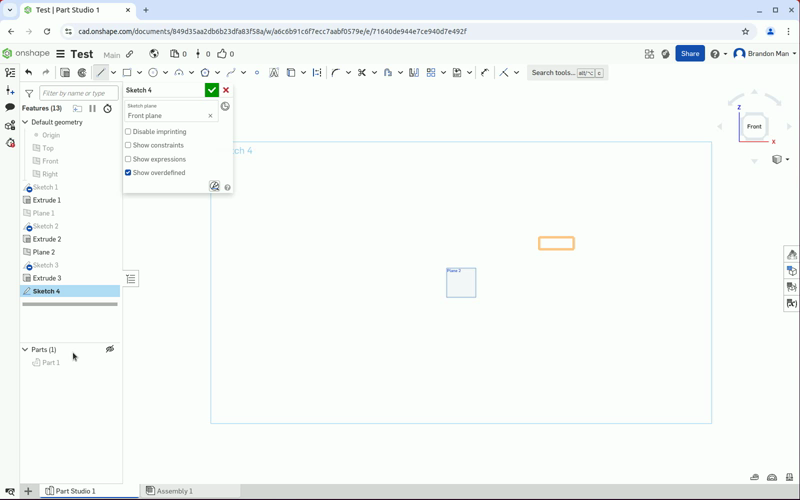
key_down(shift)
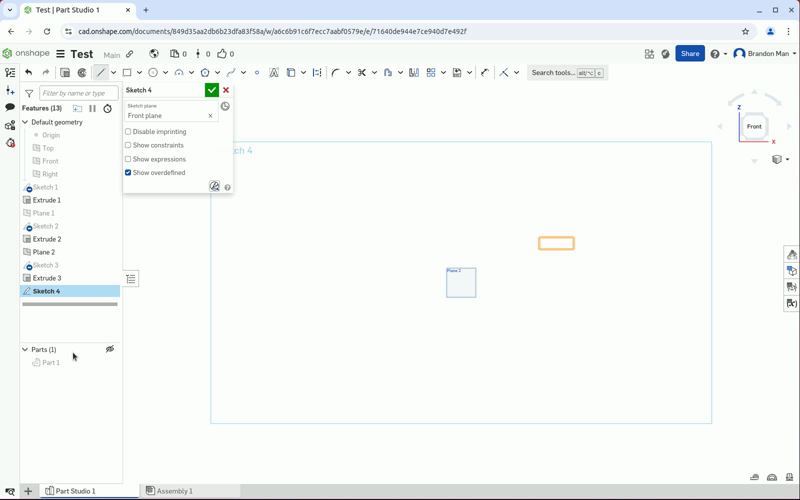
mouse_move(460, 260)
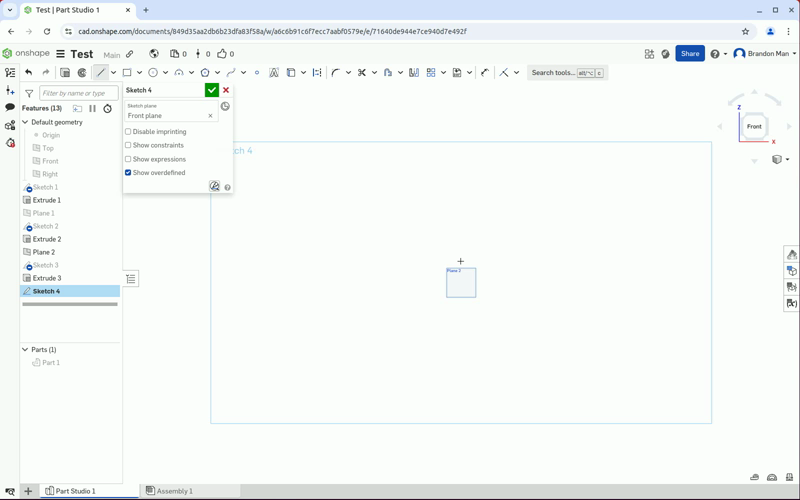
click(460, 260)
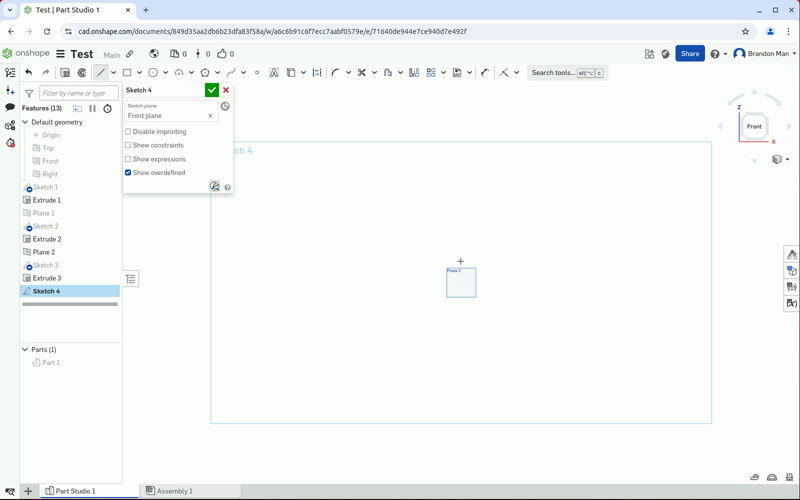
key_up(shift)
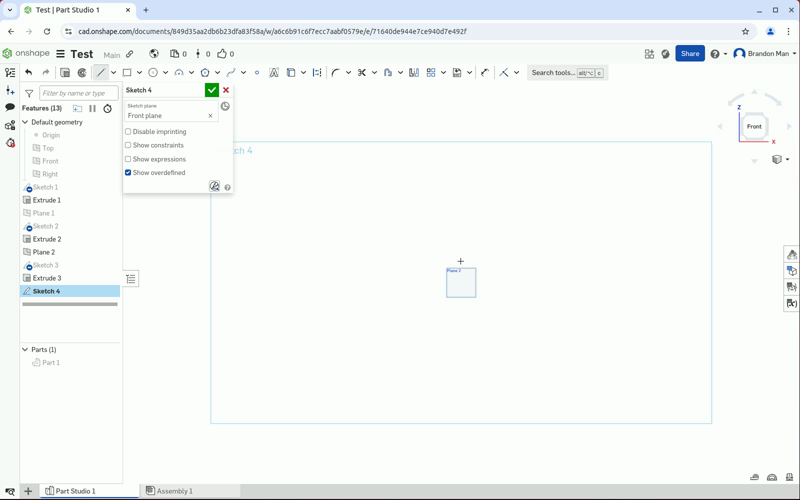
key_down(shift)
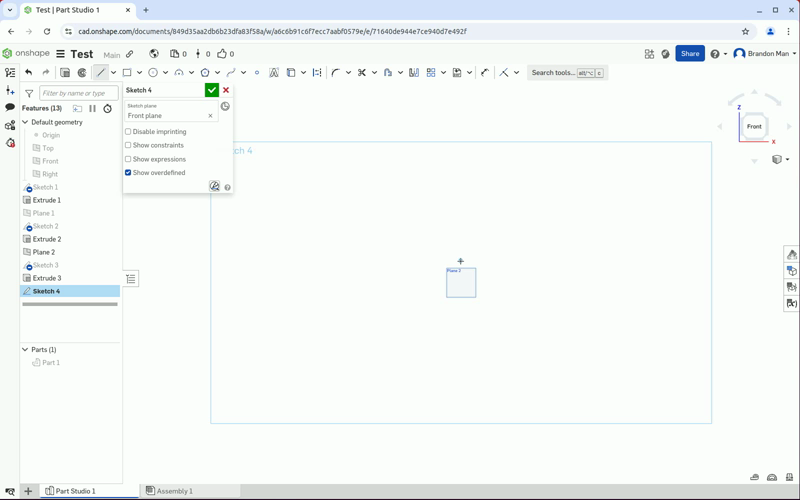
mouse_move(490, 260)
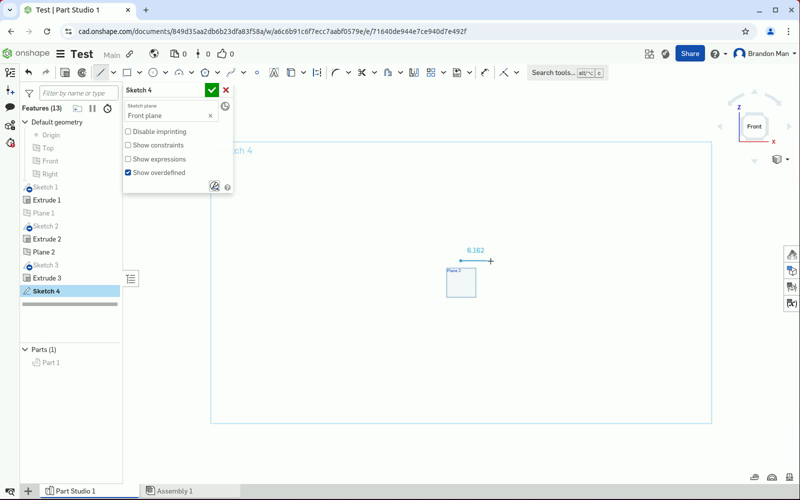
mouse_move(483, 260)
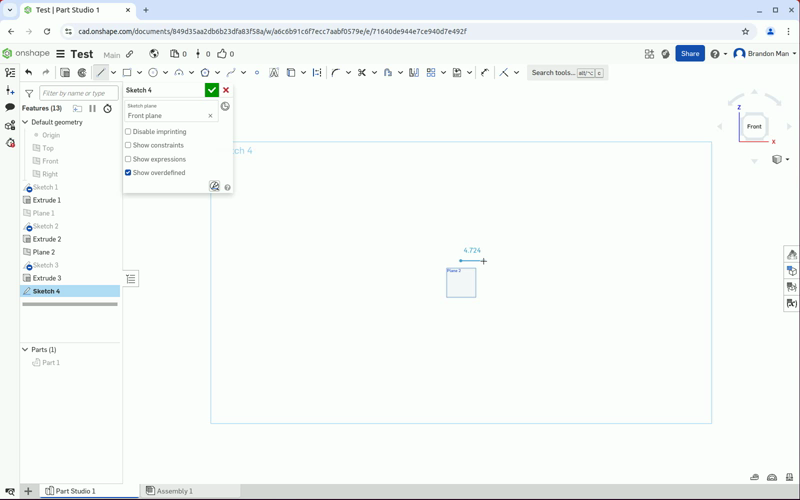
click(483, 260)
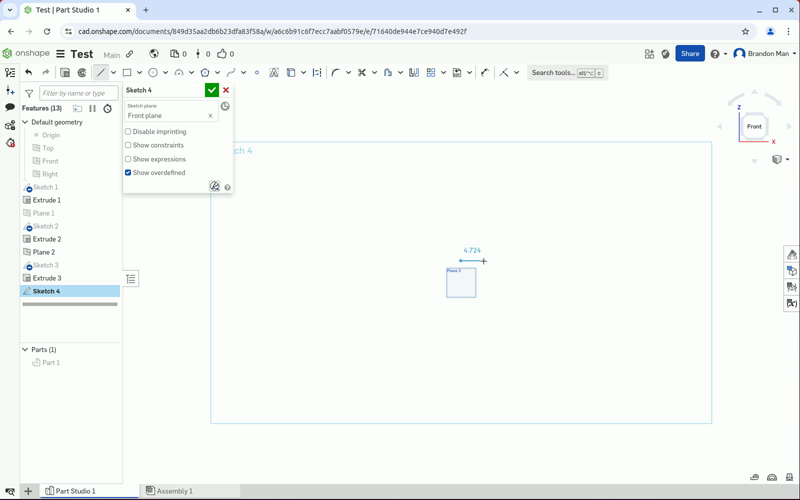
key_up(shift)
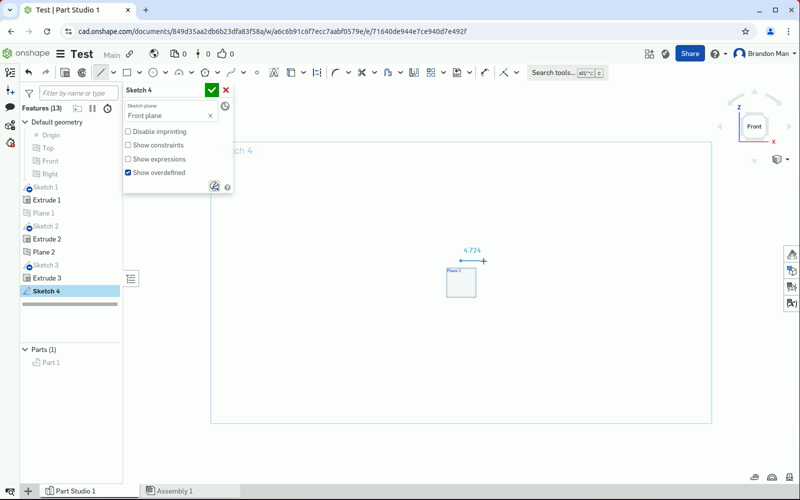
key_down(shift)
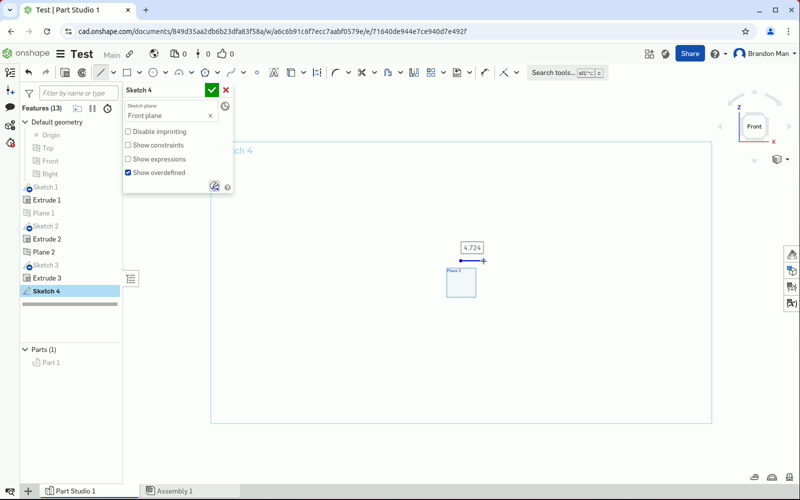
mouse_move(513, 260)
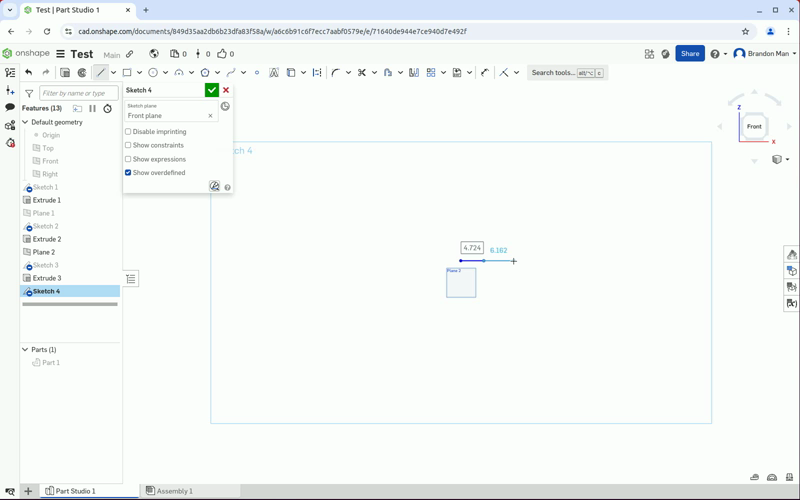
mouse_move(483, 237)
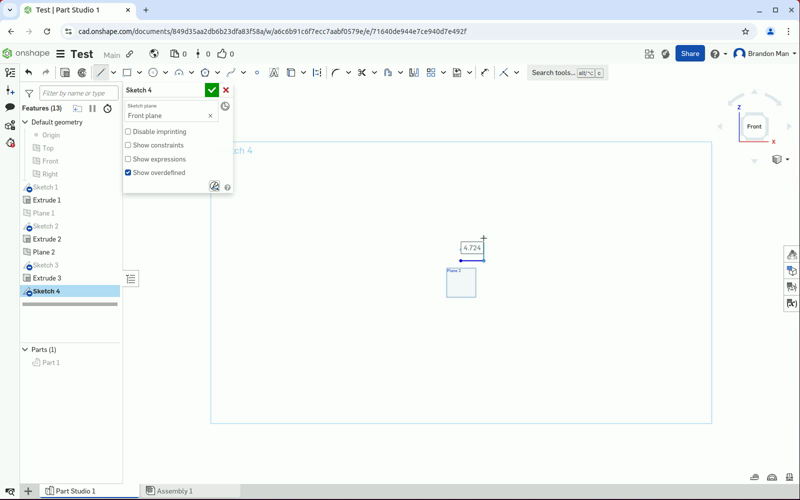
click(483, 237)
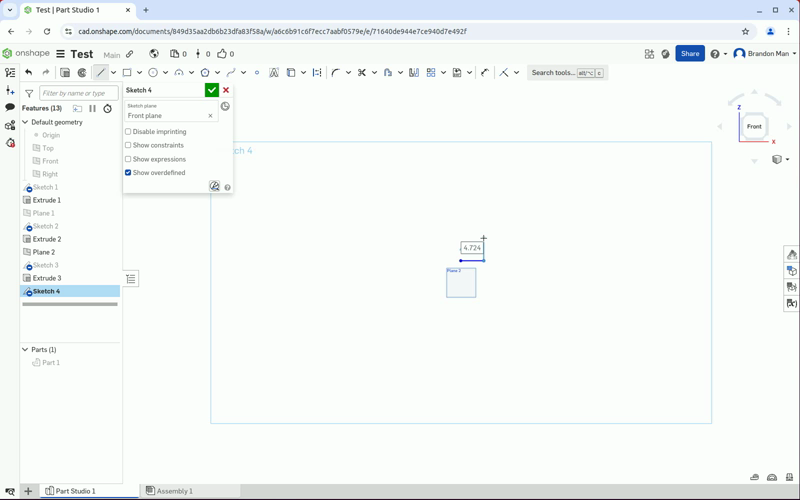
key_up(shift)
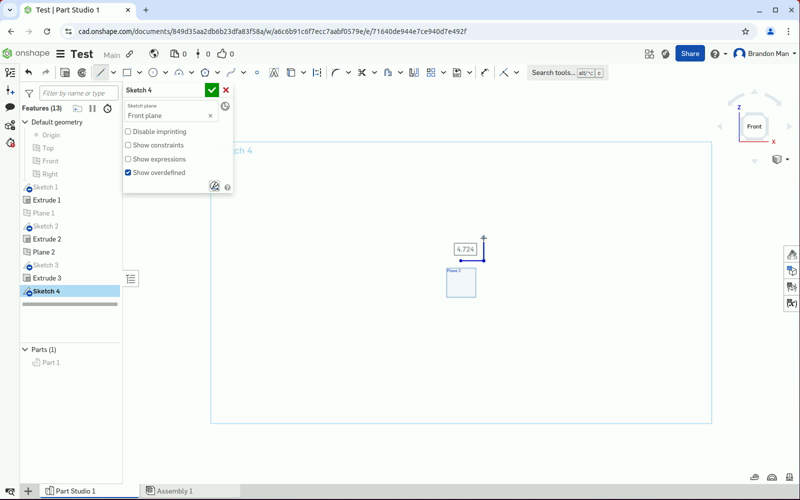
key_down(shift)
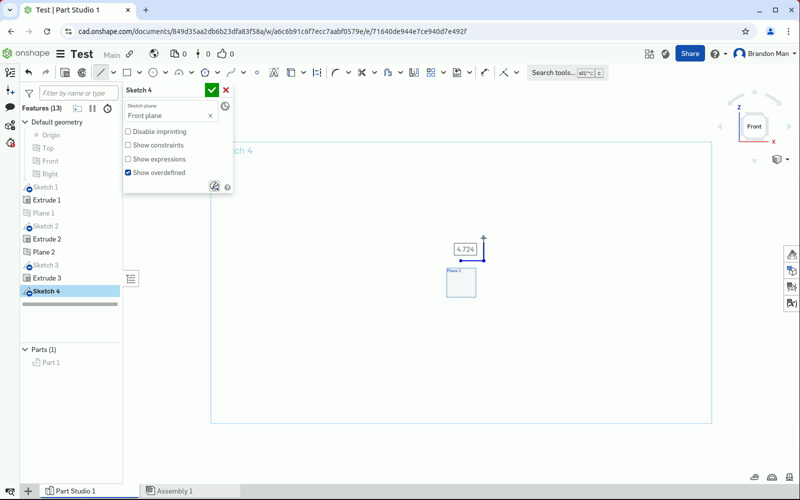
mouse_move(513, 237)
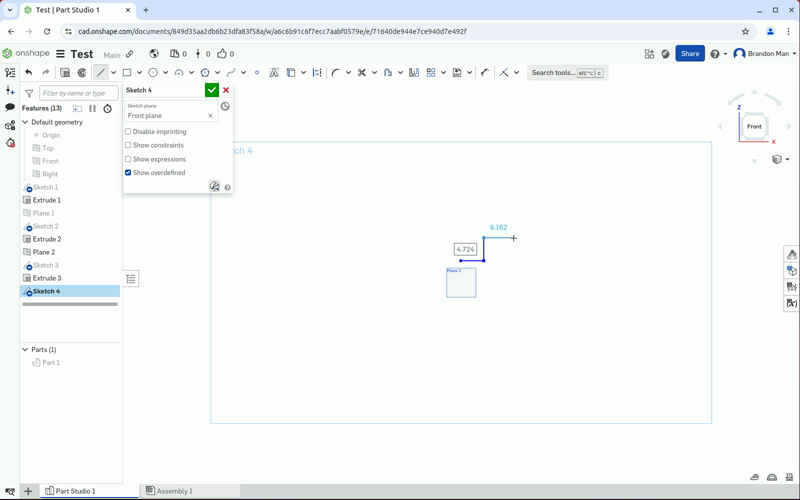
mouse_move(460, 237)
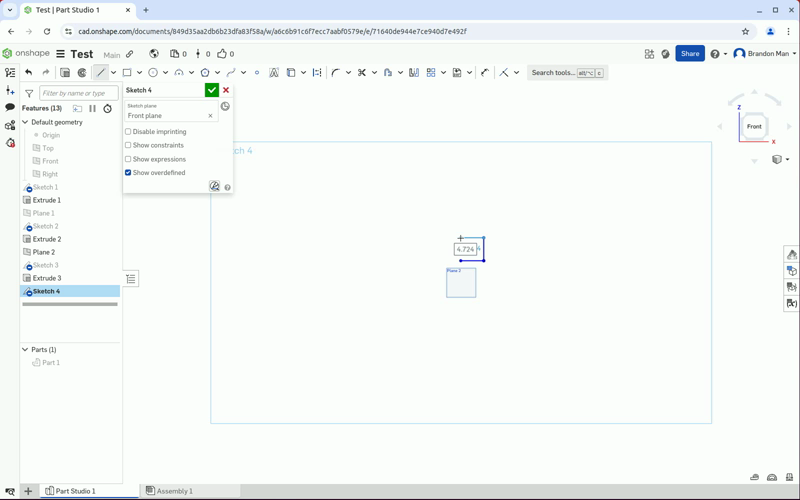
click(460, 237)
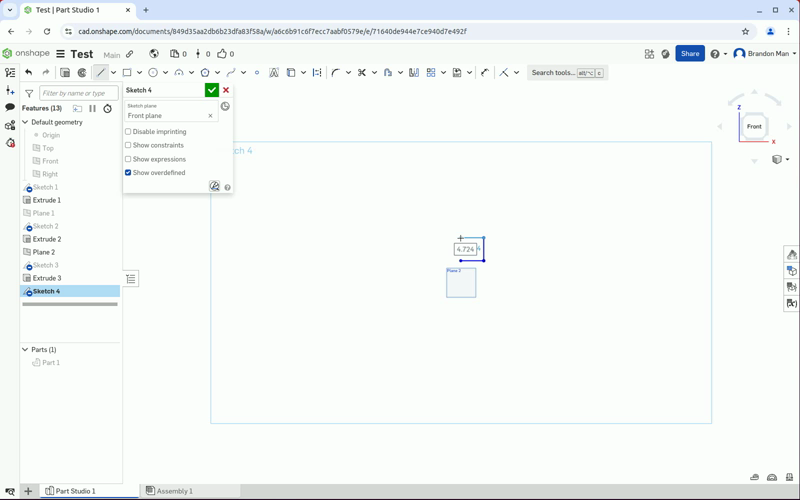
key_up(shift)
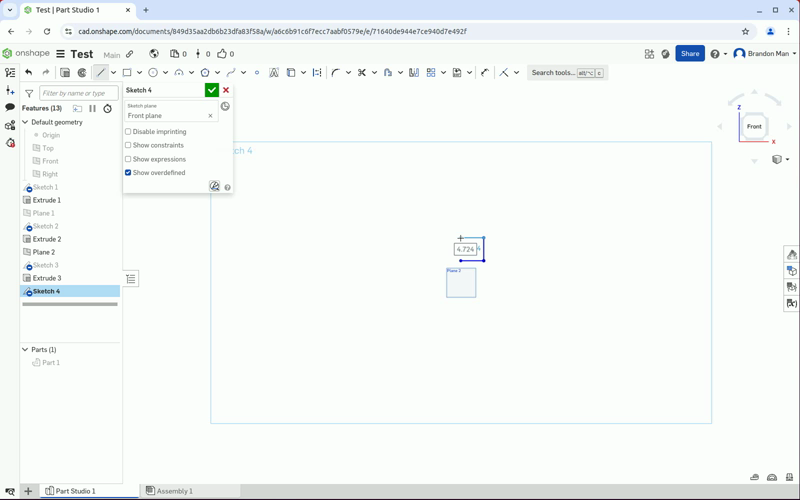
mouse_move(490, 237)
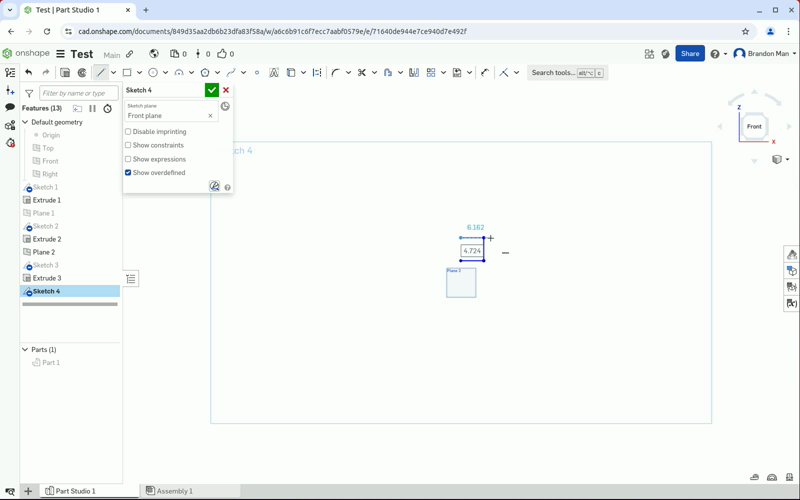
key_down(shift)
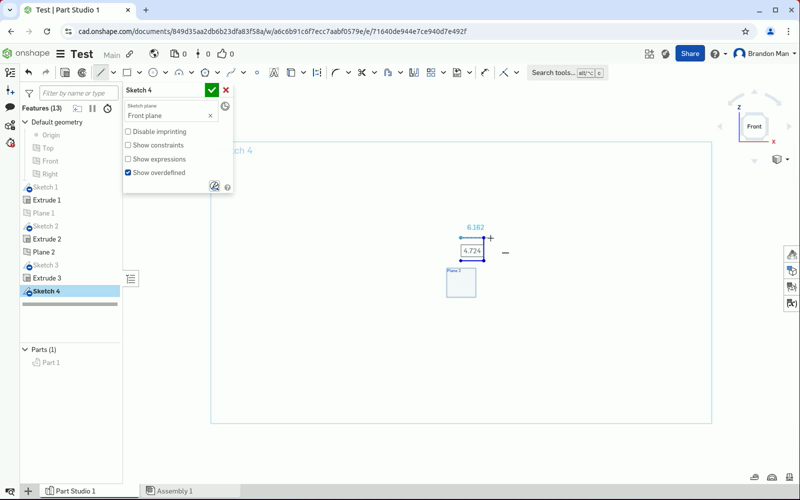
mouse_move(460, 260)
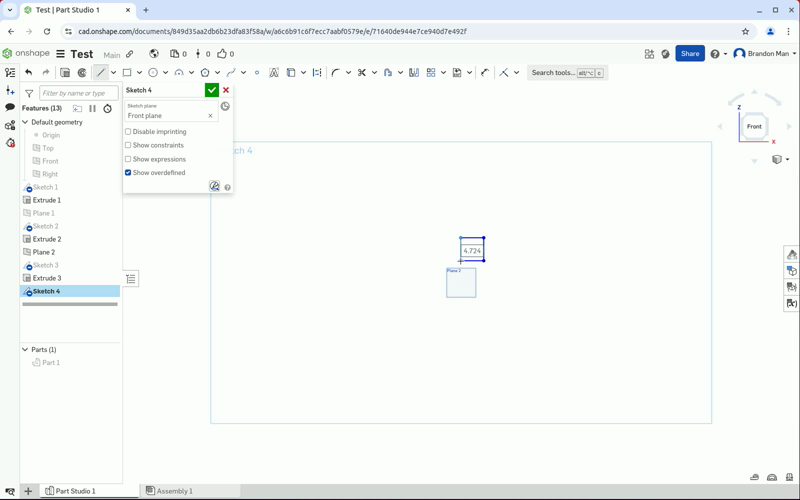
key_up(shift)
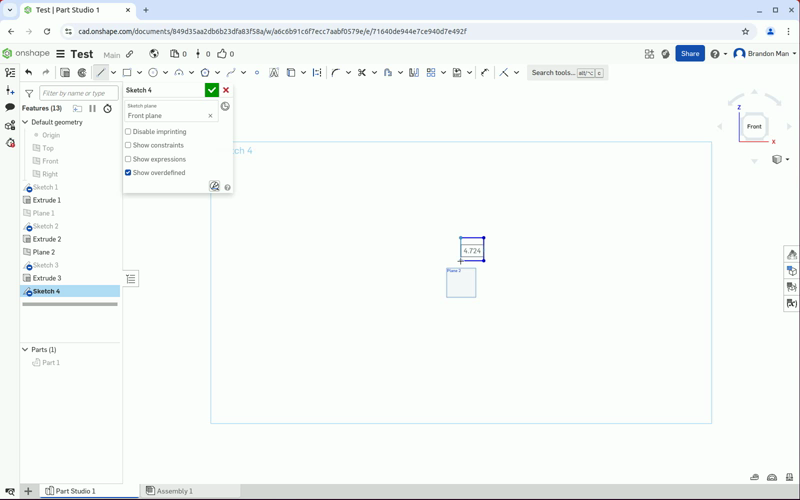
click(460, 260)
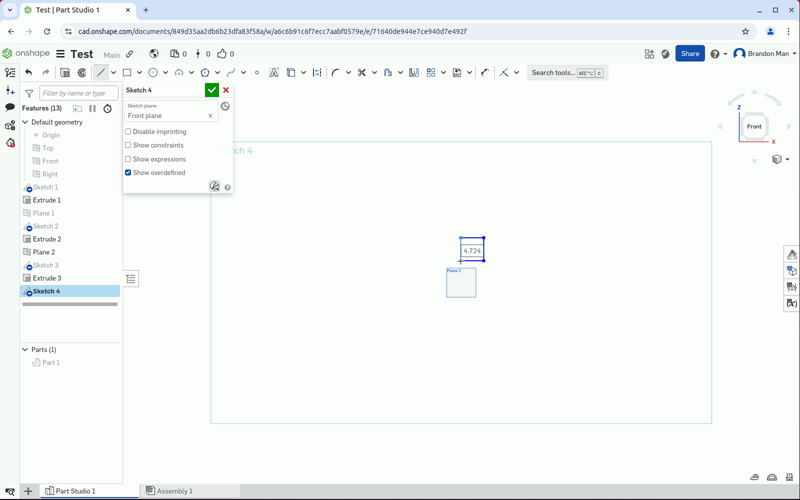
key(esc)
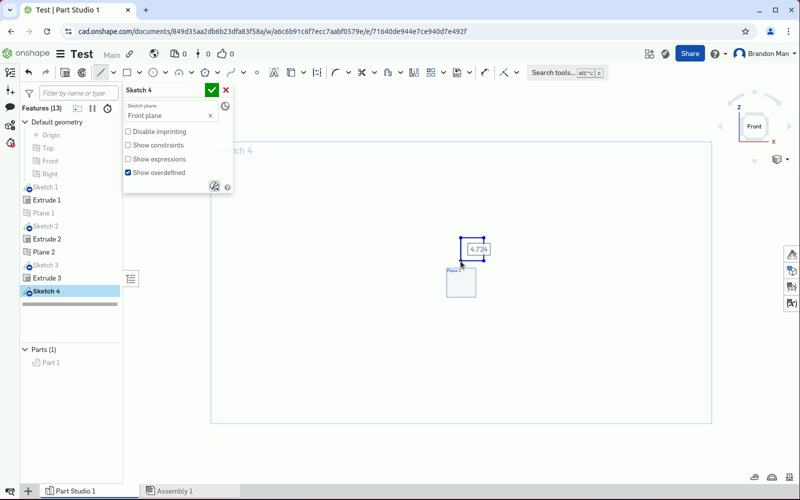
mouse_move(466, 247)
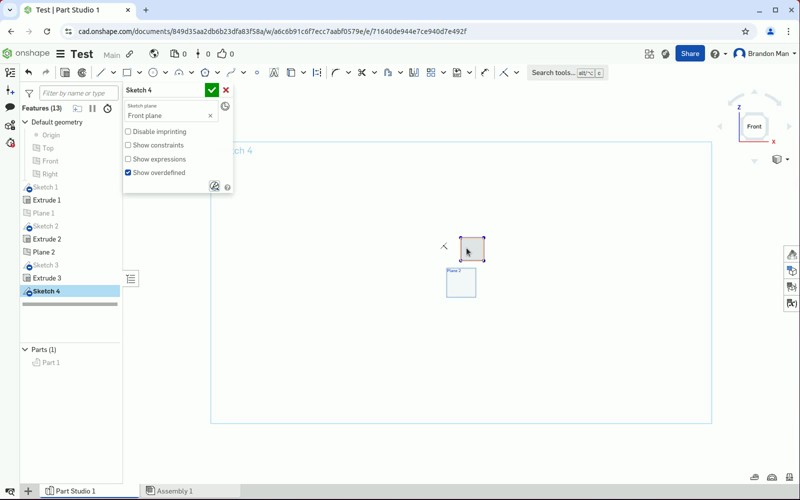
scroll(6)
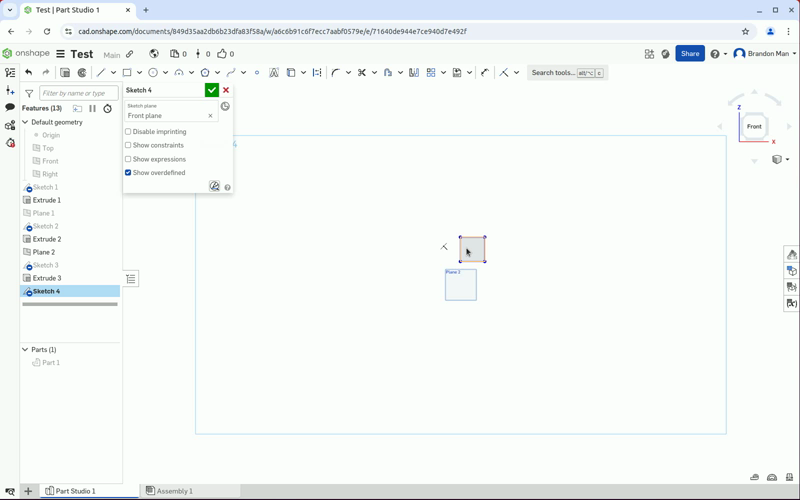
scroll(6)
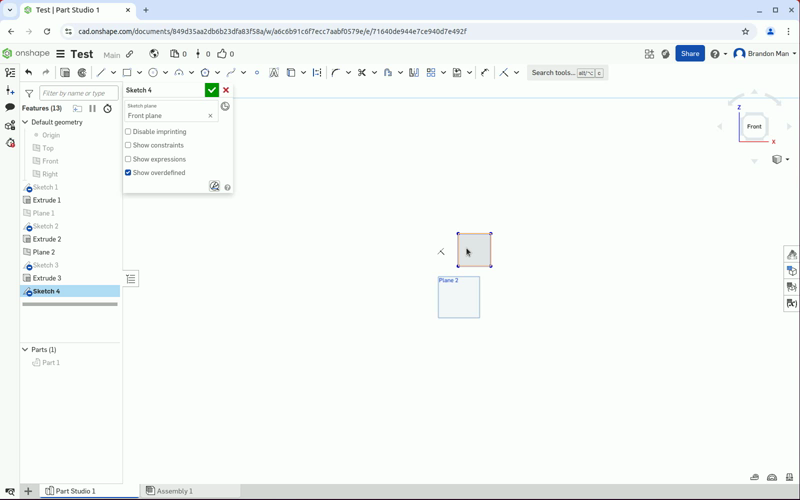
scroll(6)
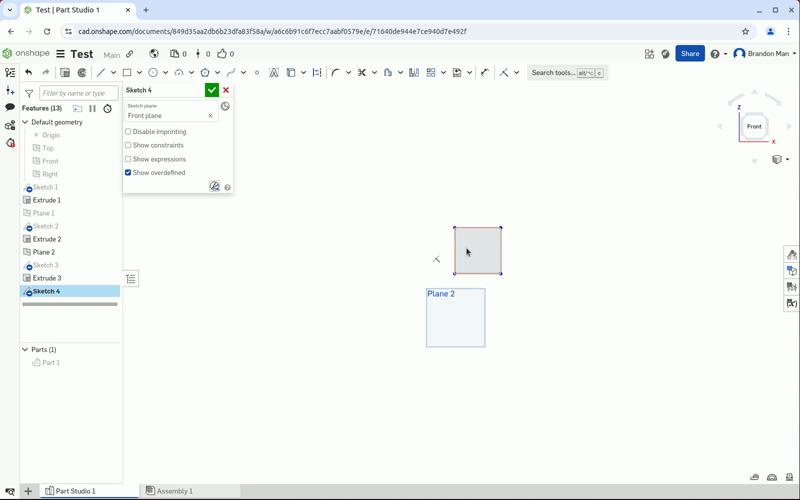
scroll(6)
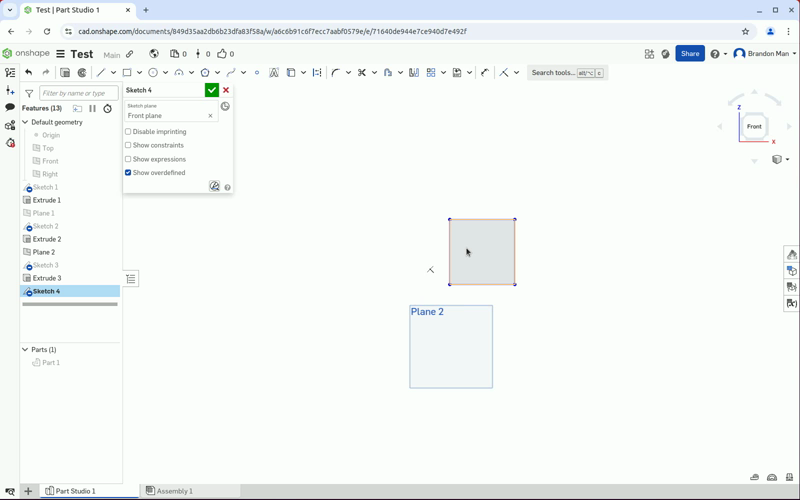
scroll(6)
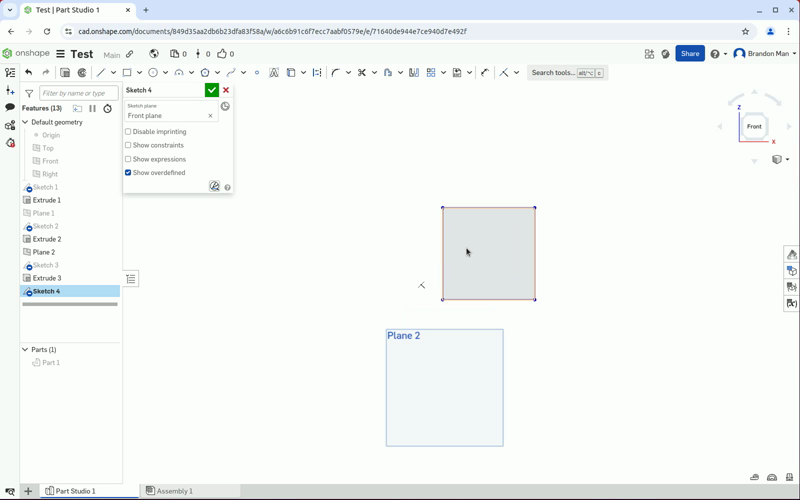
scroll(6)
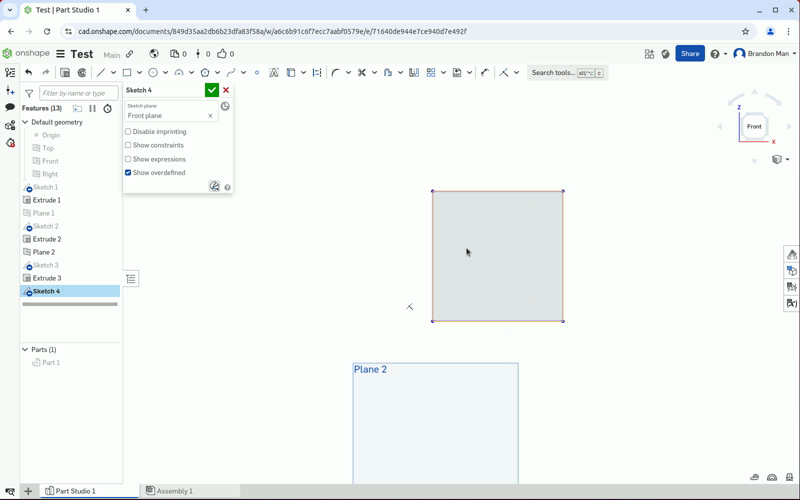
scroll(6)
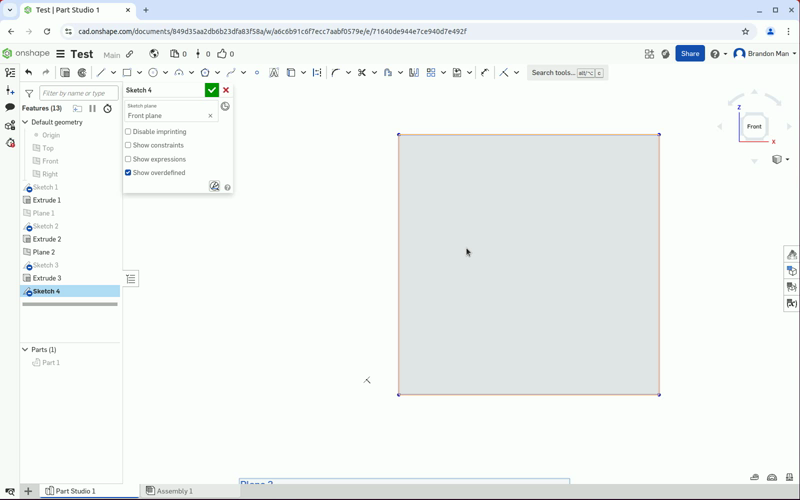
click(466, 247)
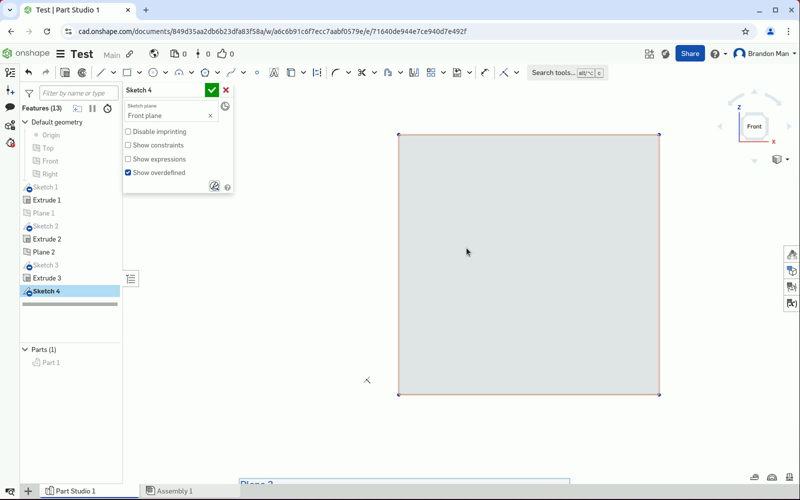
scroll(-6)
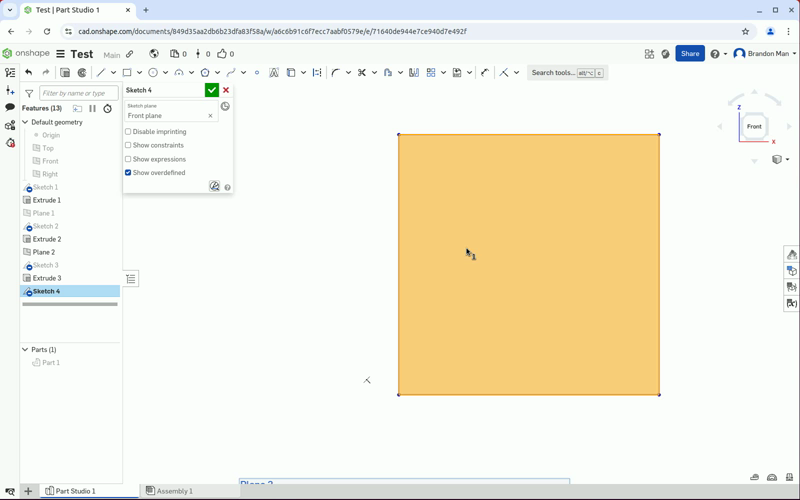
scroll(-6)
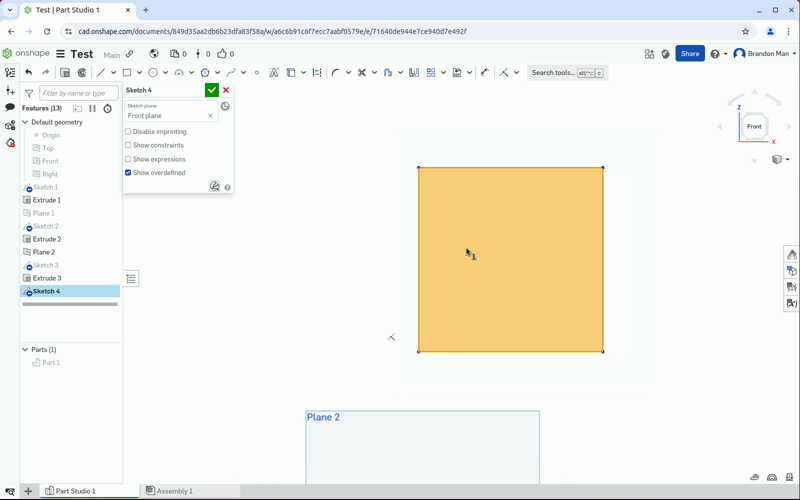
scroll(-6)
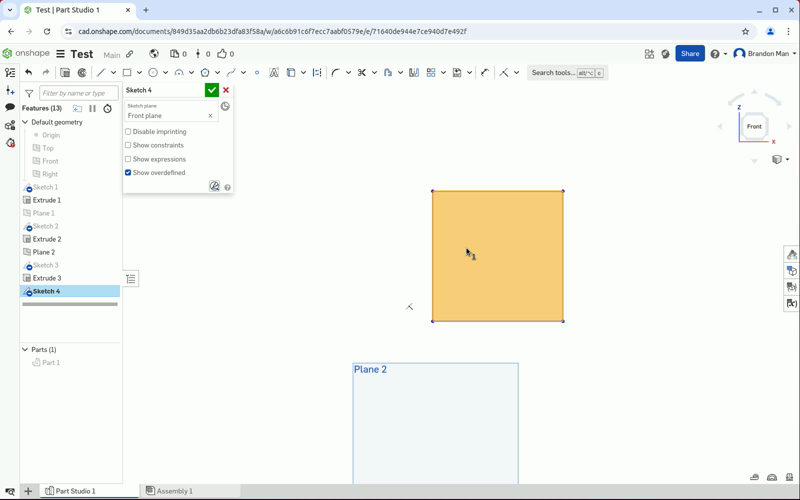
scroll(-6)
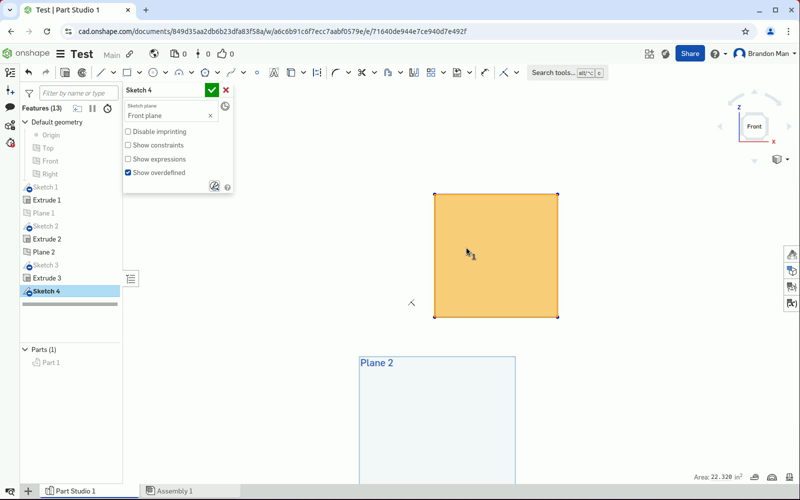
scroll(-6)
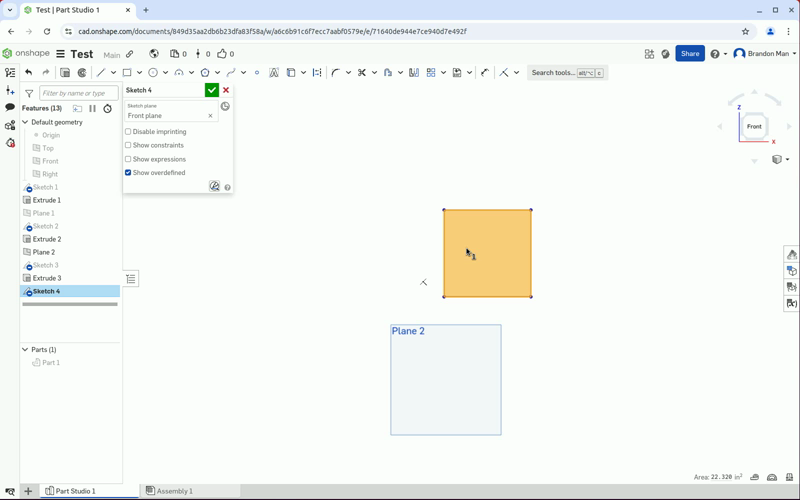
scroll(-6)
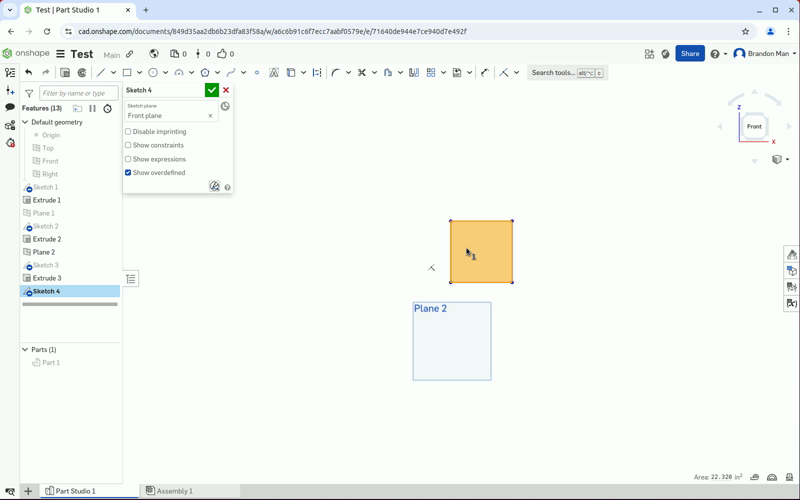
scroll(-6)
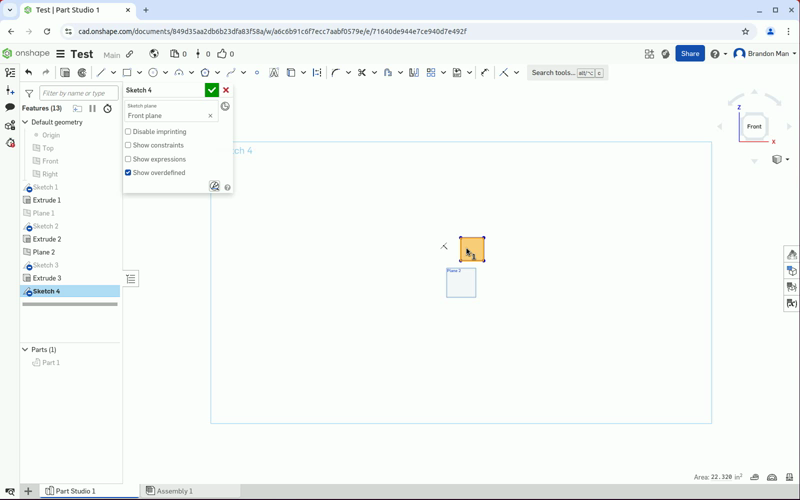
mouse_move(73, 352)
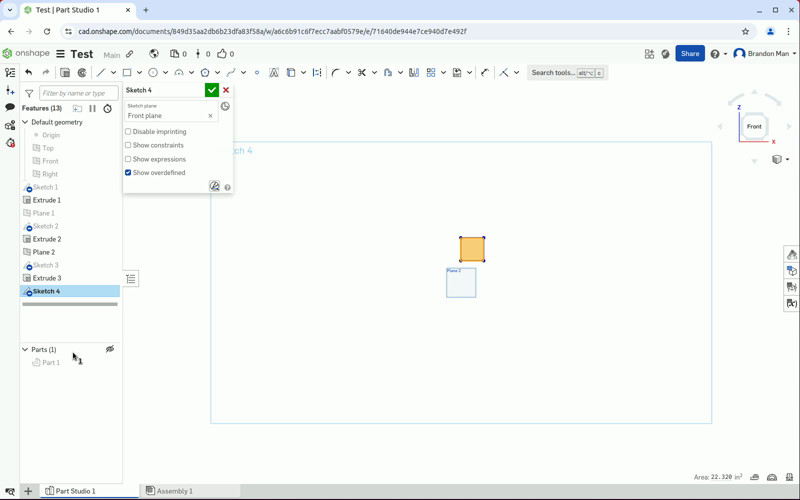
key(shift+y)
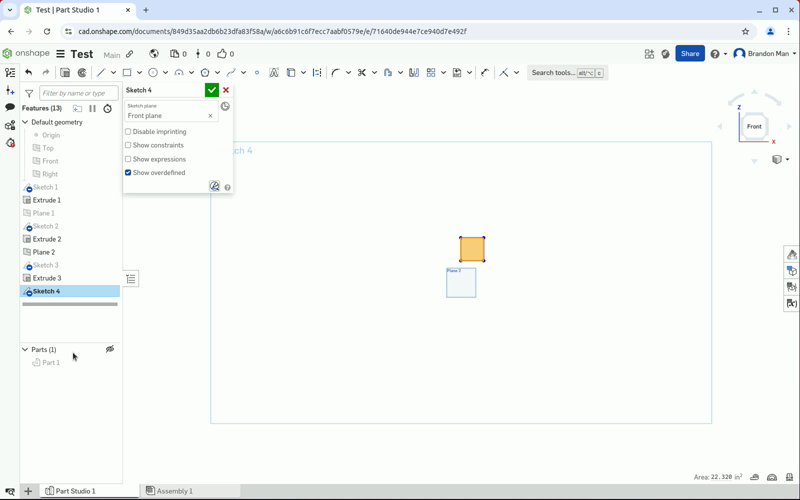
key(shift+e)
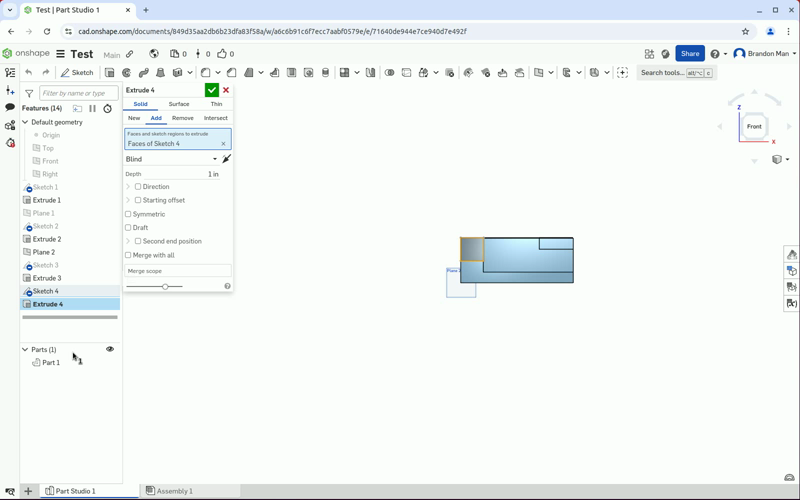
mouse_move(143, 106)
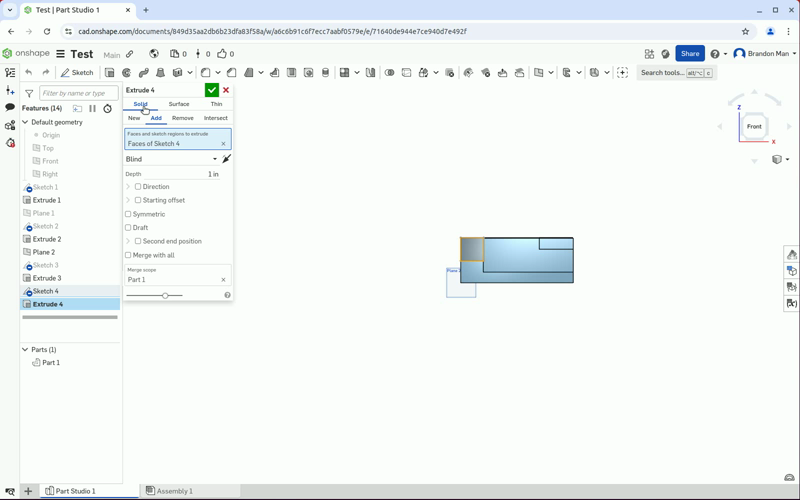
click(143, 106)
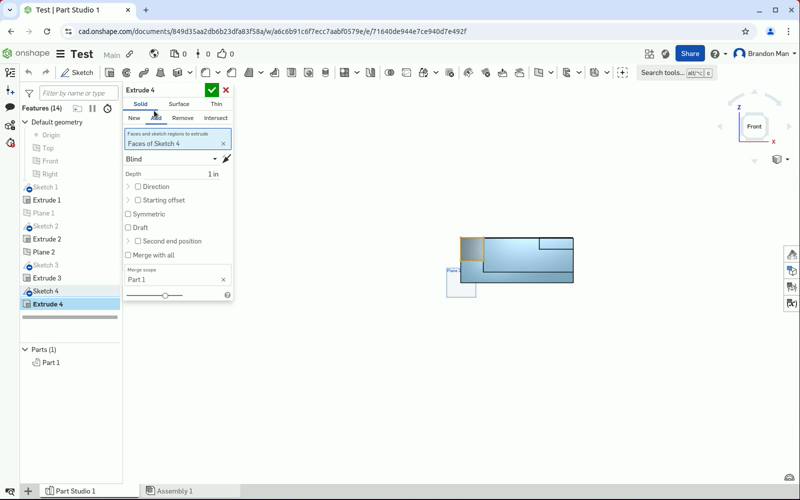
mouse_move(186, 120)
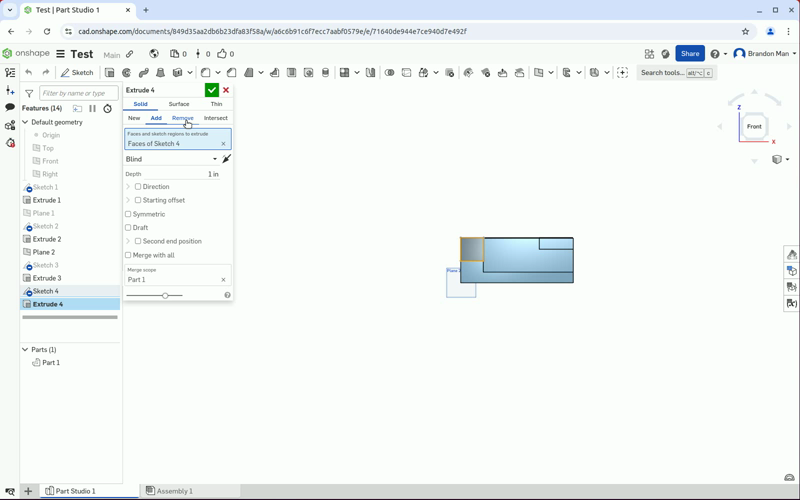
click(186, 120)
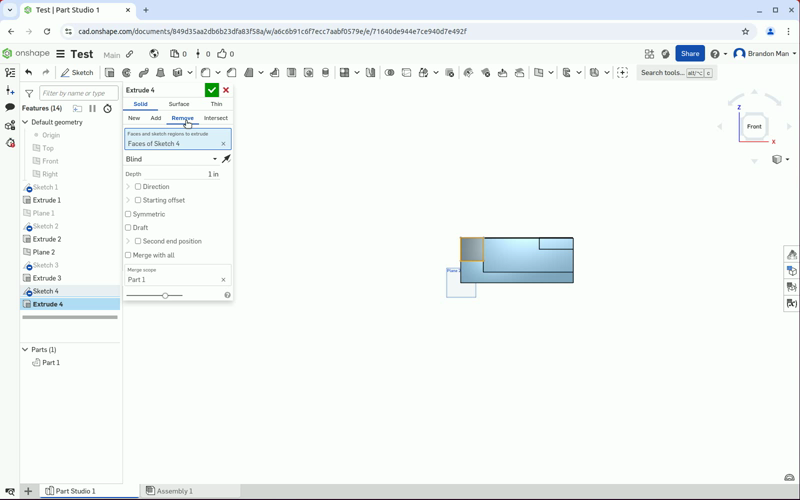
key(tab, 4)
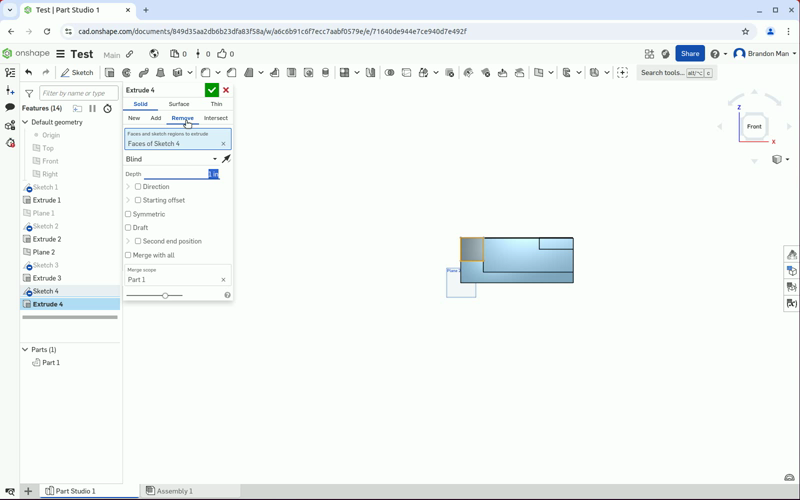
text(4.574)
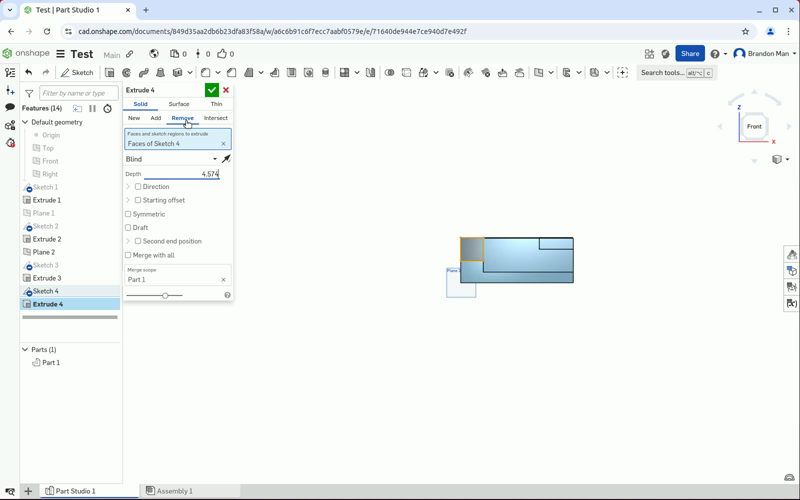
key(tab, 6)
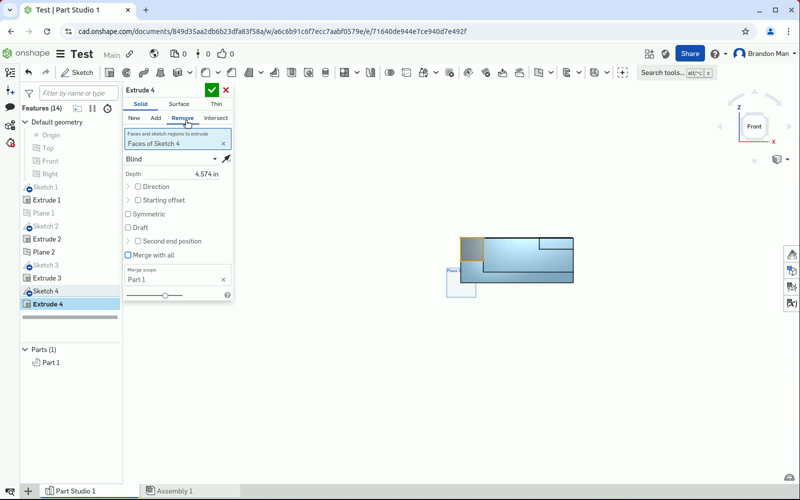
key(space)
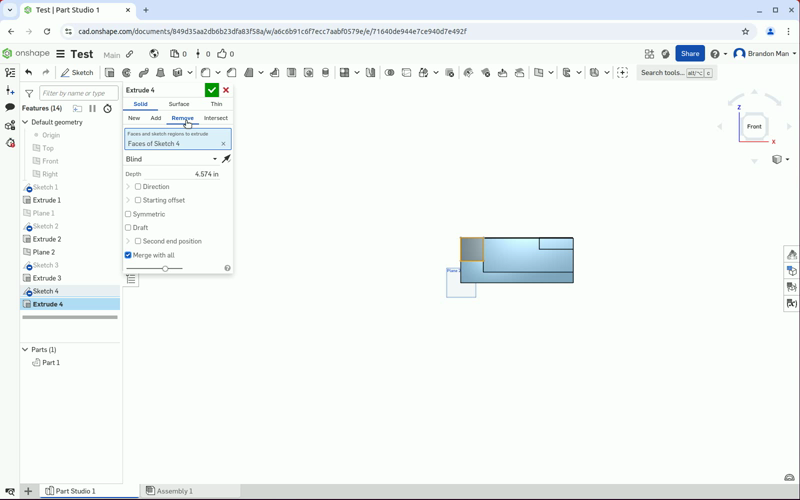
key(enter)
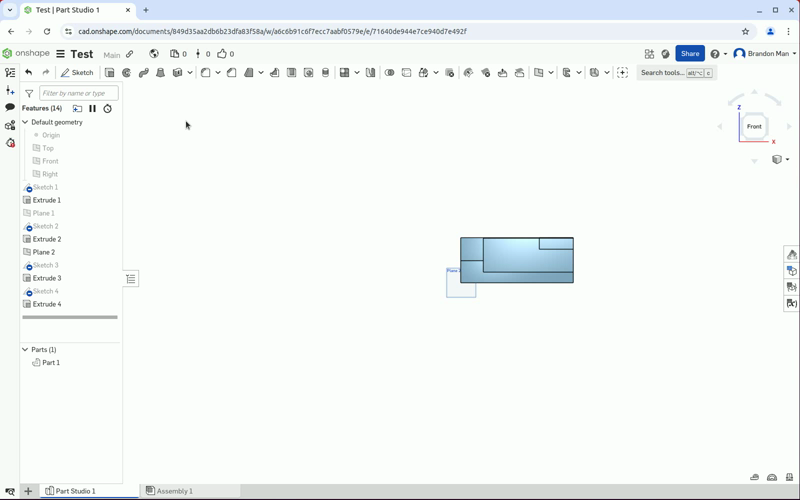
key(shift+h)
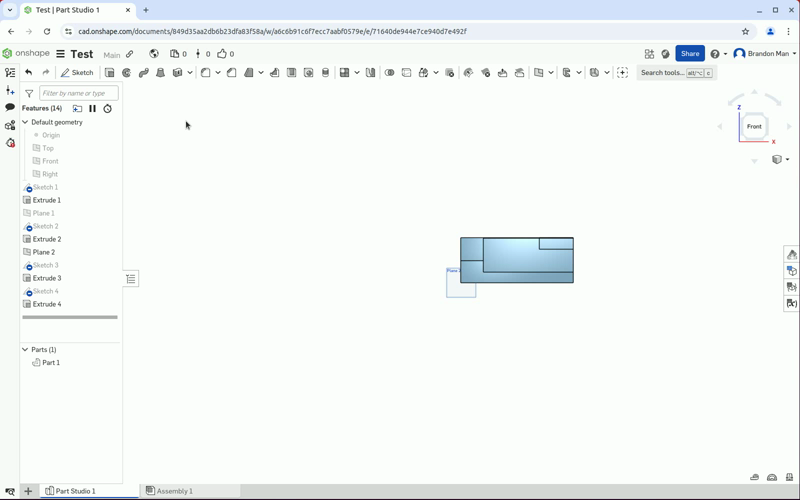
key(shift+h)
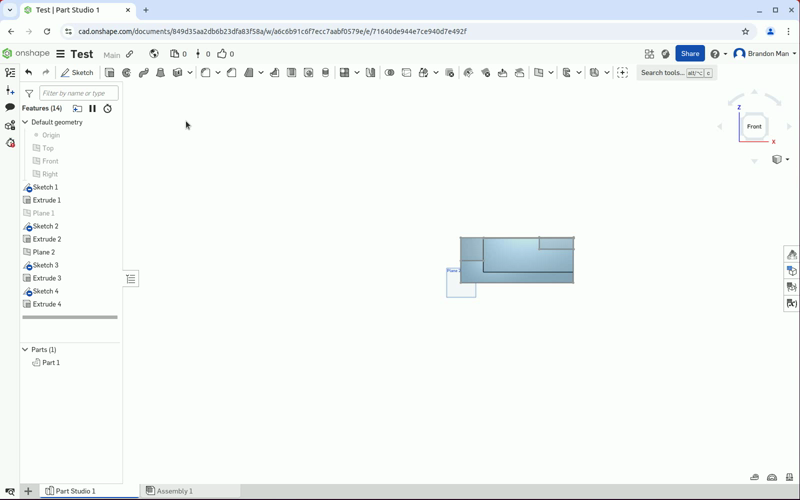
key(shift+7)
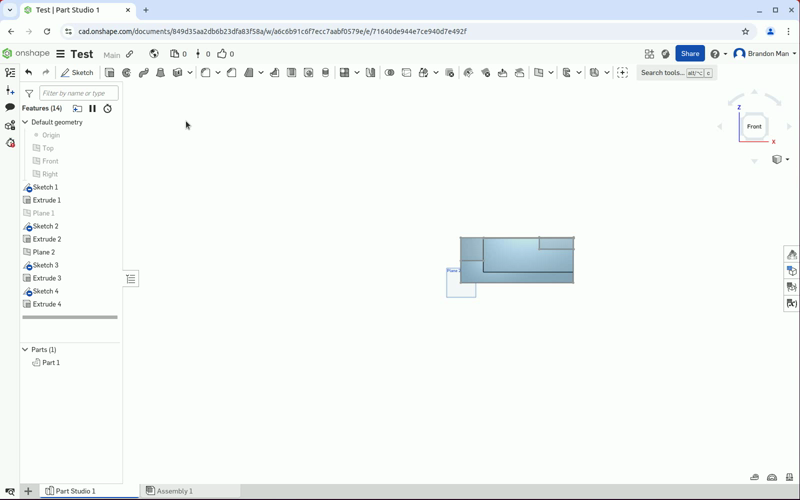
key(left, 2)
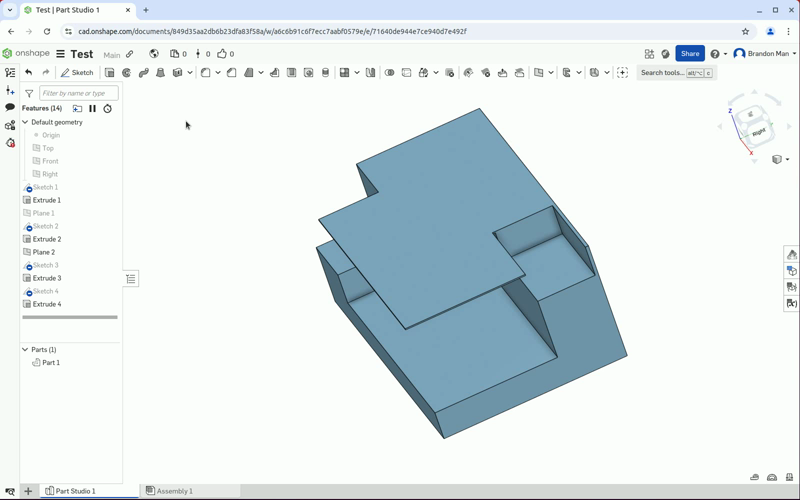
key(down, 2)
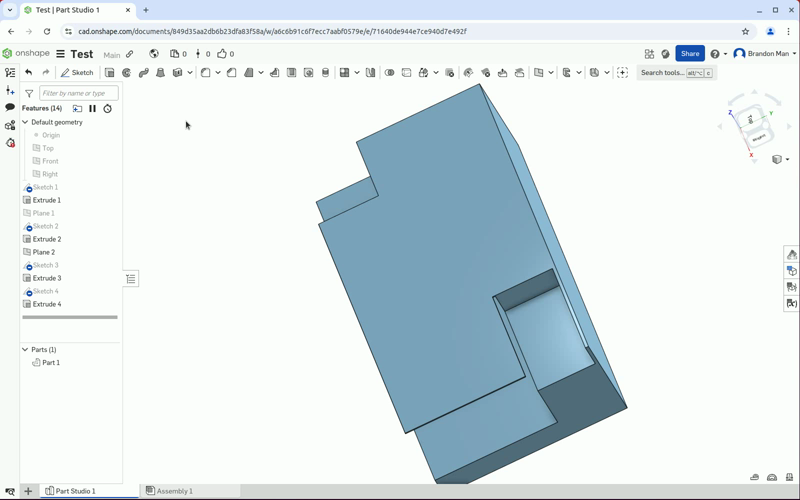
key(up, 2)
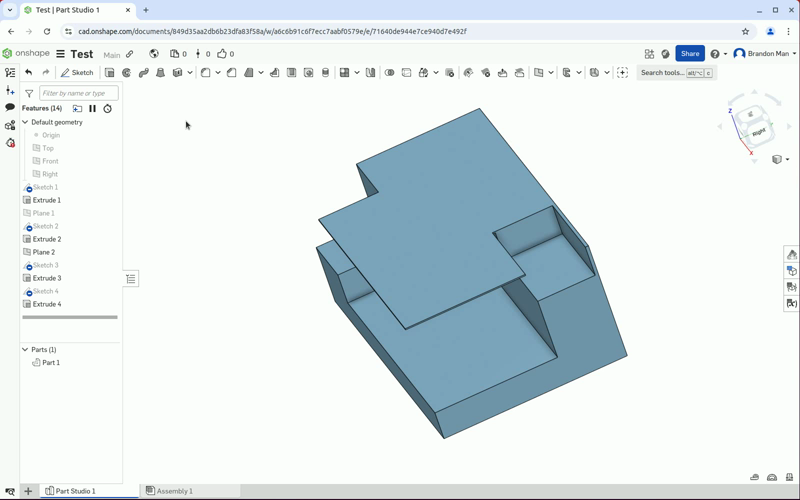
key(right, 2)
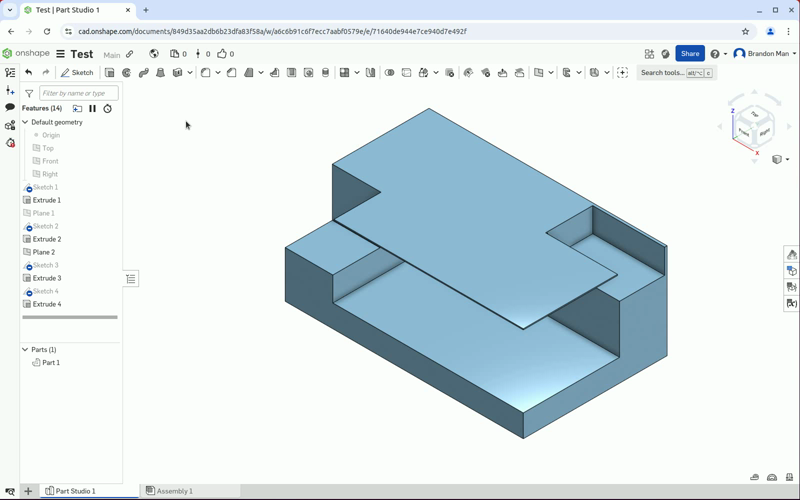
mouse_move(73, 189)
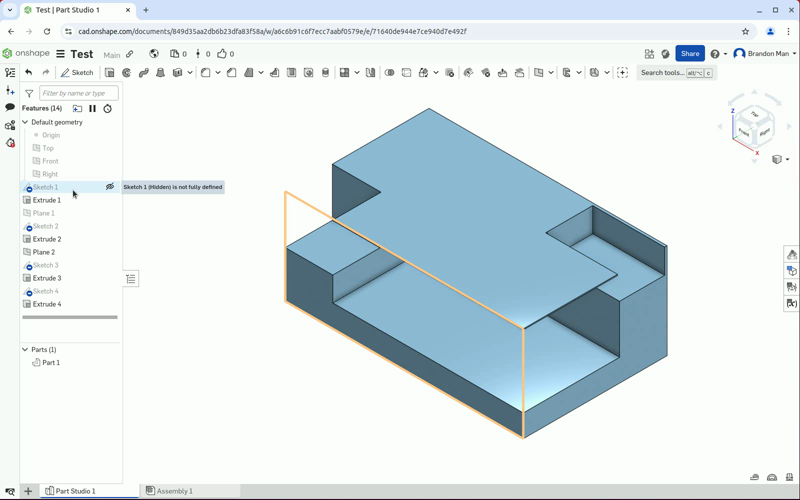
click(73, 189)